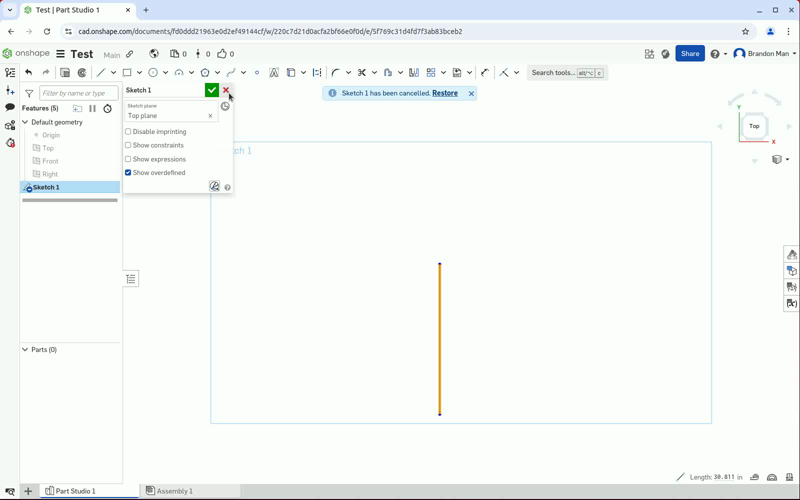
key(shift+h)
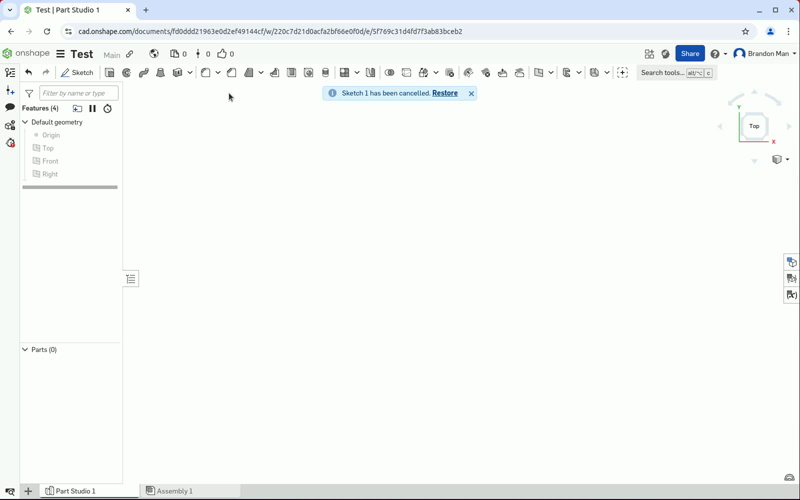
mouse_move(73, 352)
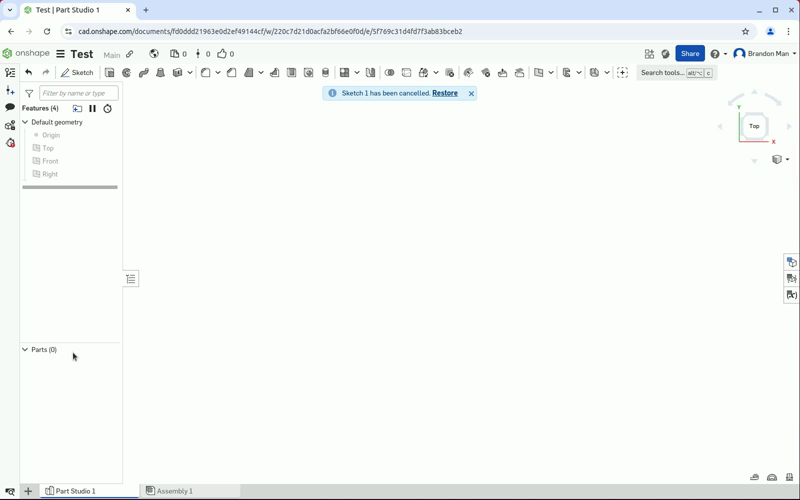
key(y)
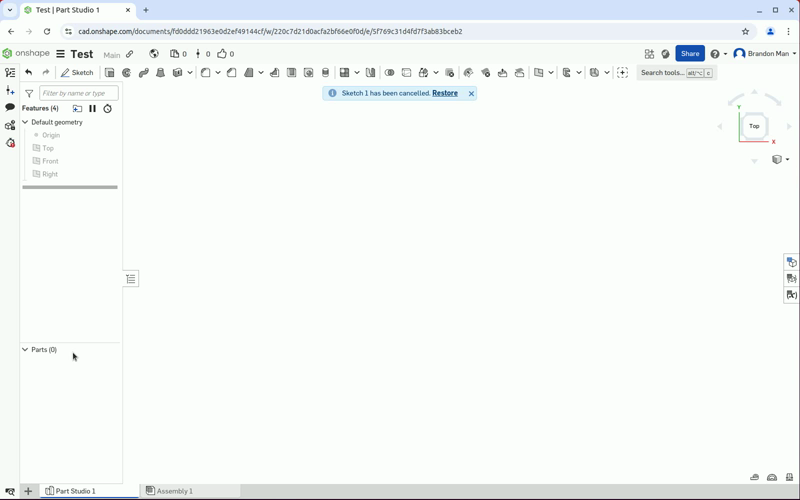
key(shift+p)
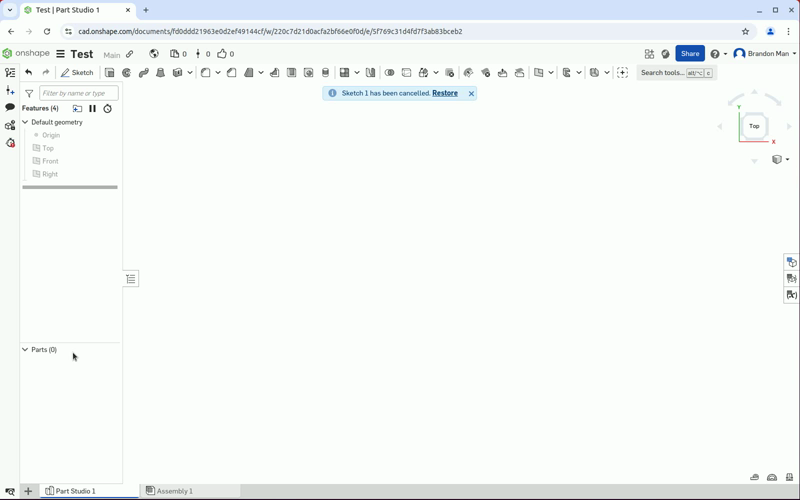
key(space)
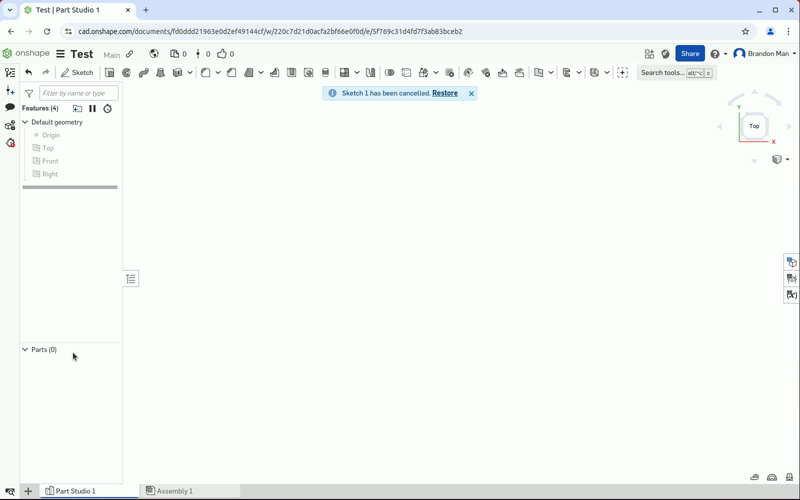
key_down(shift)
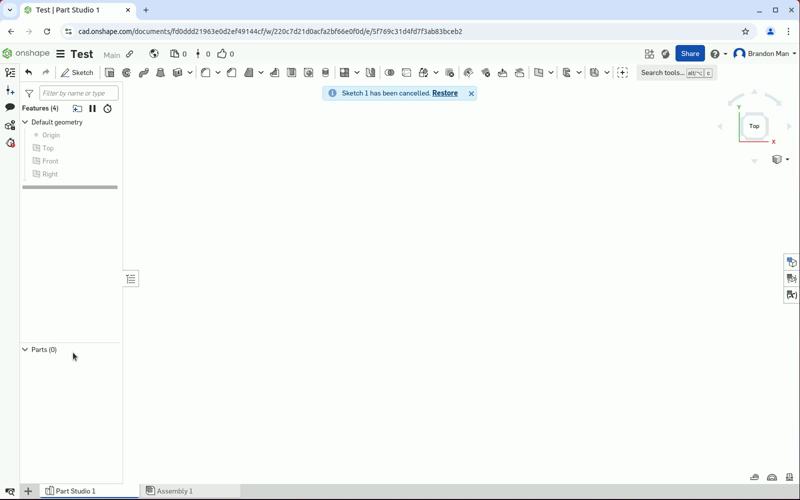
key(up)
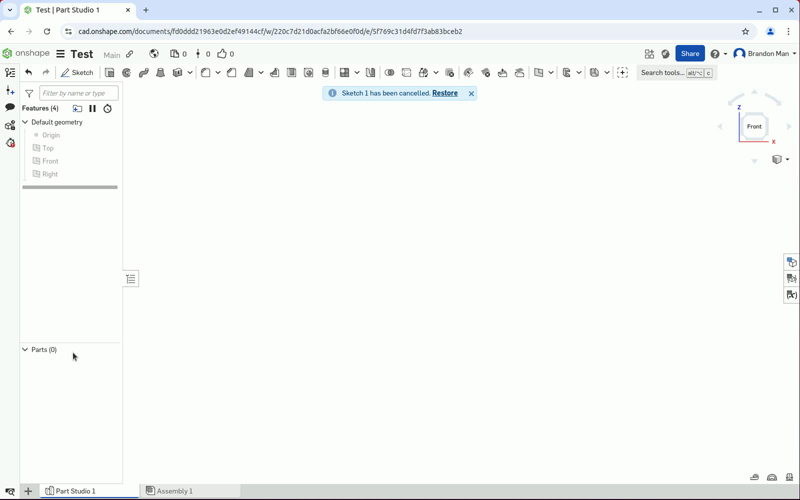
key_up(shift)
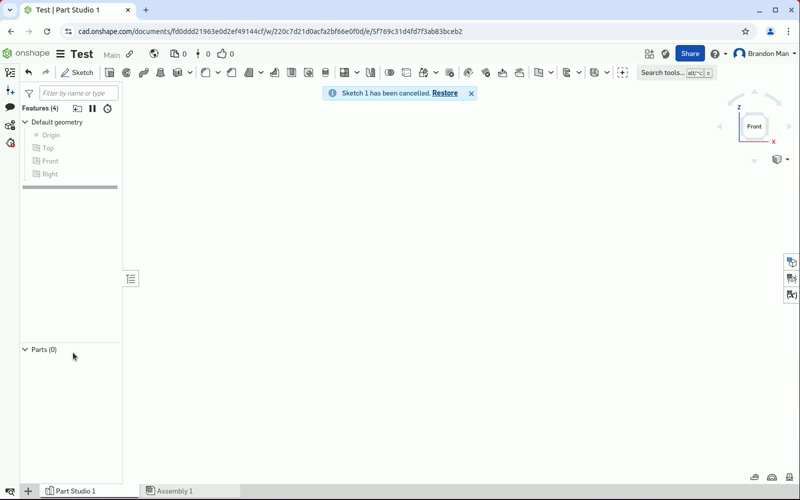
mouse_move(73, 352)
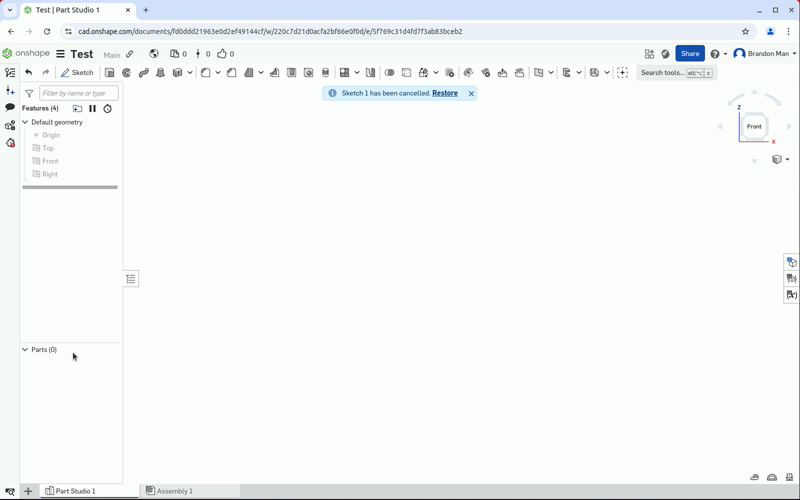
key(shift+y)
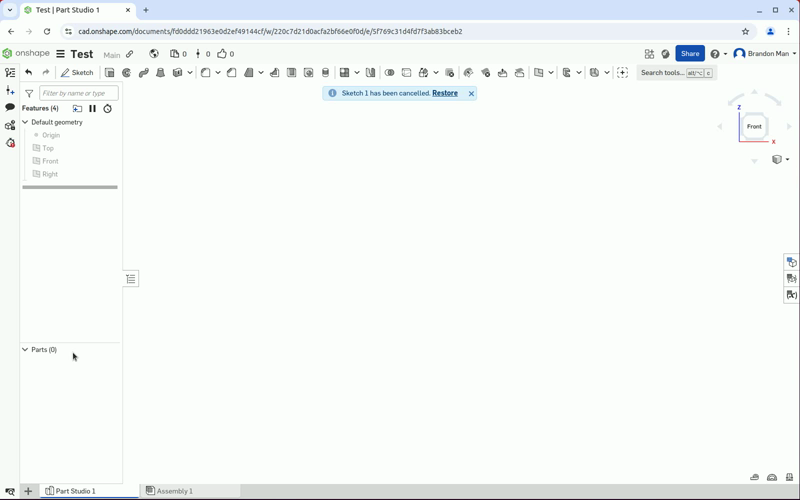
key(shift+s)
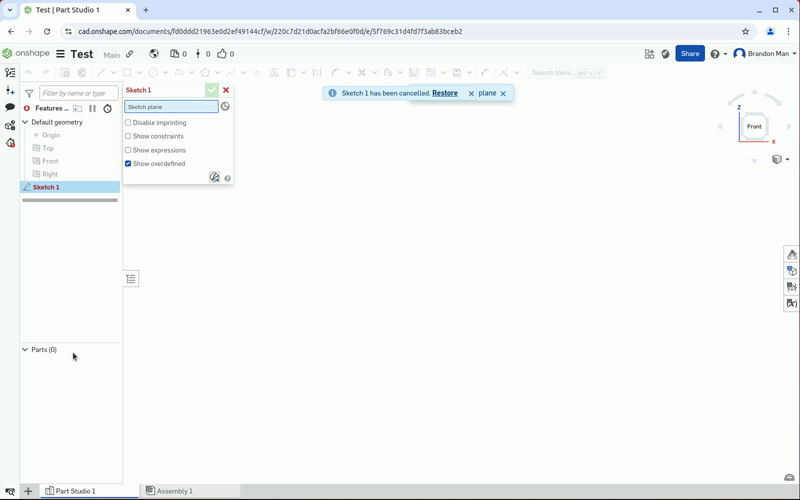
mouse_move(73, 163)
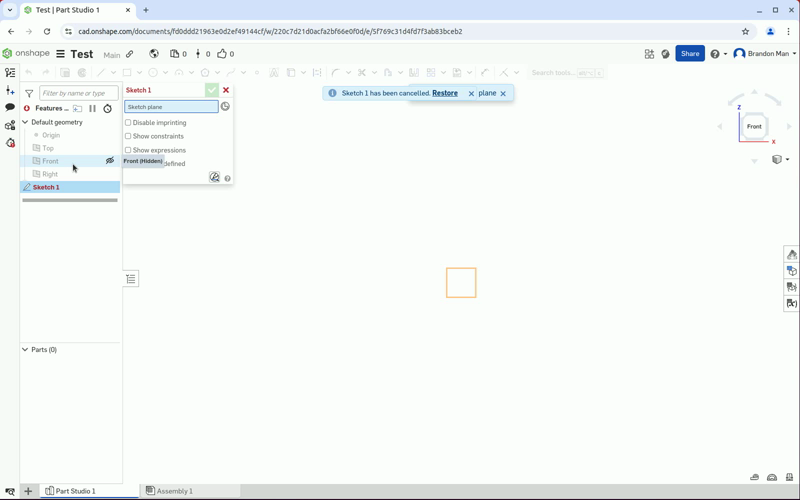
click(73, 163)
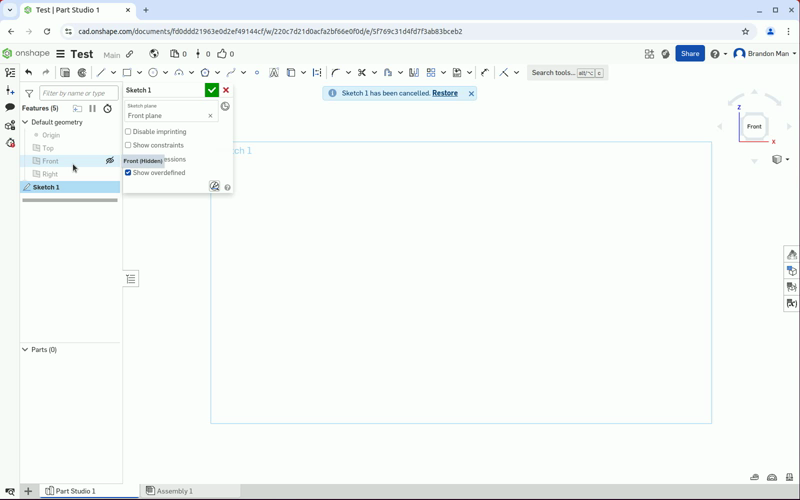
mouse_move(73, 352)
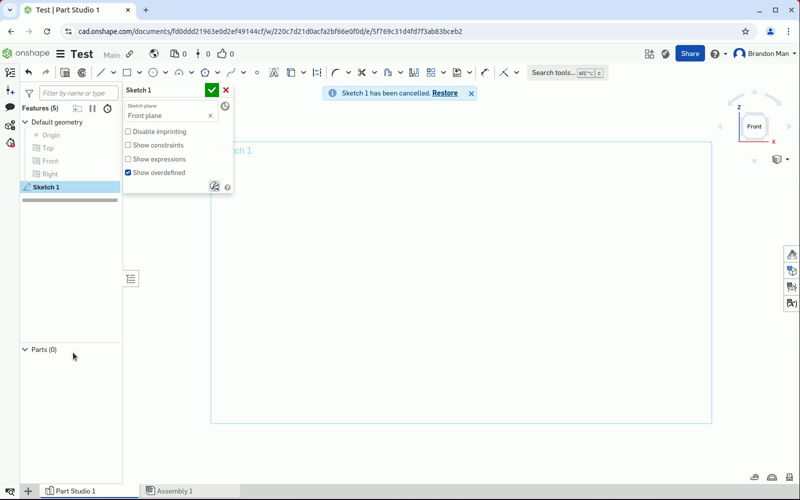
key(y)
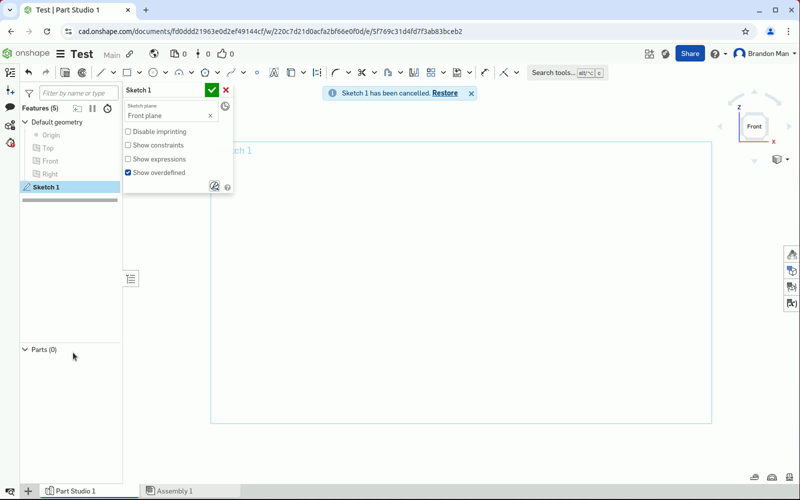
key(l)
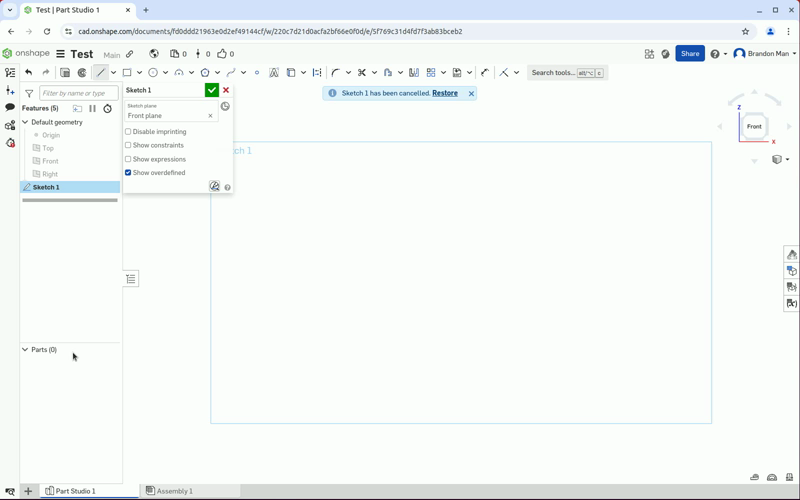
key_down(shift)
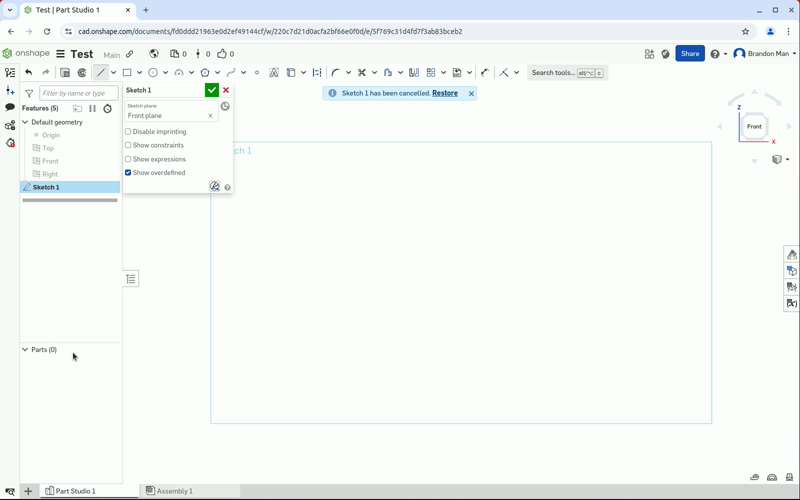
mouse_move(568, 291)
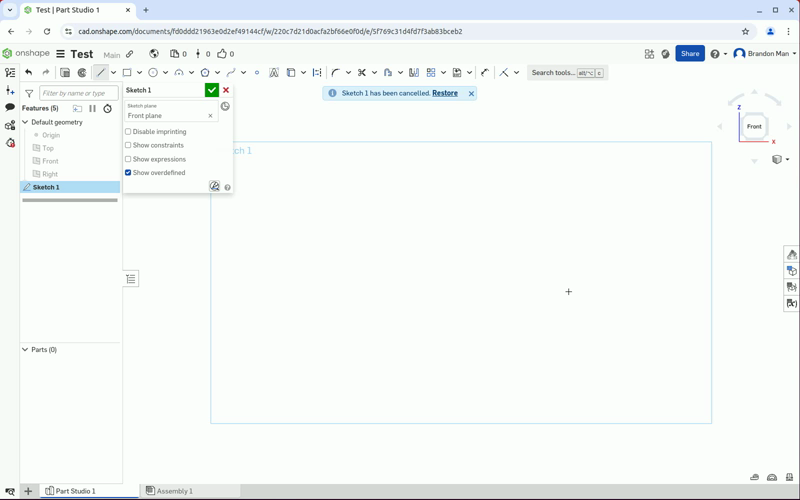
click(568, 291)
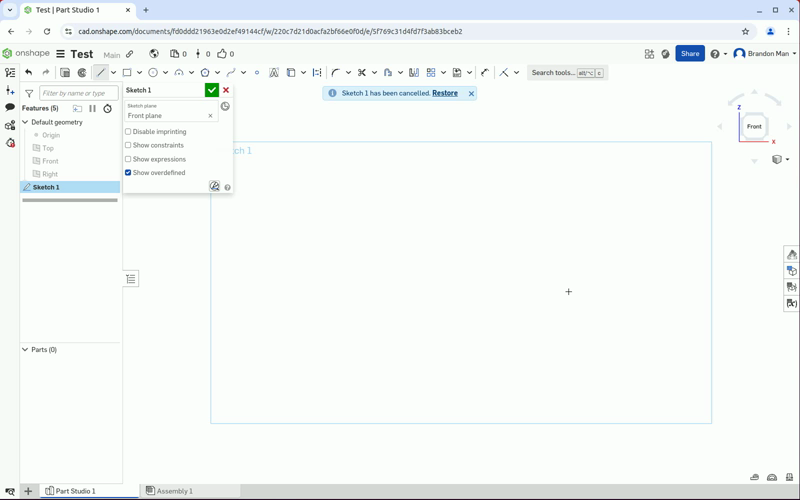
key_up(shift)
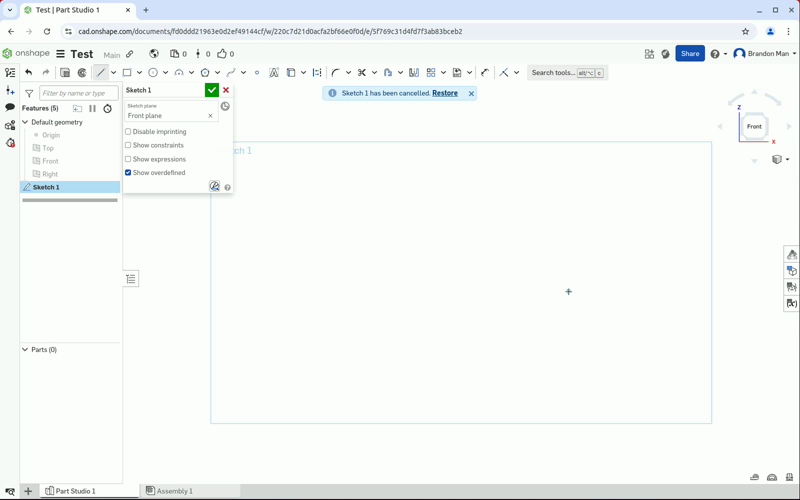
key_down(shift)
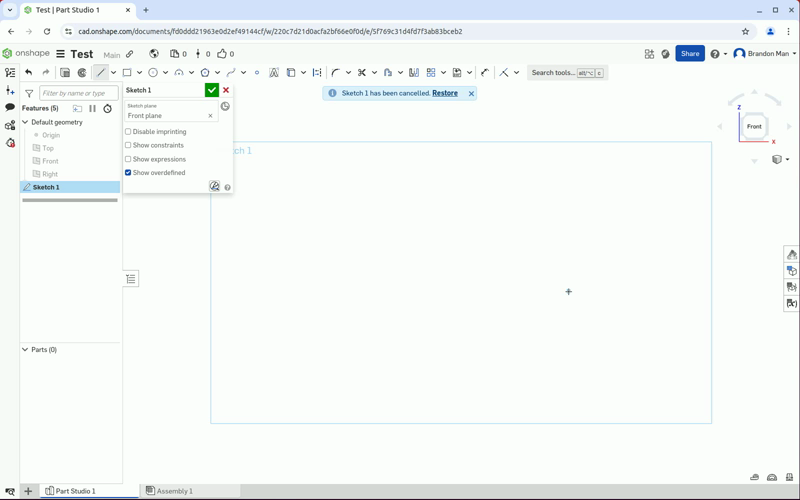
mouse_move(589, 291)
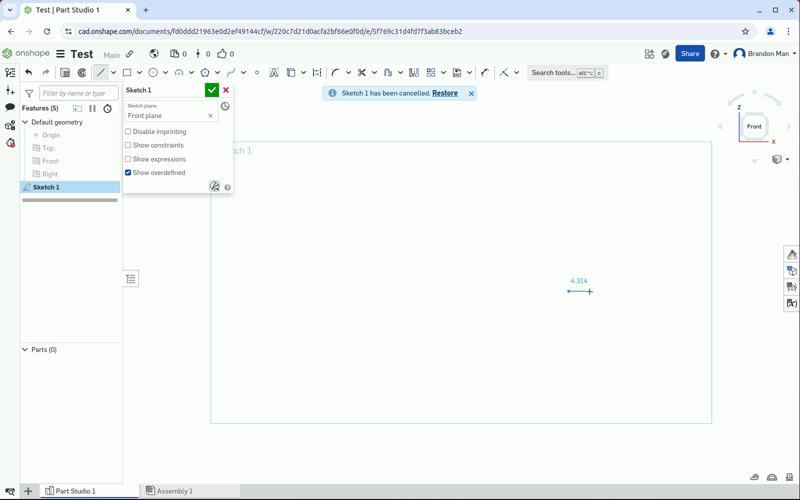
mouse_move(573, 291)
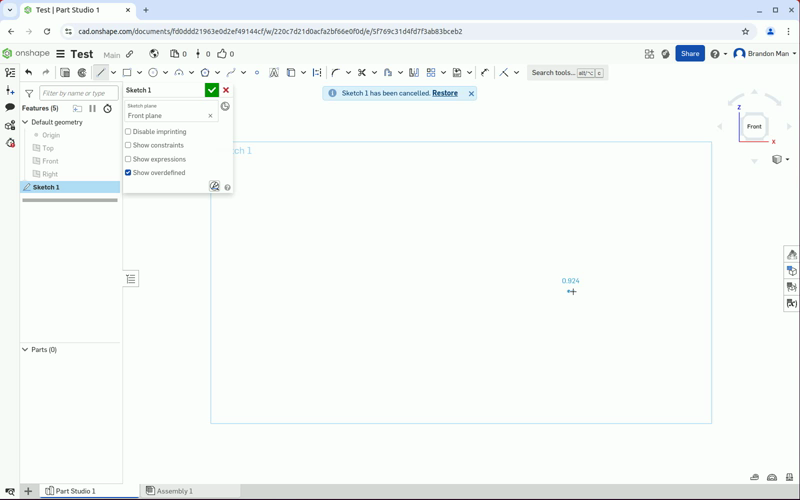
scroll(6)
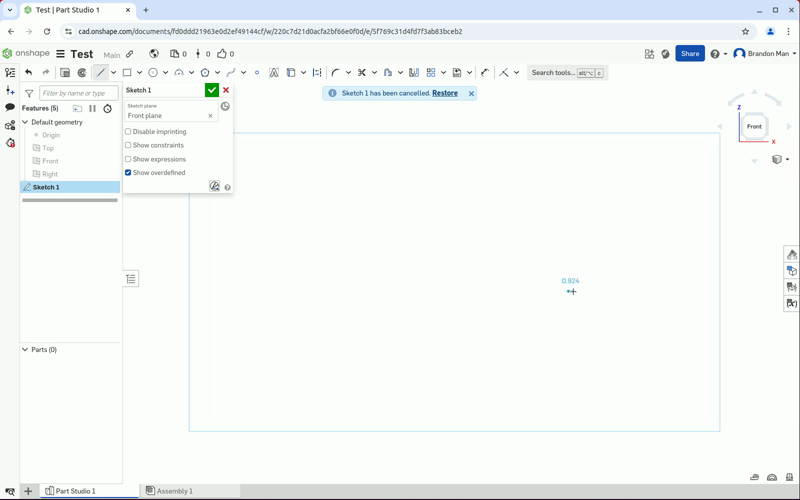
scroll(6)
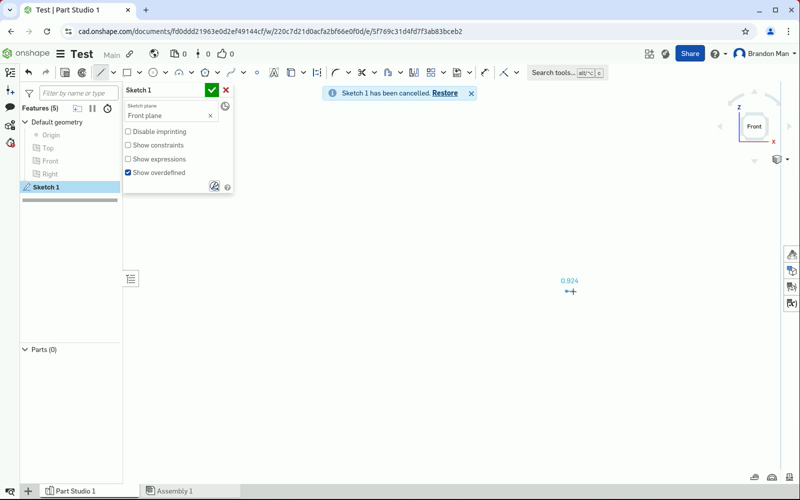
scroll(6)
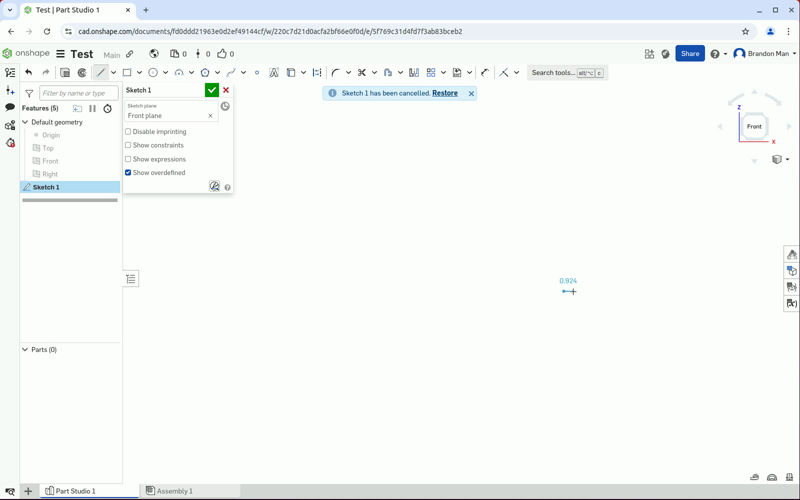
scroll(6)
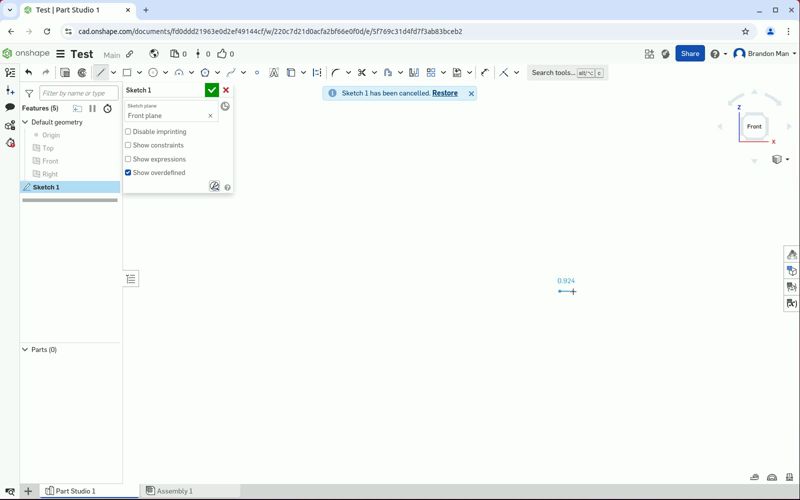
scroll(6)
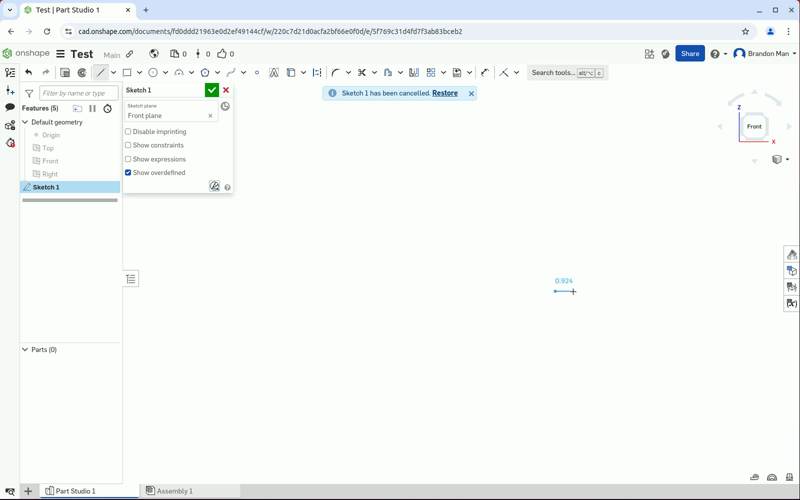
scroll(6)
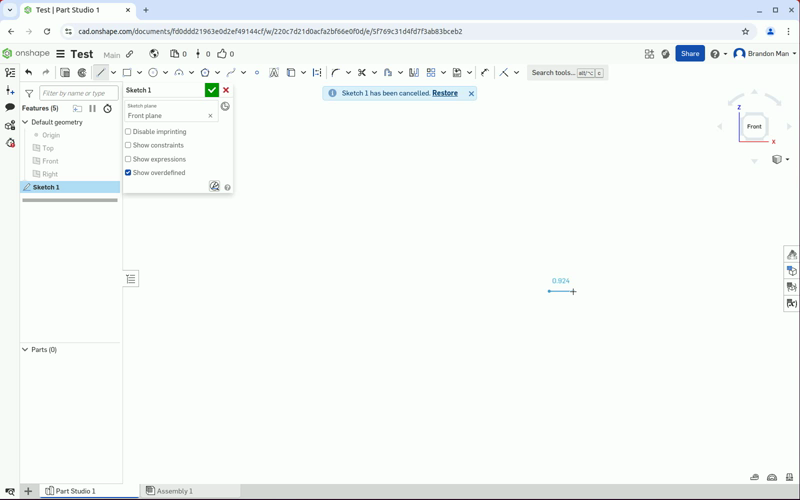
scroll(6)
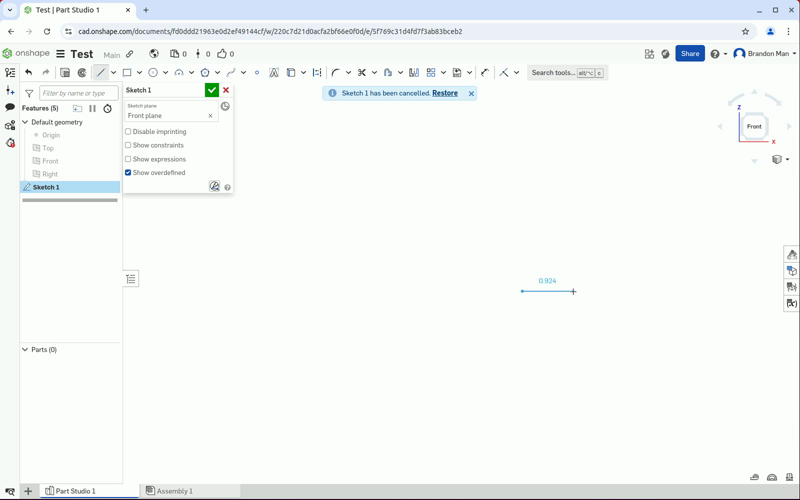
click(573, 291)
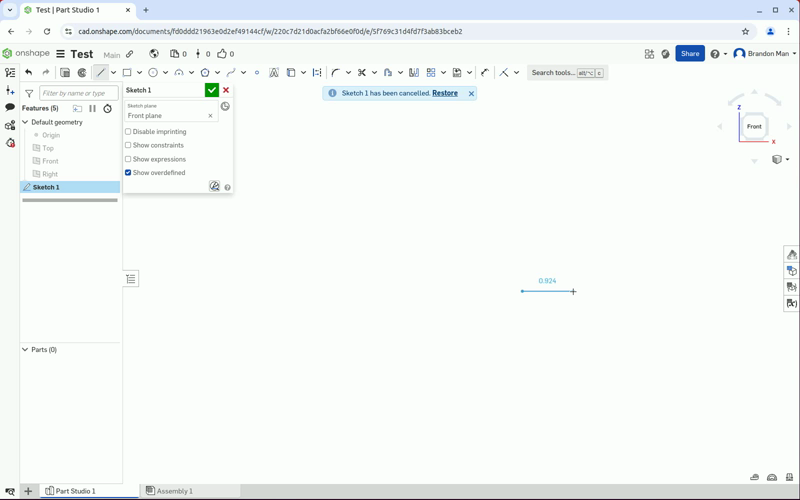
scroll(-6)
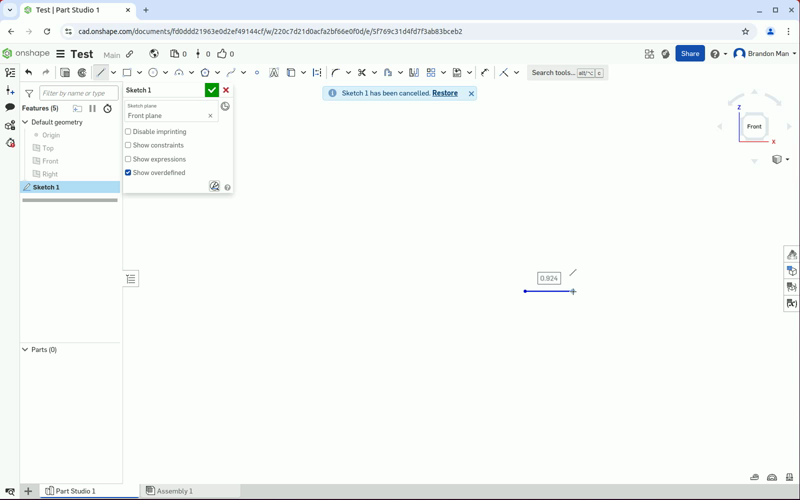
scroll(-6)
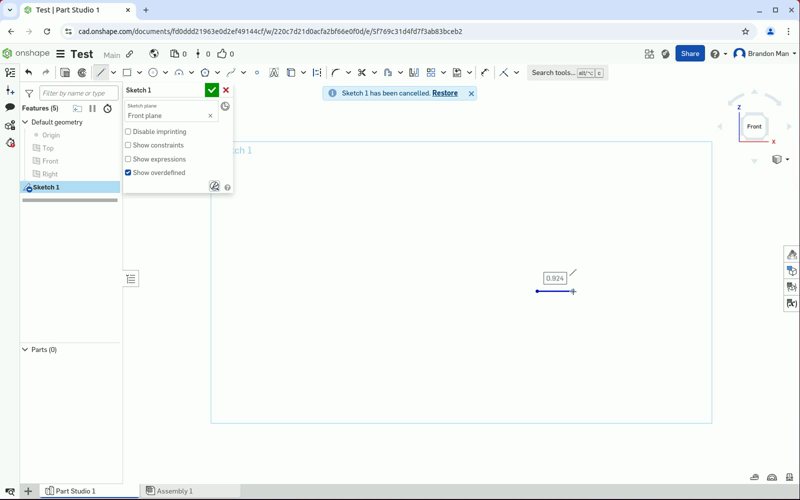
scroll(-6)
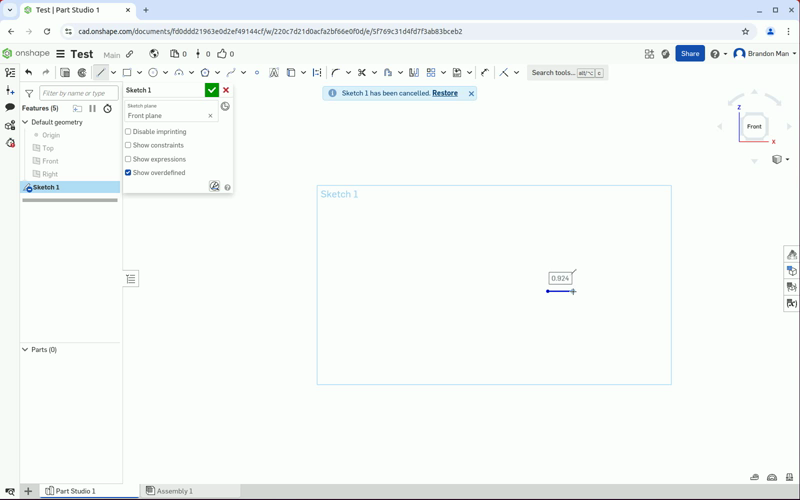
scroll(-6)
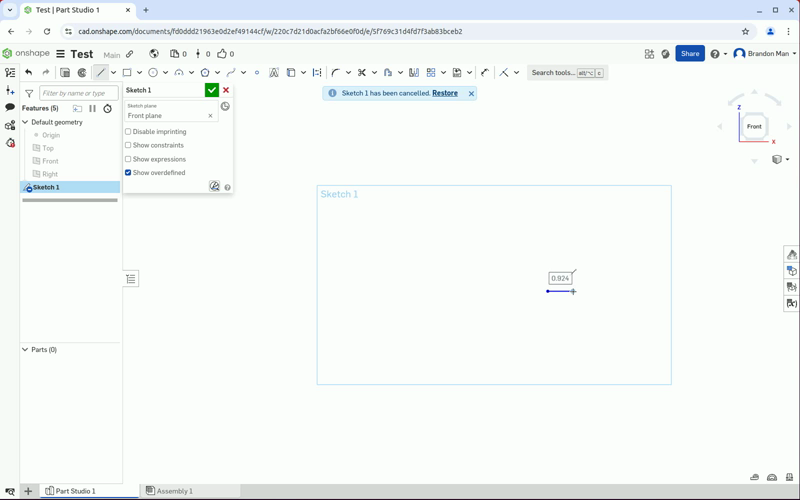
scroll(-6)
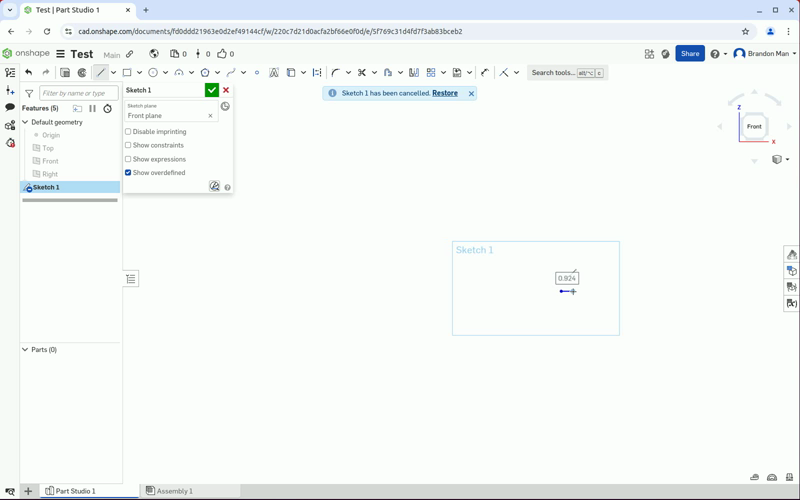
scroll(-6)
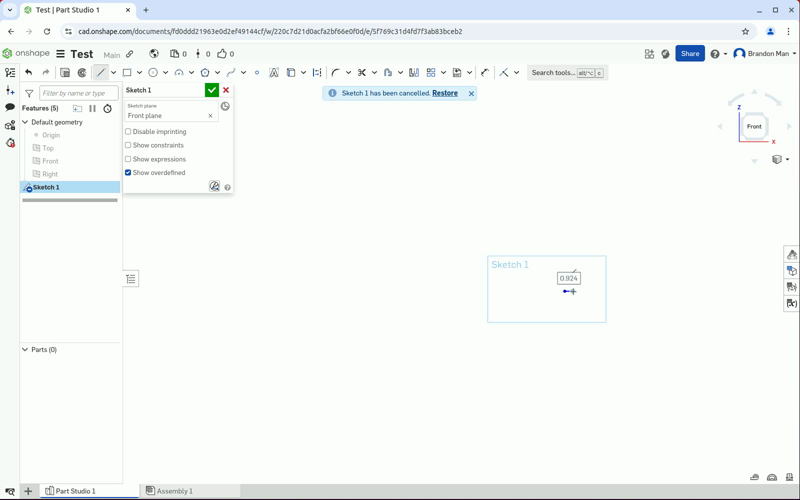
scroll(-6)
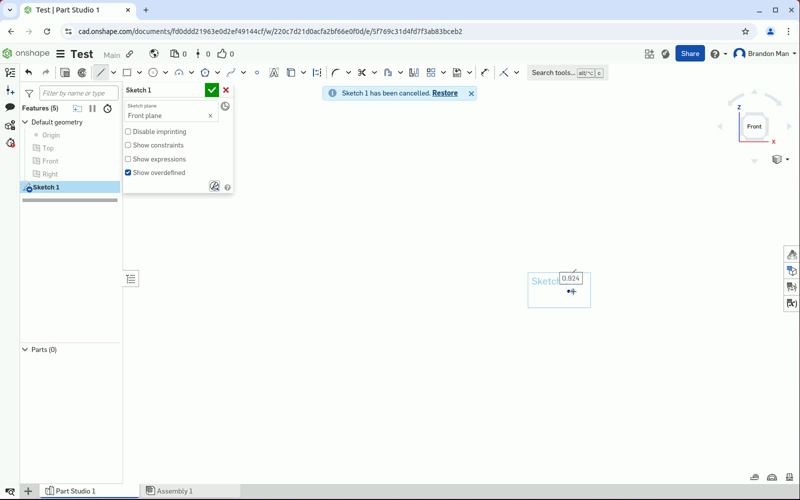
key_up(shift)
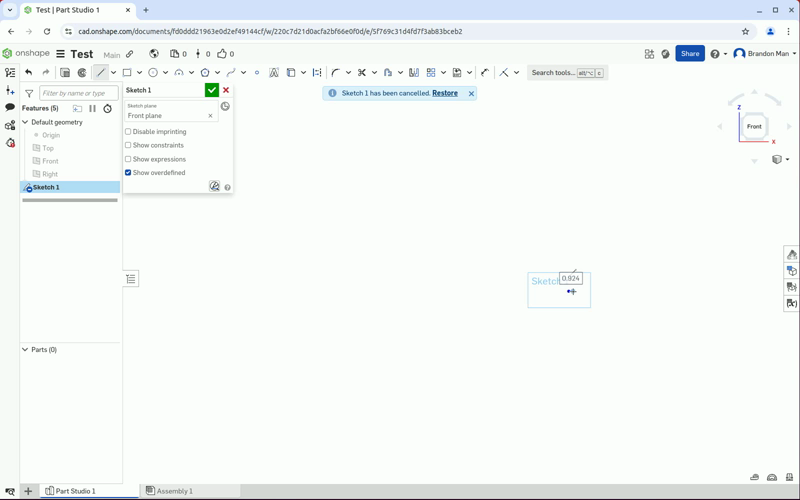
key_down(shift)
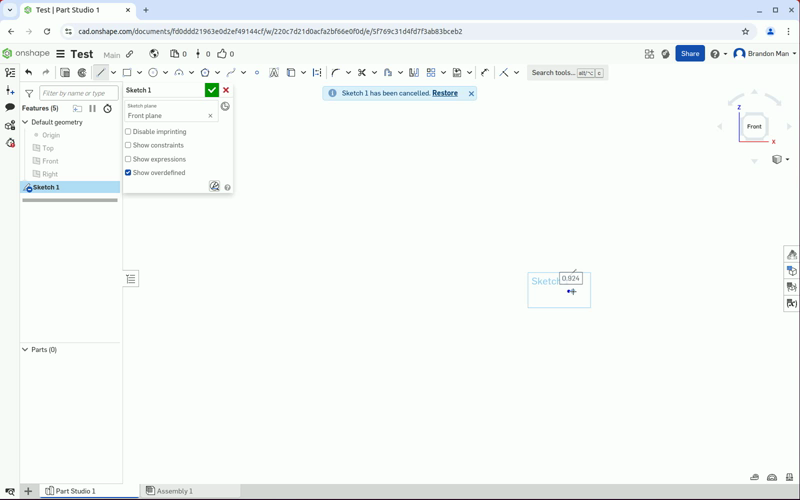
mouse_move(589, 291)
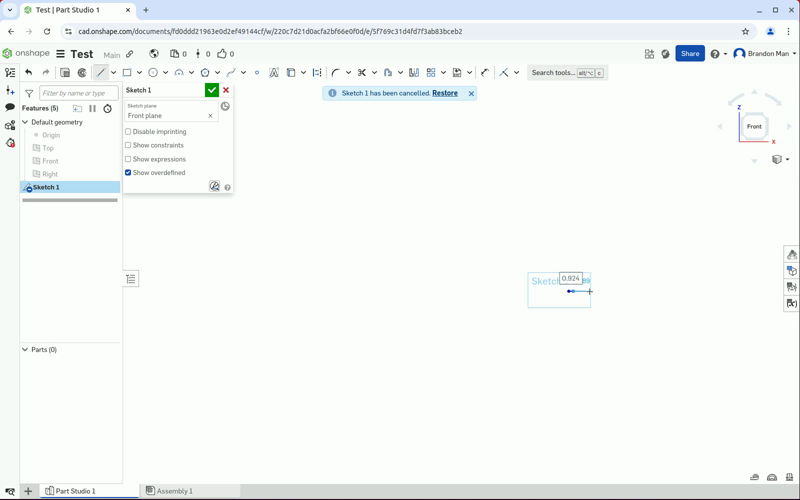
mouse_move(573, 272)
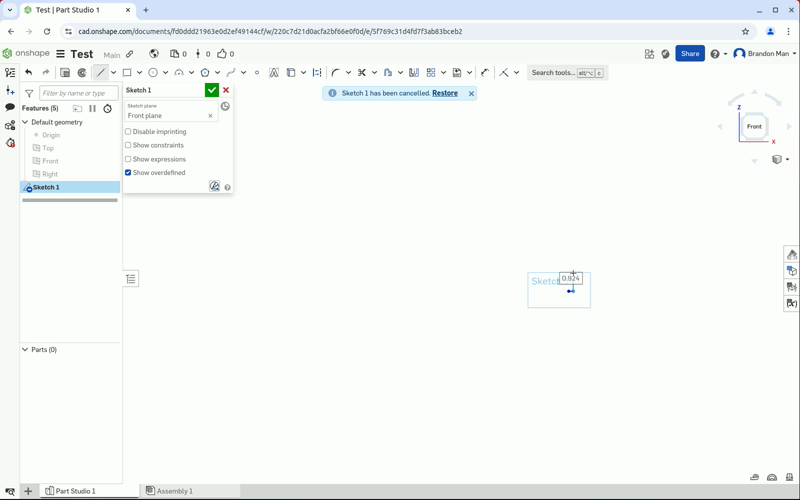
click(573, 272)
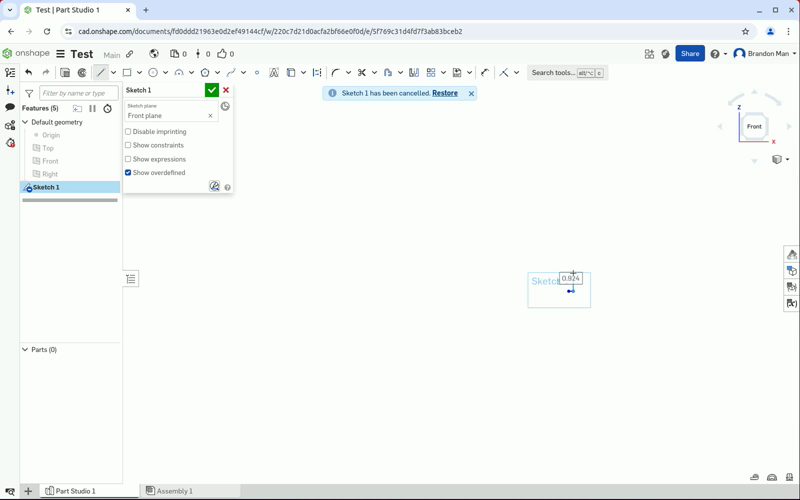
key_up(shift)
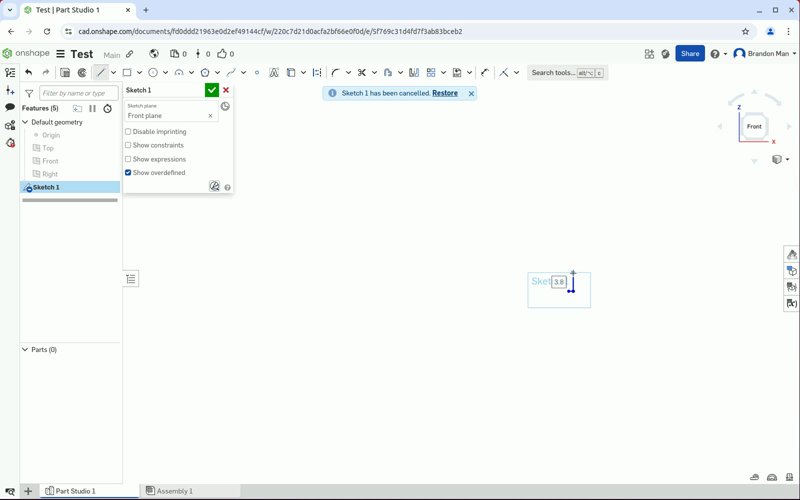
key_down(shift)
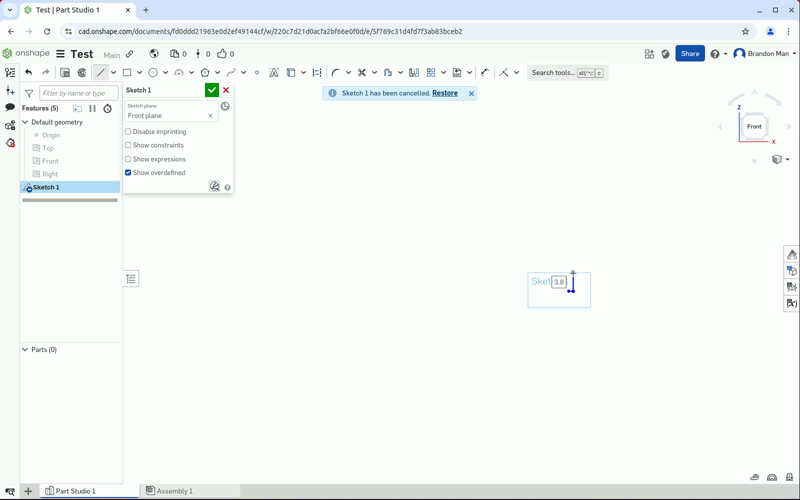
mouse_move(589, 272)
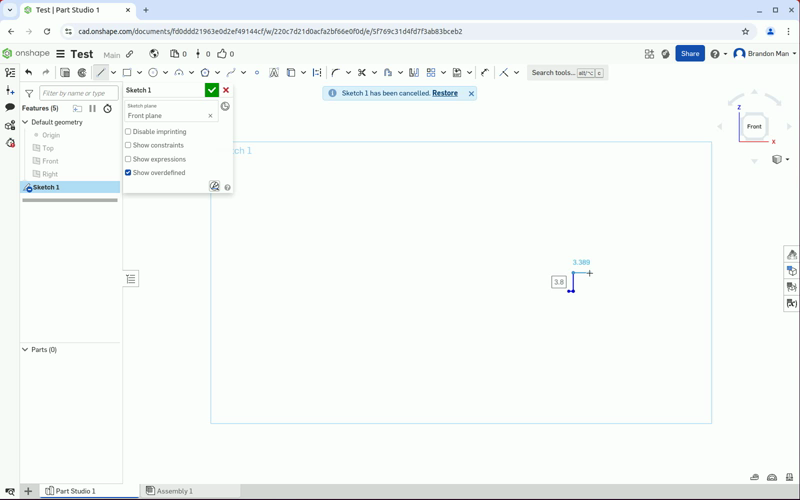
mouse_move(568, 272)
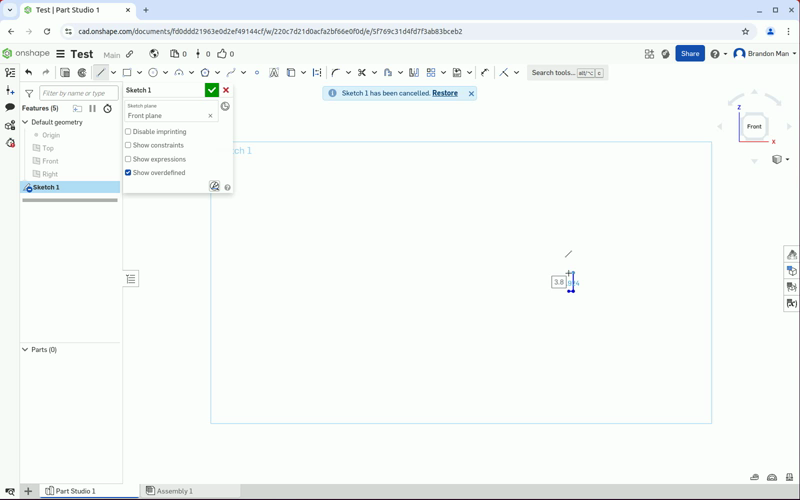
scroll(6)
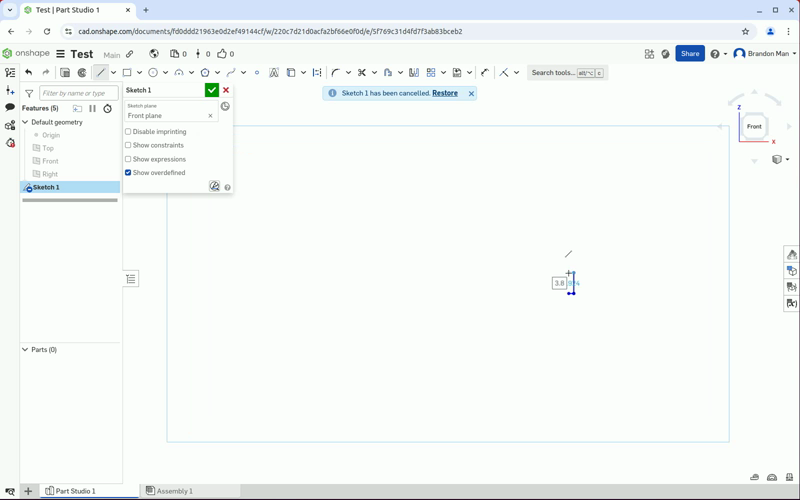
scroll(6)
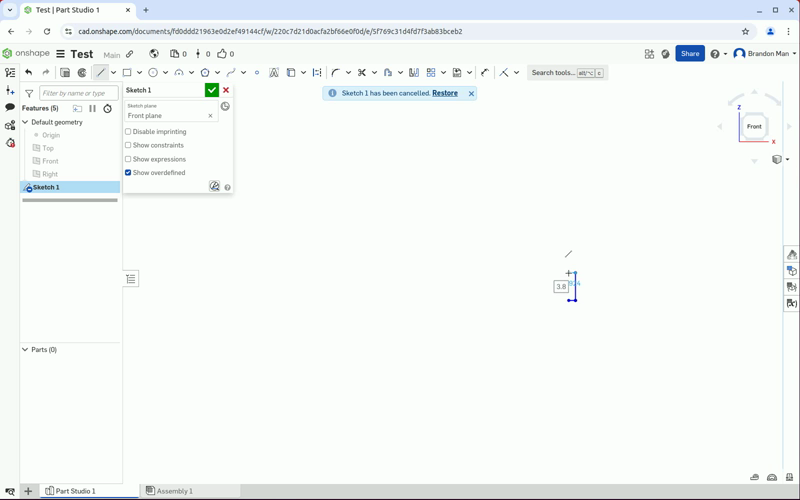
scroll(6)
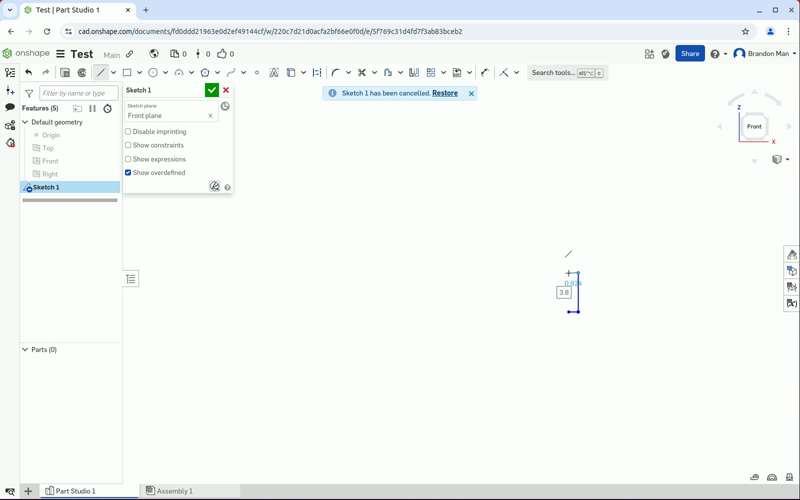
scroll(6)
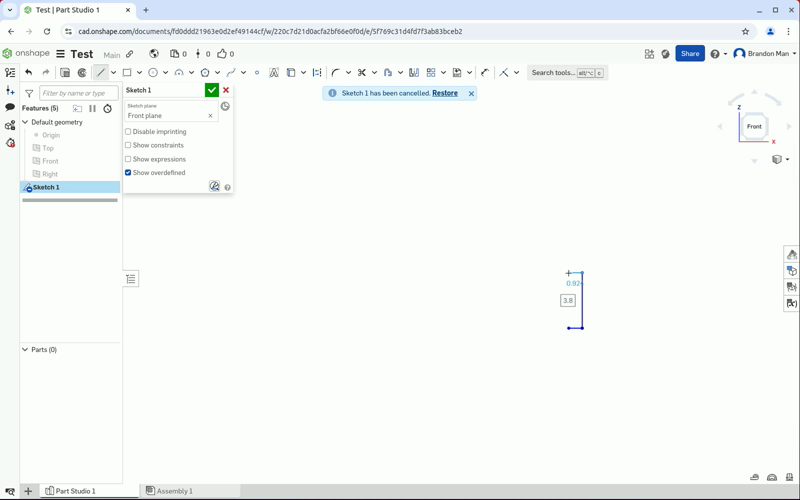
scroll(6)
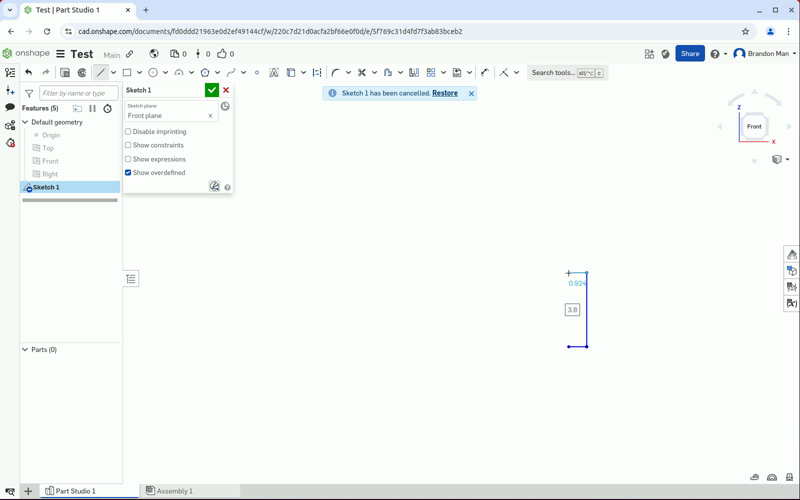
scroll(6)
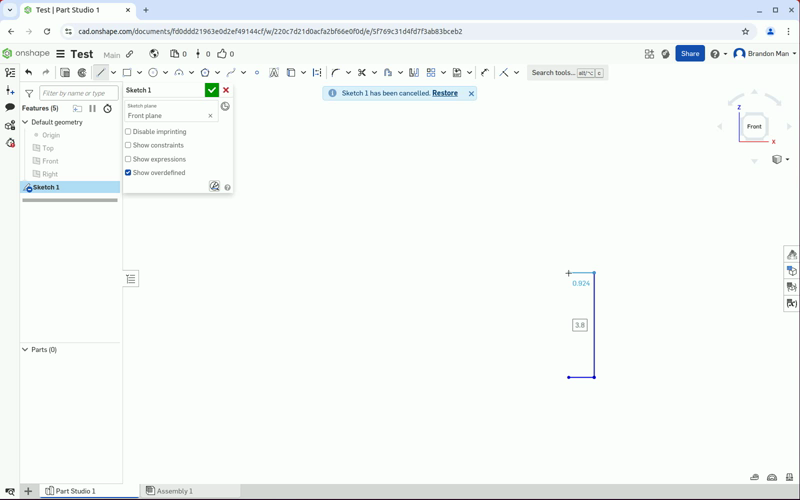
scroll(6)
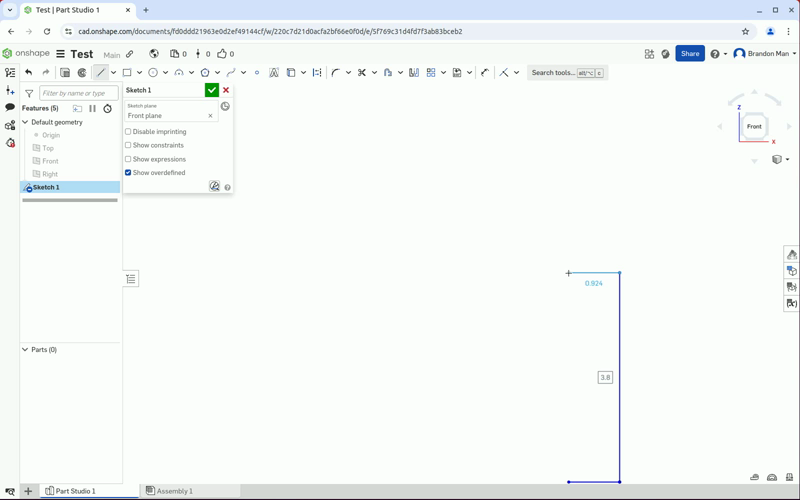
click(568, 272)
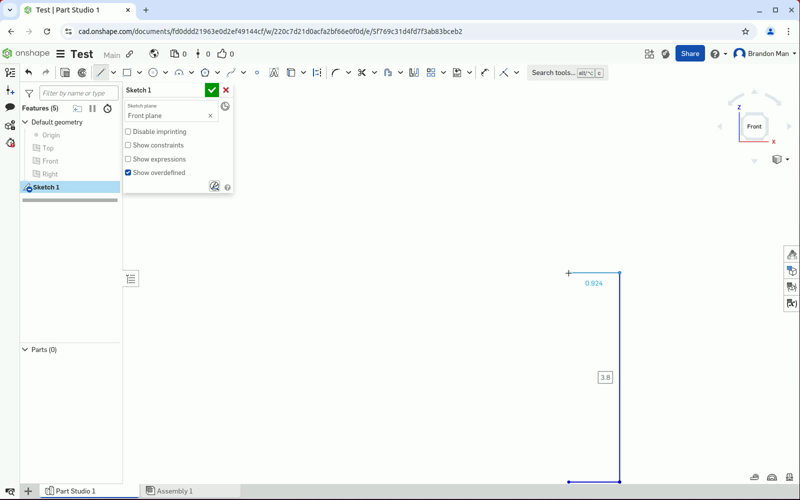
scroll(-6)
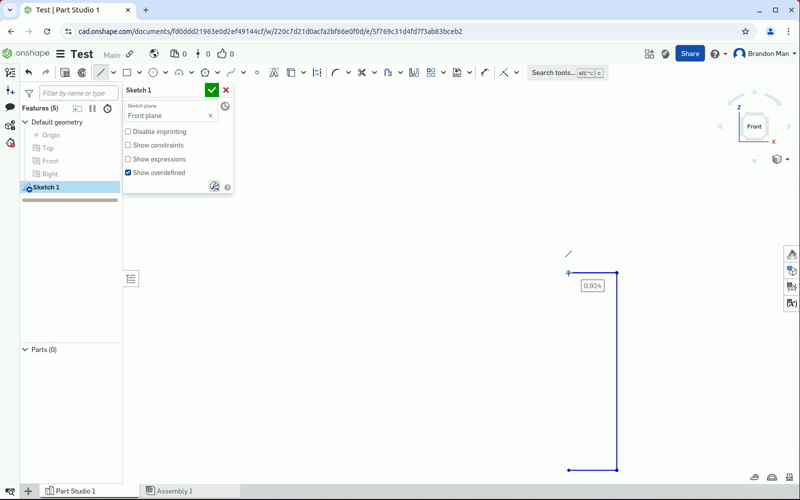
scroll(-6)
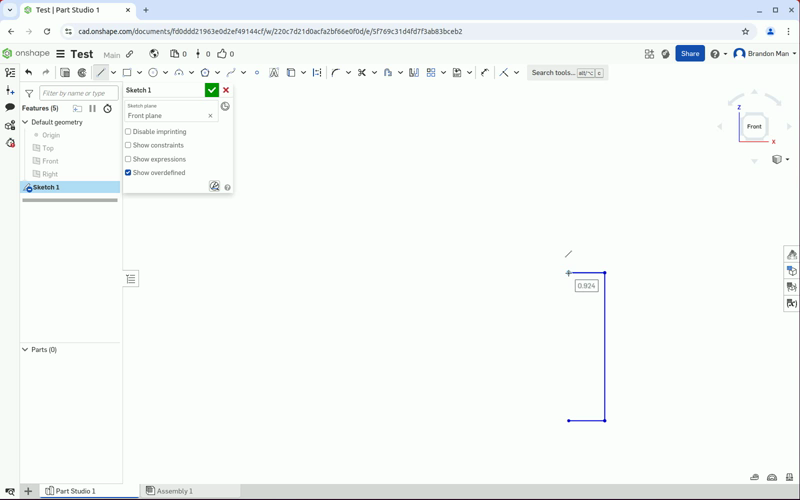
scroll(-6)
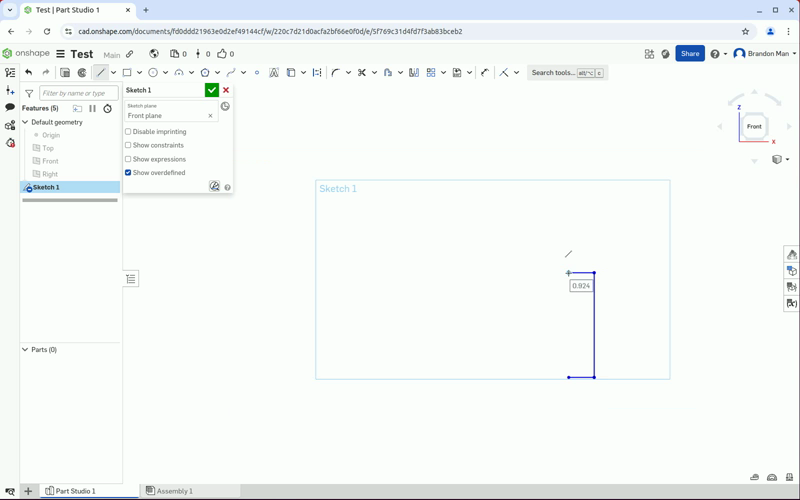
scroll(-6)
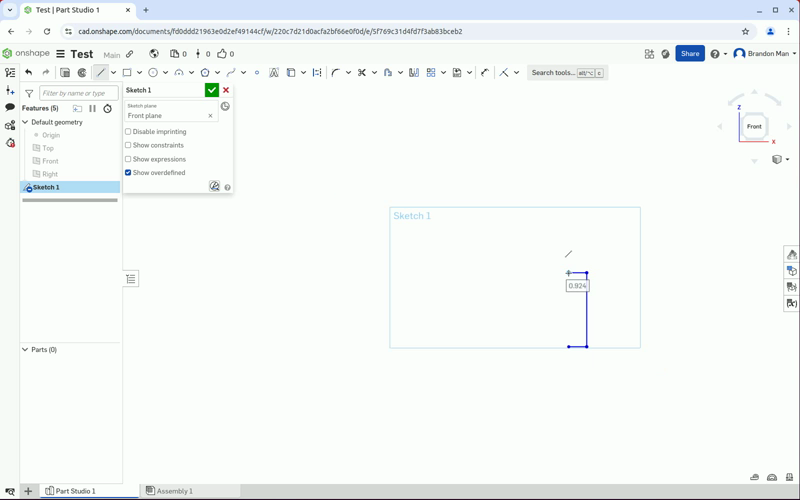
scroll(-6)
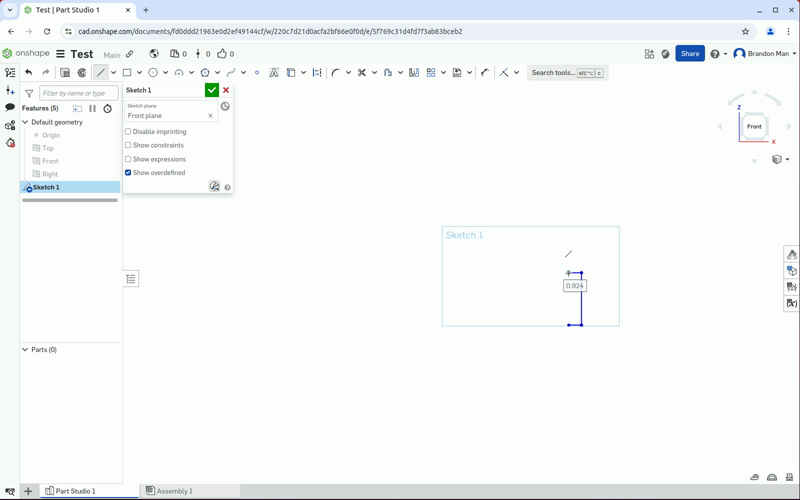
scroll(-6)
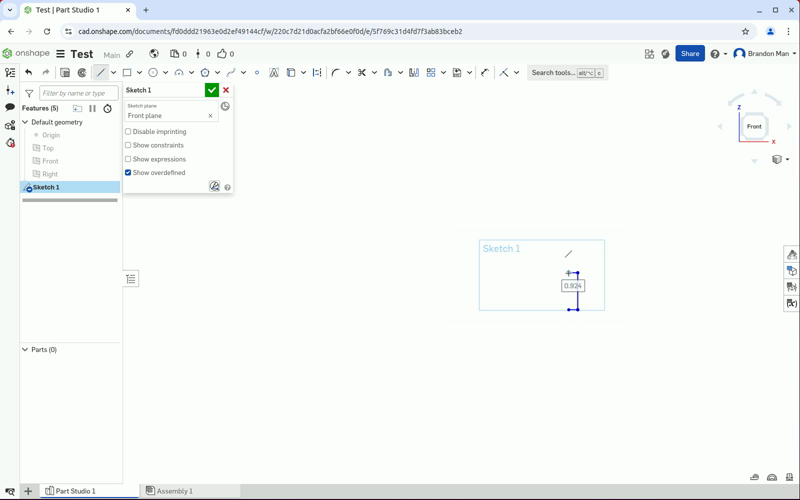
scroll(-6)
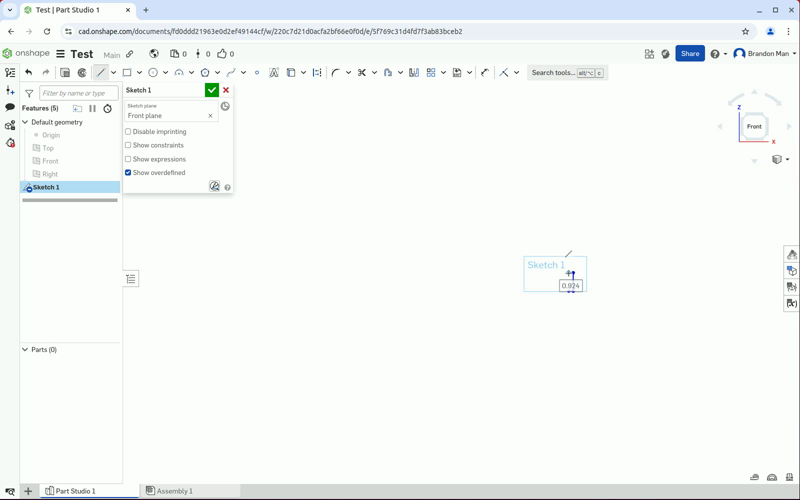
key_up(shift)
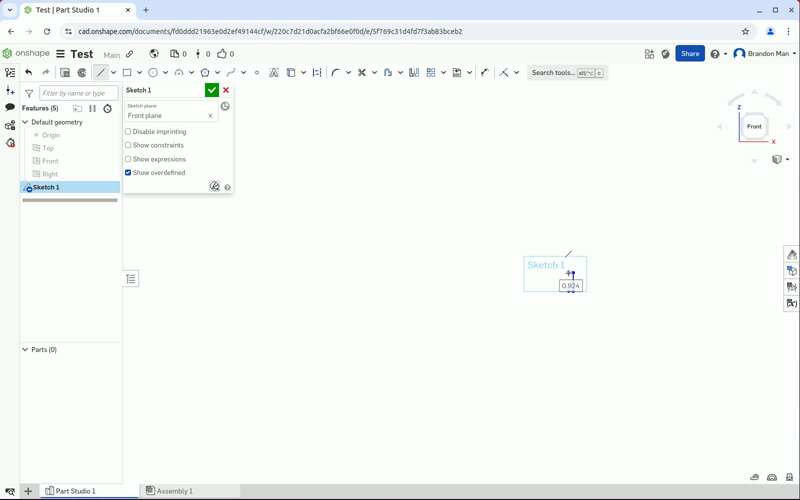
mouse_move(589, 272)
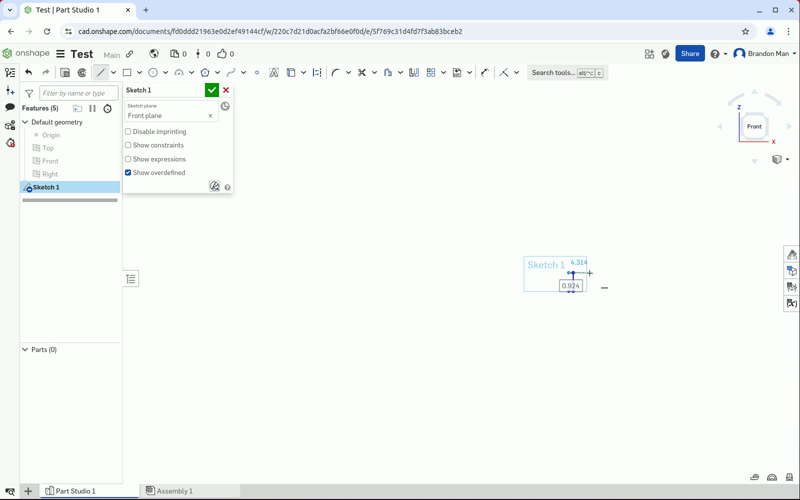
key_down(shift)
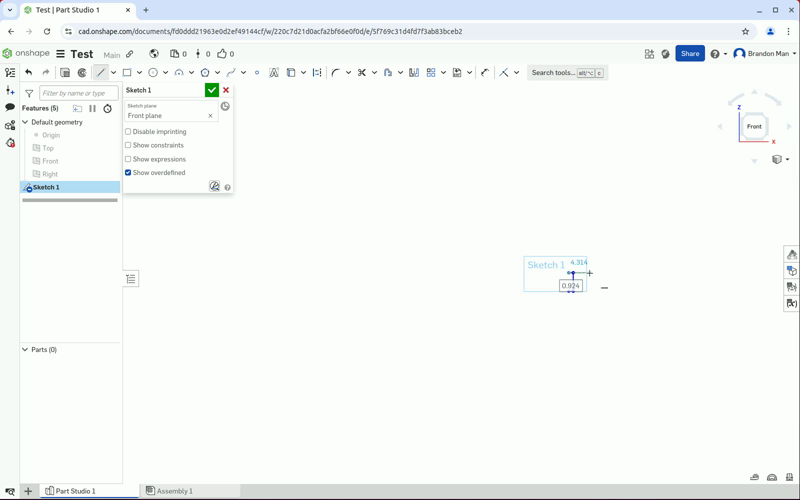
mouse_move(568, 291)
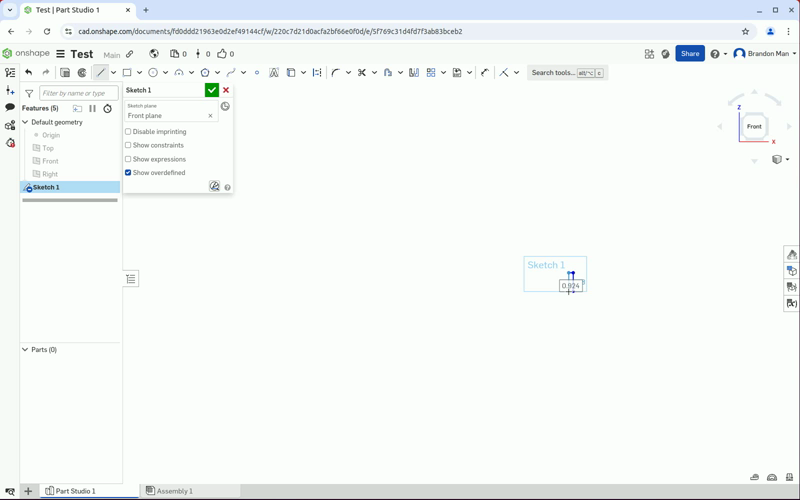
key_up(shift)
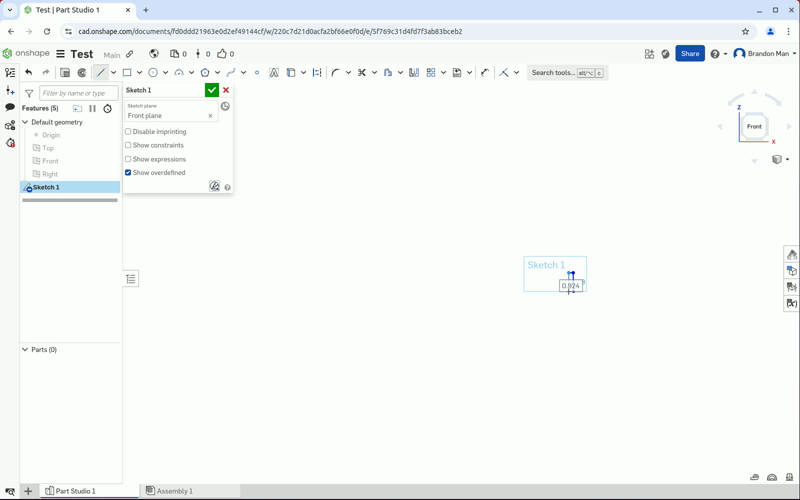
click(568, 291)
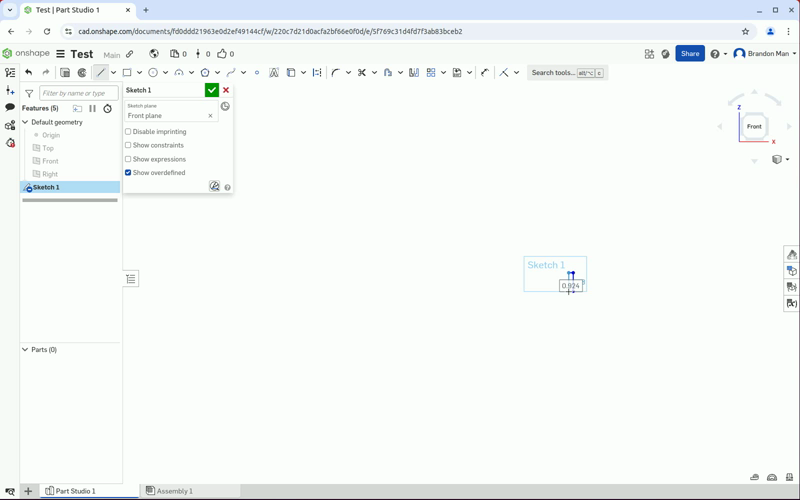
key(esc)
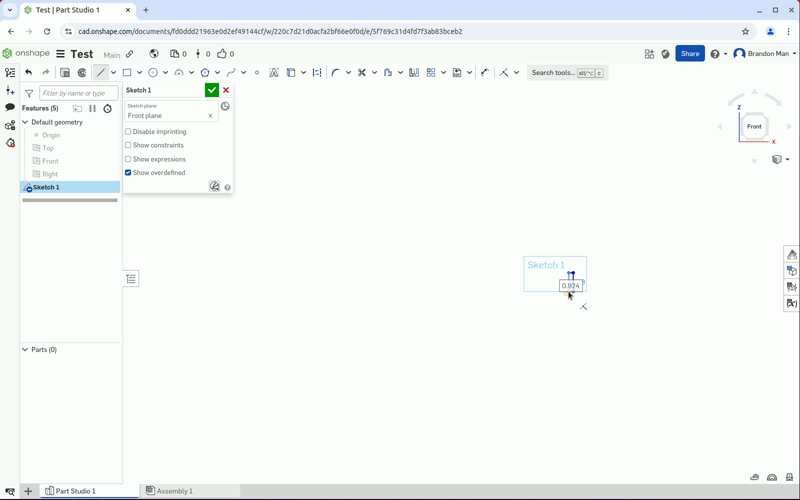
mouse_move(572, 287)
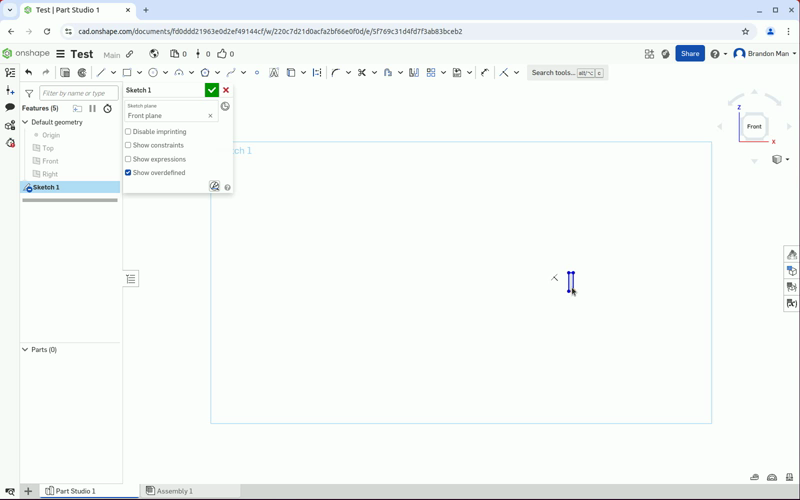
scroll(6)
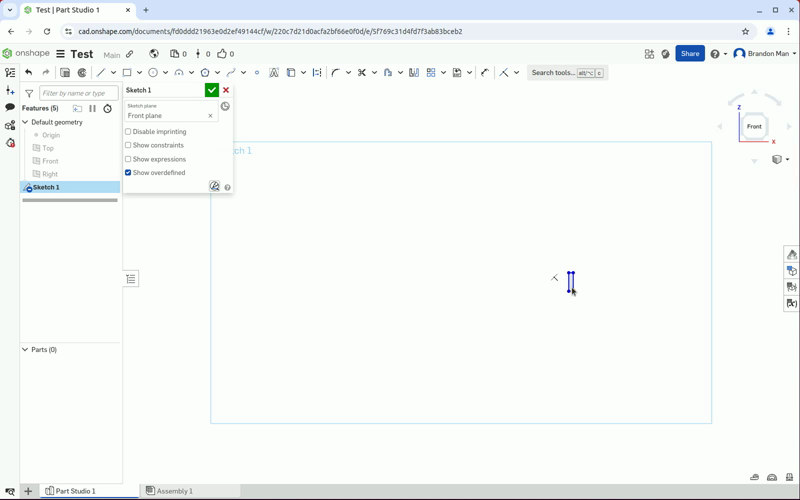
scroll(6)
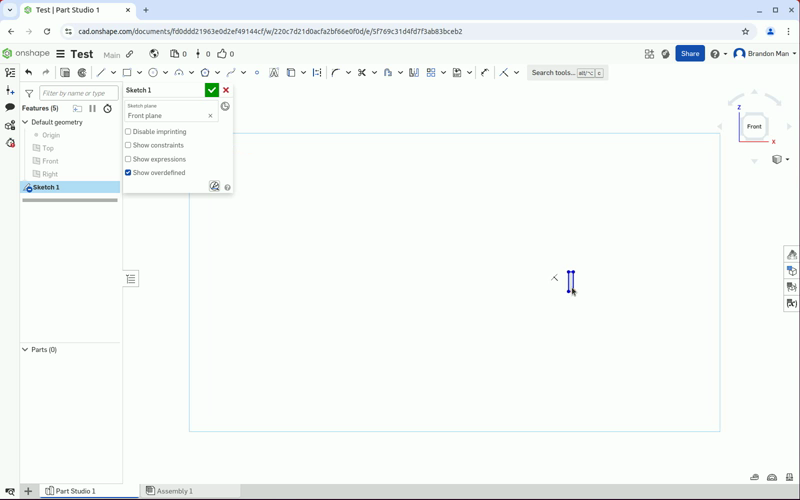
scroll(6)
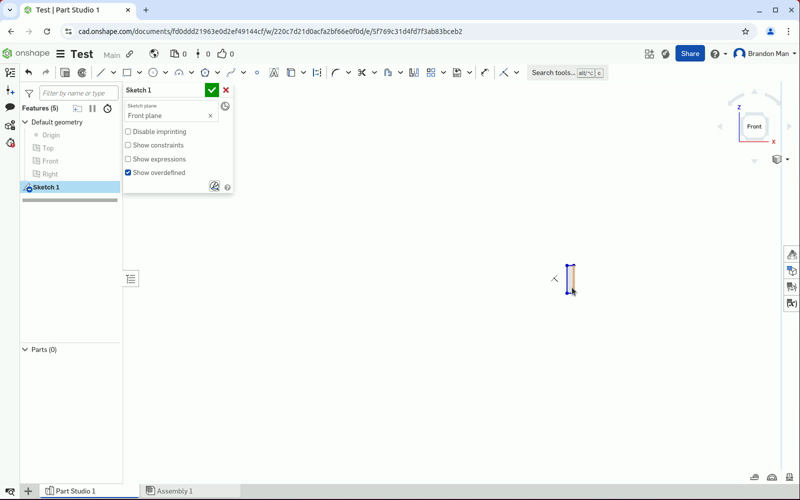
scroll(6)
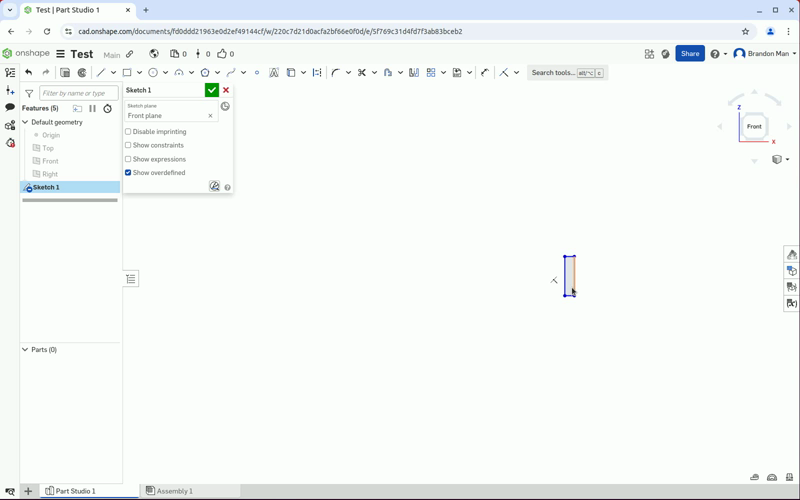
scroll(6)
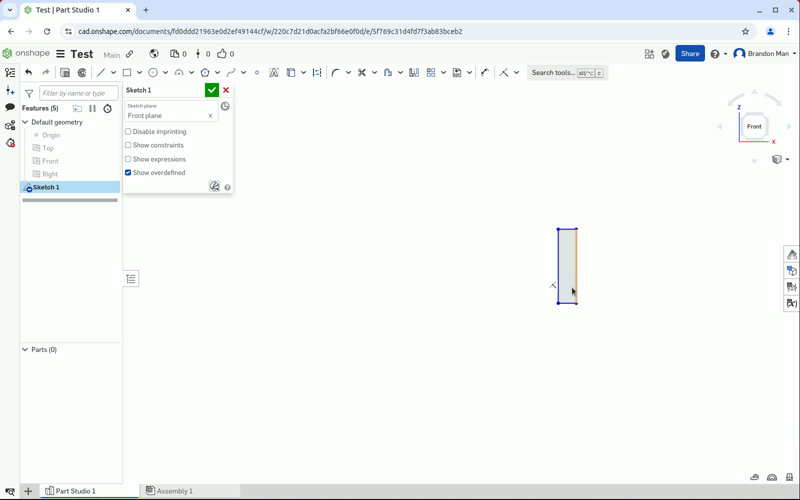
scroll(6)
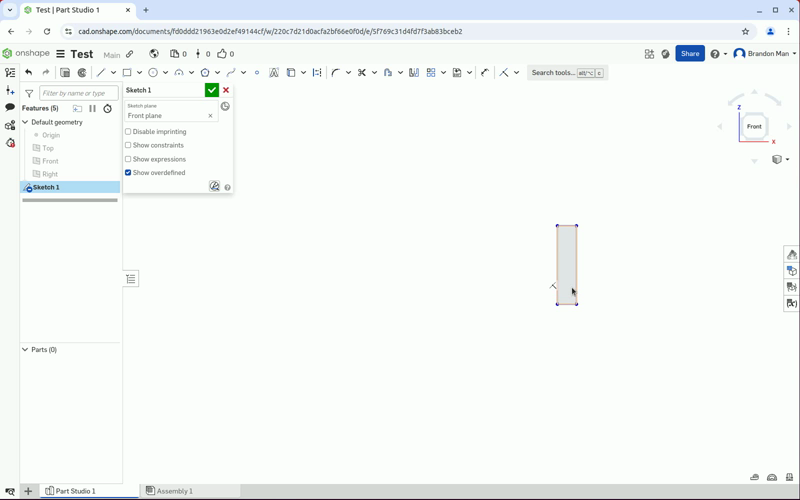
scroll(6)
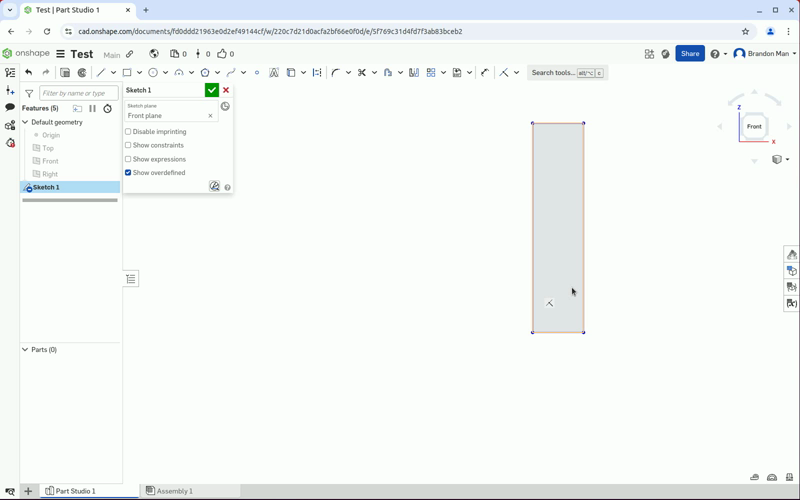
click(572, 287)
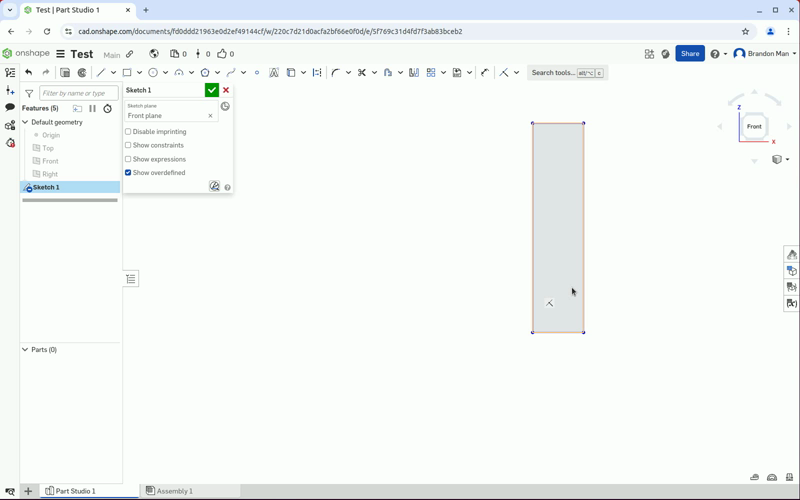
scroll(-6)
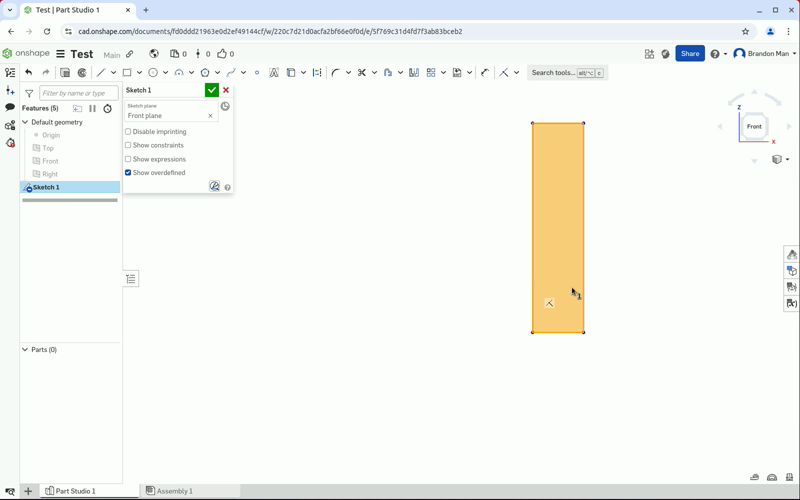
scroll(-6)
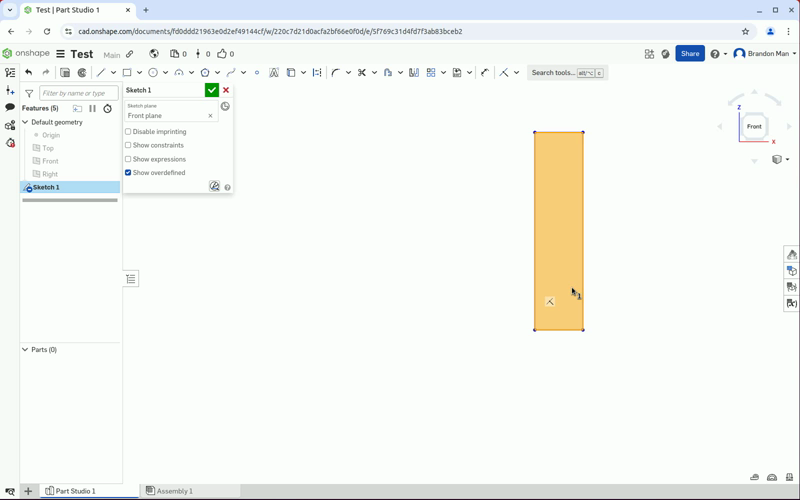
scroll(-6)
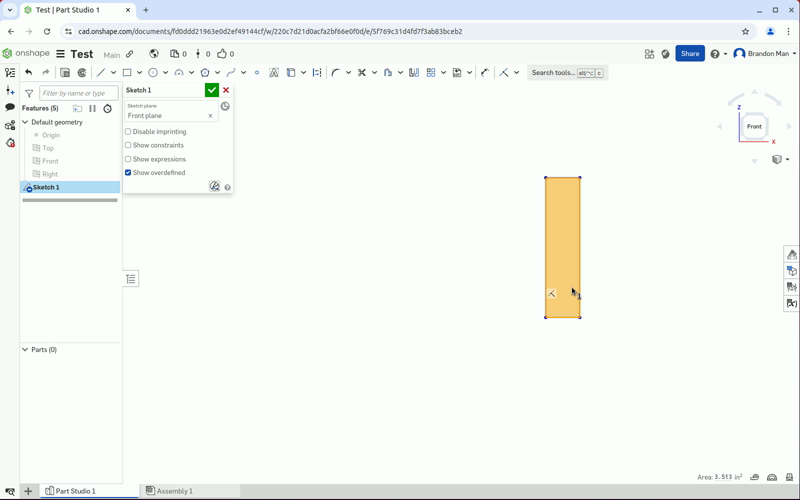
scroll(-6)
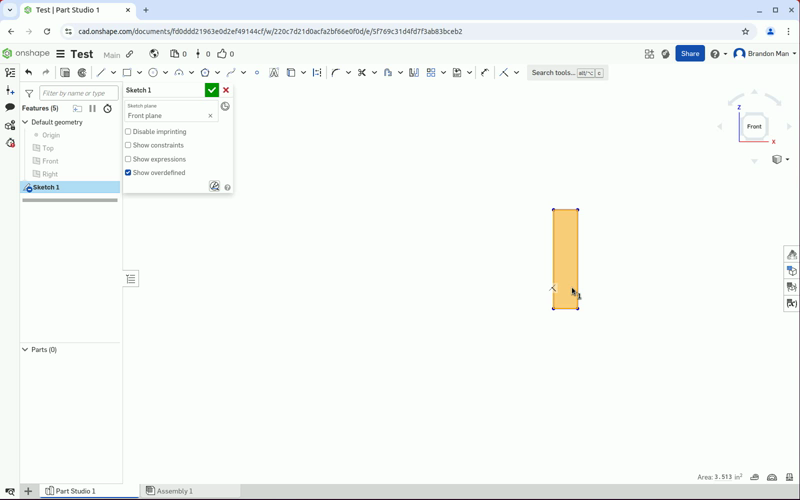
scroll(-6)
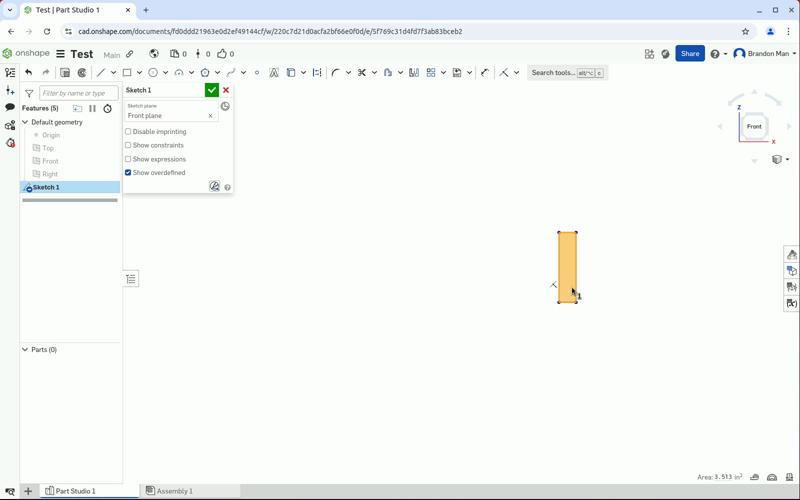
scroll(-6)
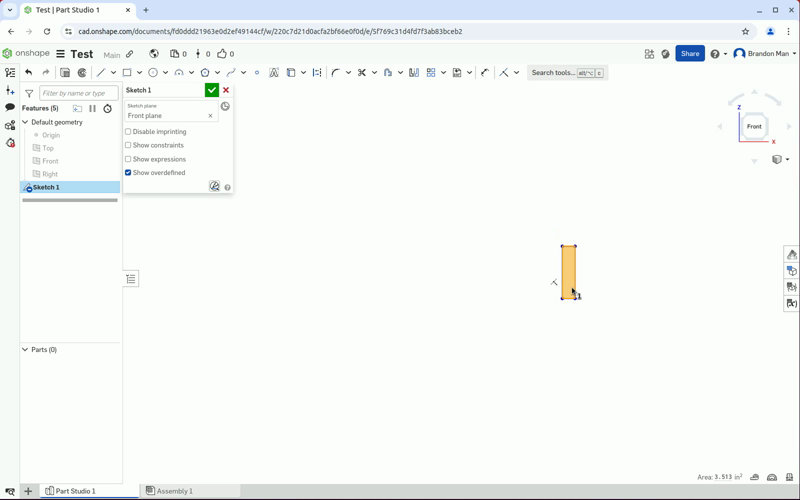
scroll(-6)
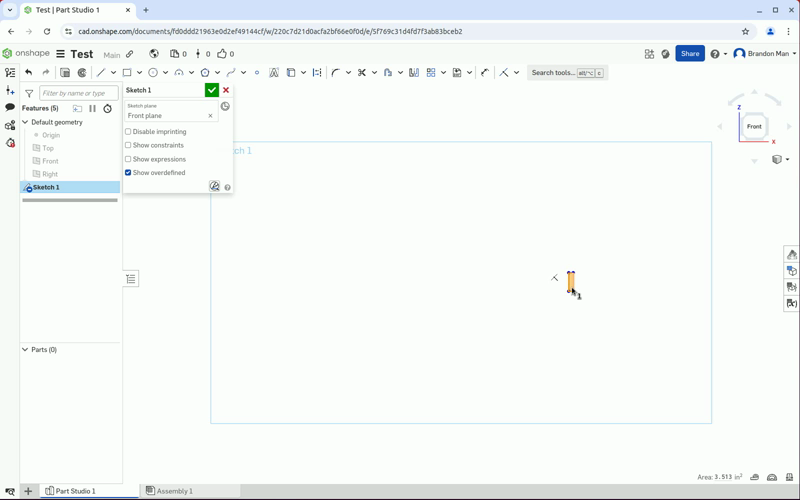
mouse_move(73, 352)
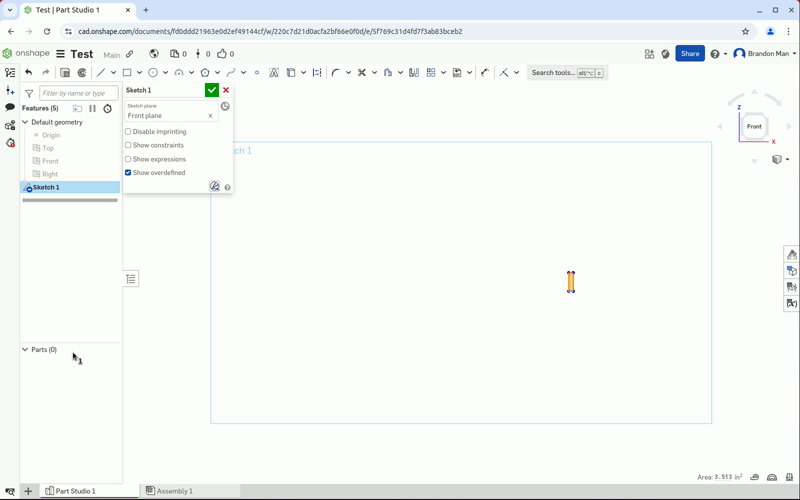
key(shift+y)
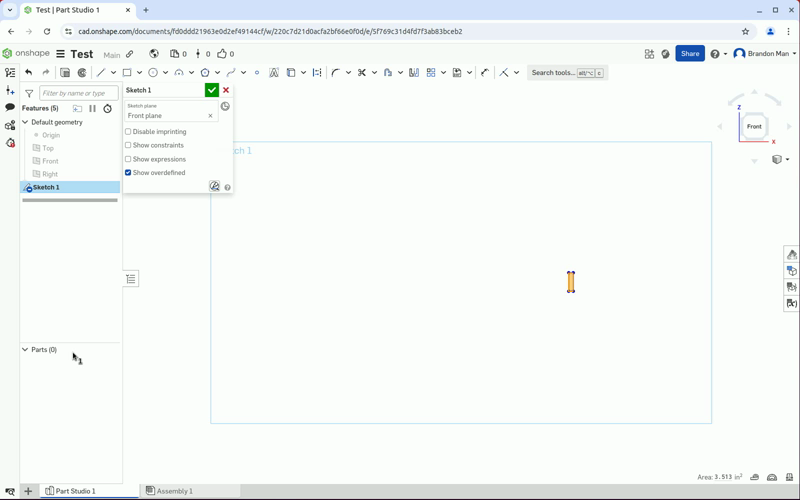
key(shift+e)
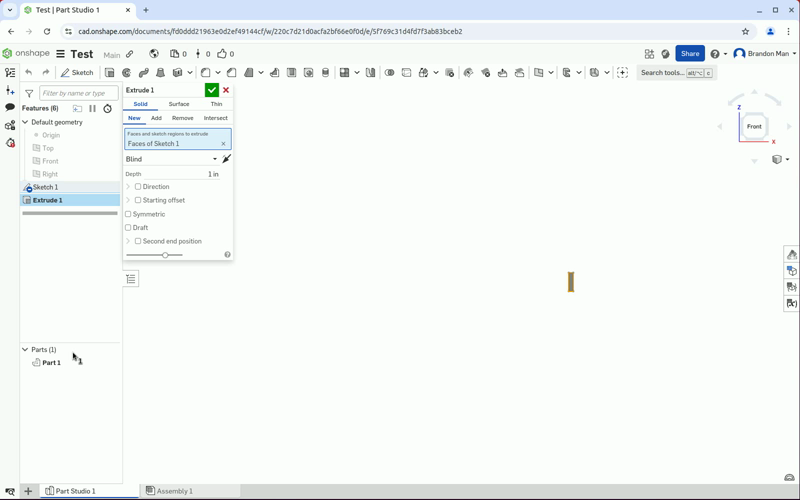
mouse_move(143, 106)
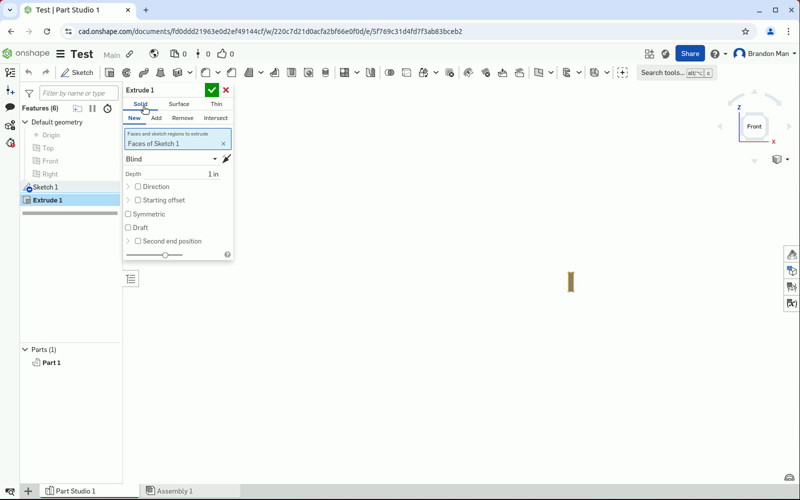
click(143, 106)
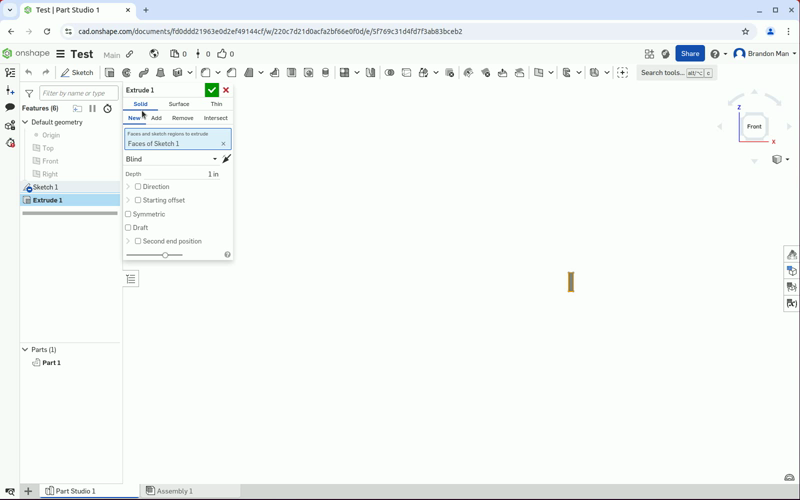
mouse_move(137, 120)
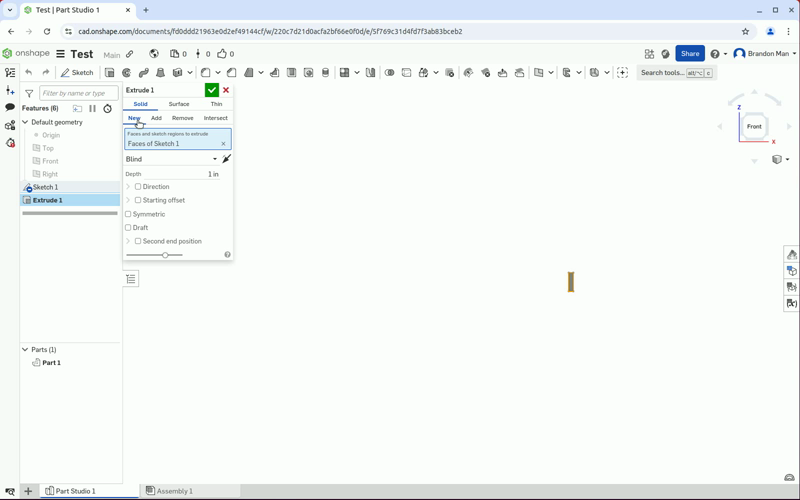
click(137, 120)
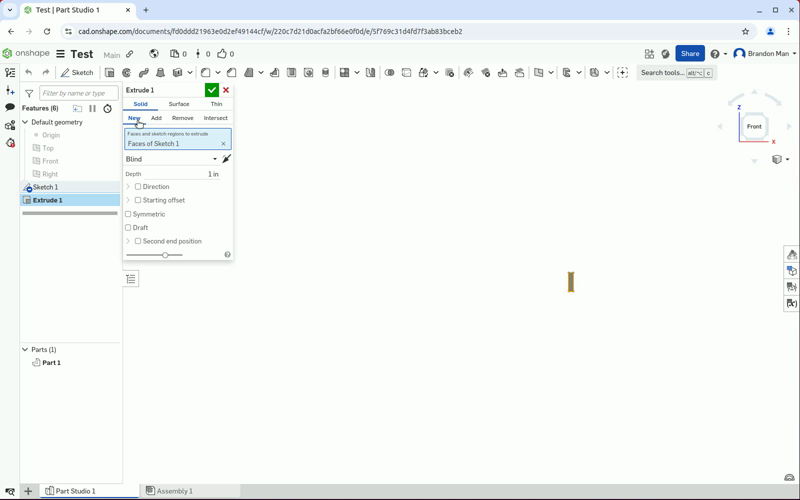
key(tab, 4)
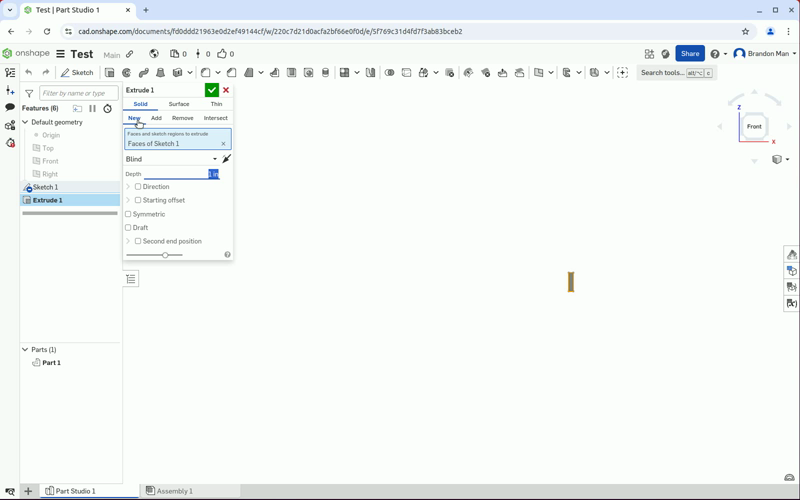
text(46.216)
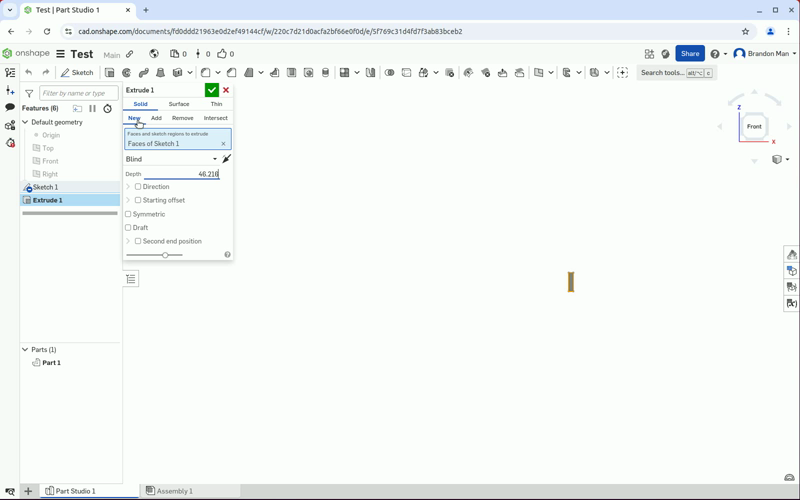
key(tab, 3)
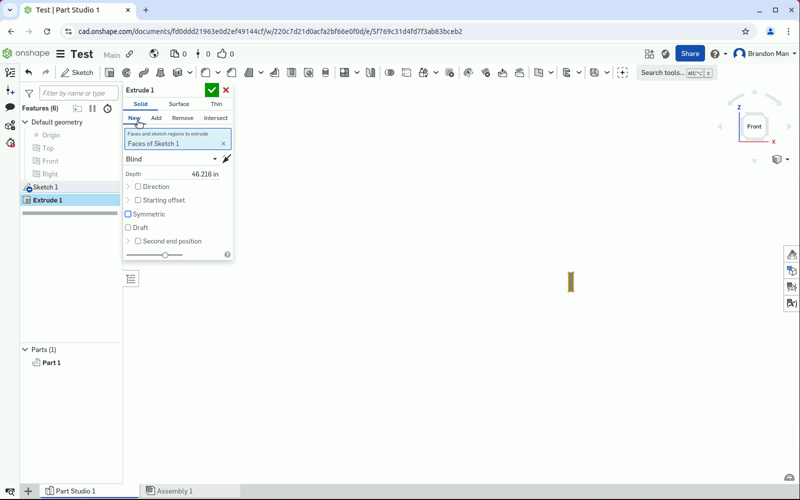
key(space)
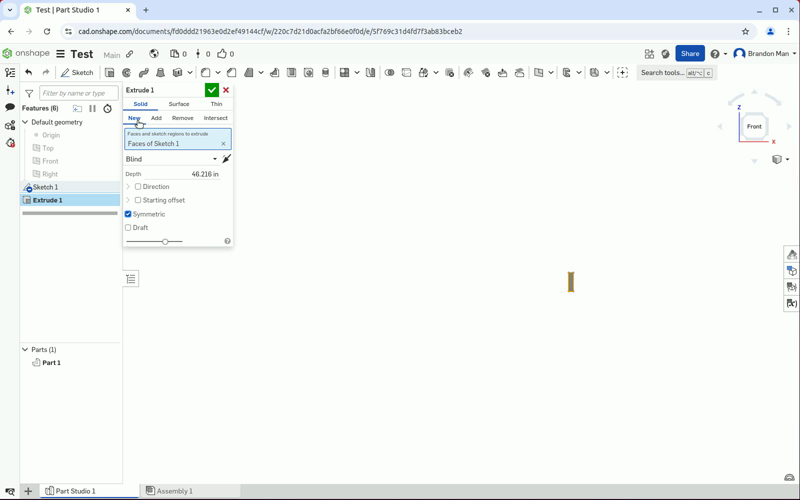
key(enter)
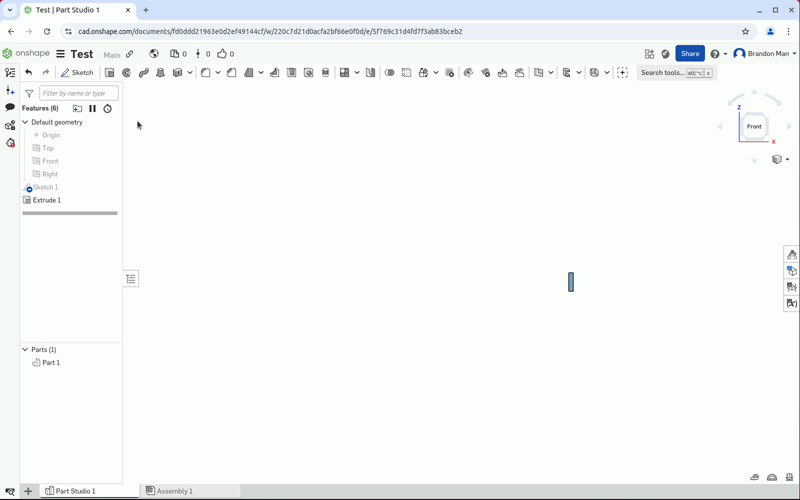
key(shift+h)
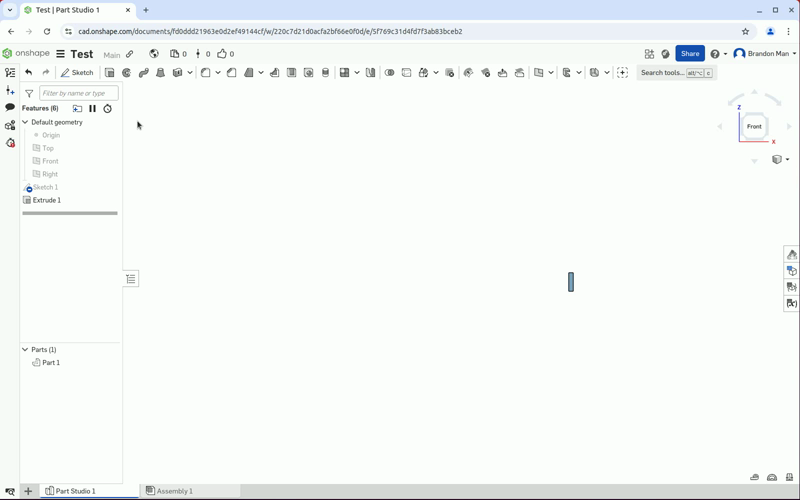
key(shift+h)
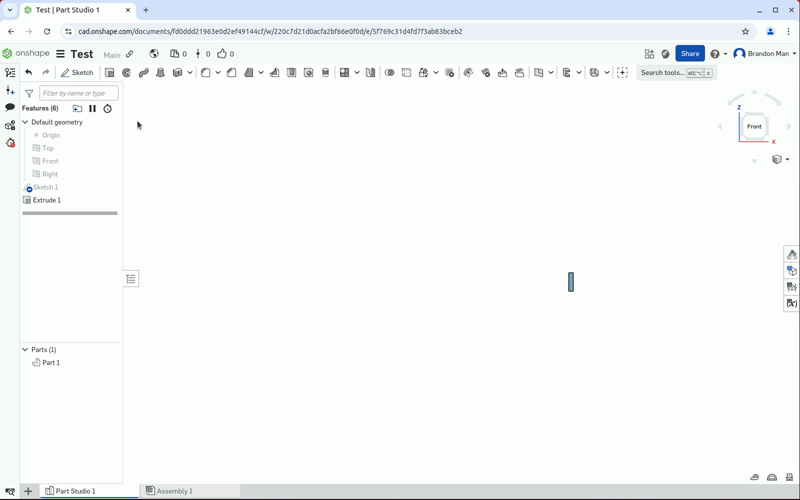
mouse_move(73, 189)
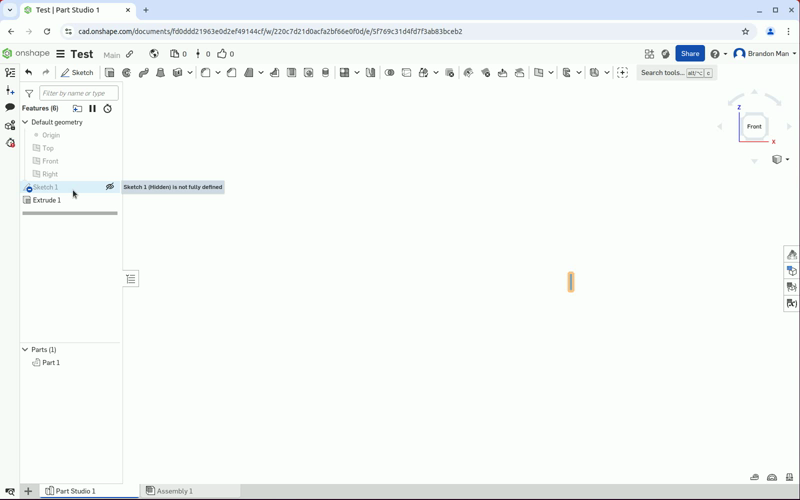
click(73, 189)
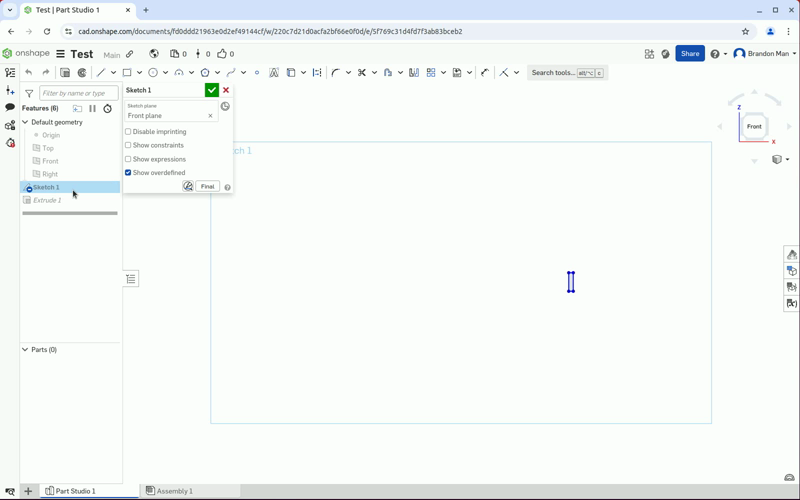
mouse_move(229, 92)
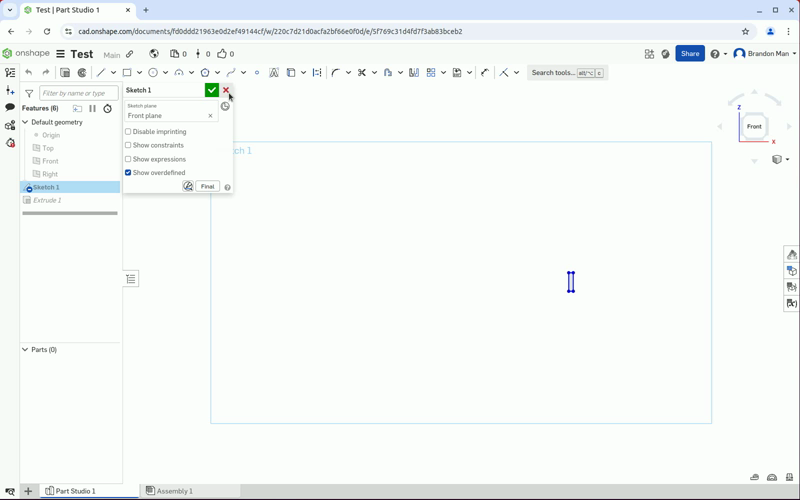
click(229, 92)
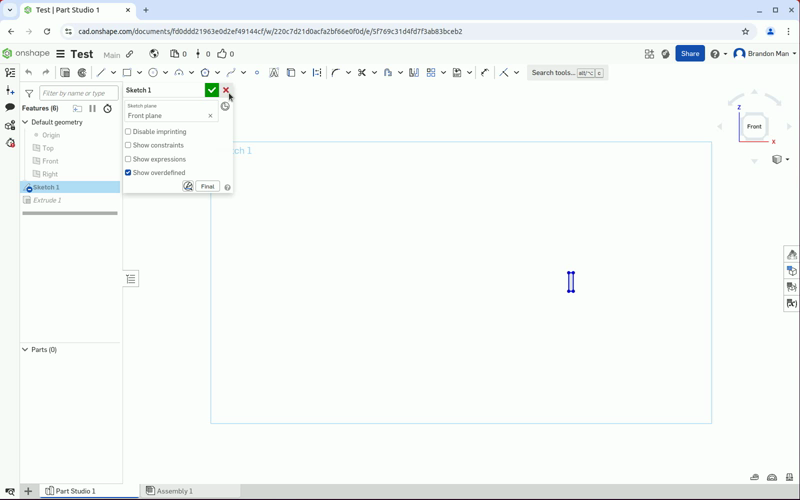
key(shift+s)
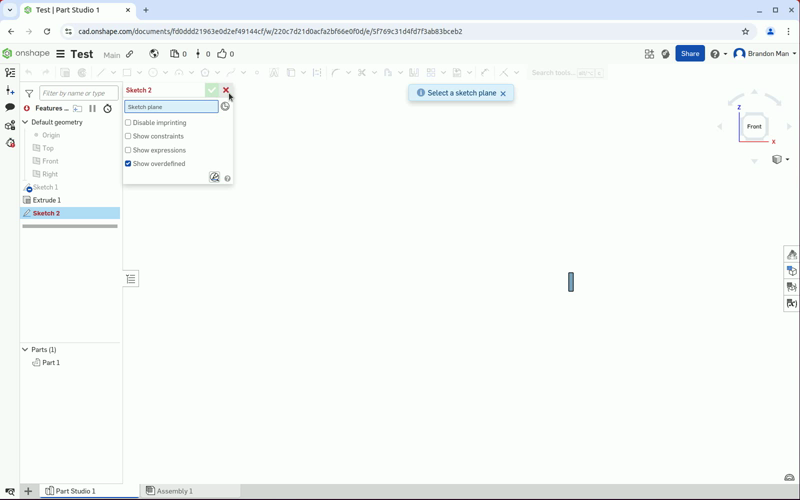
mouse_move(73, 163)
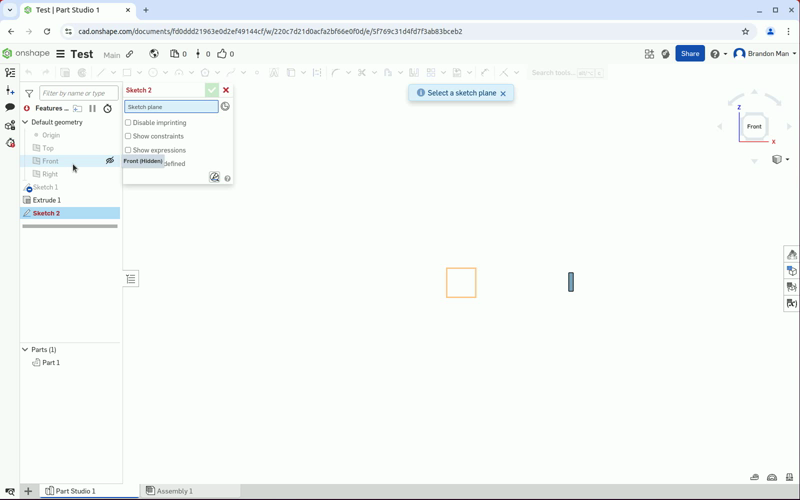
click(73, 163)
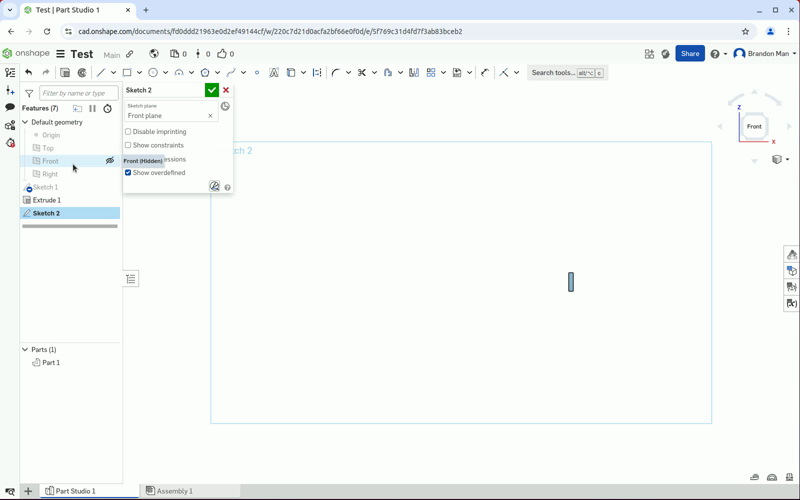
mouse_move(73, 352)
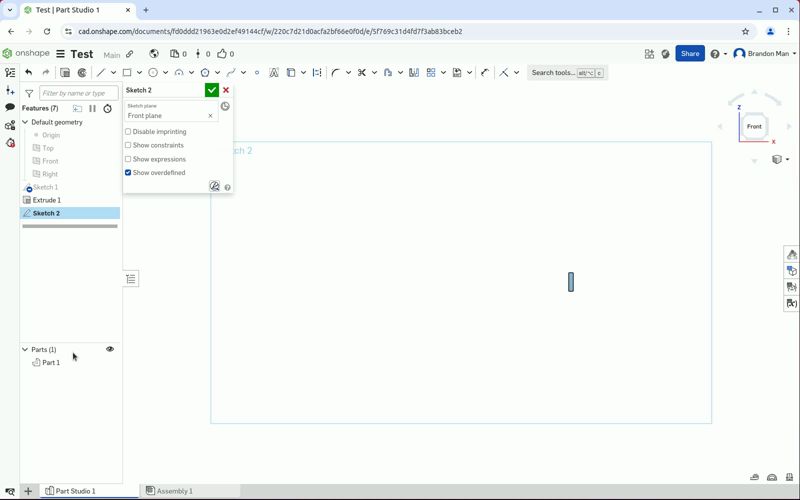
key(y)
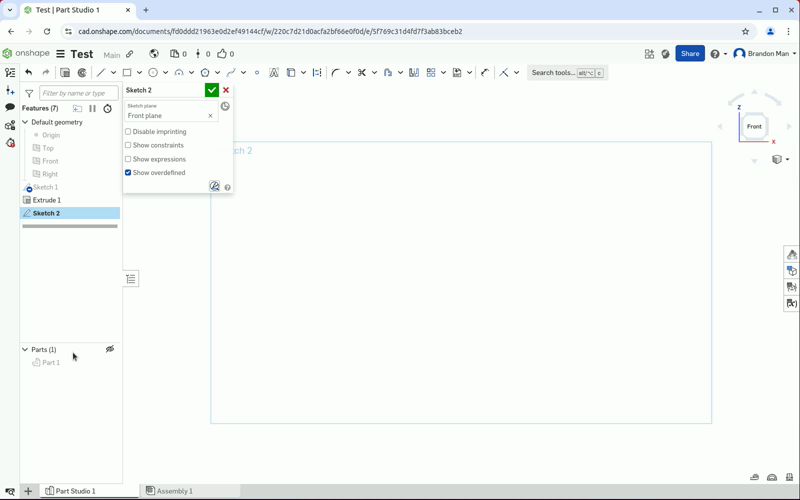
key(l)
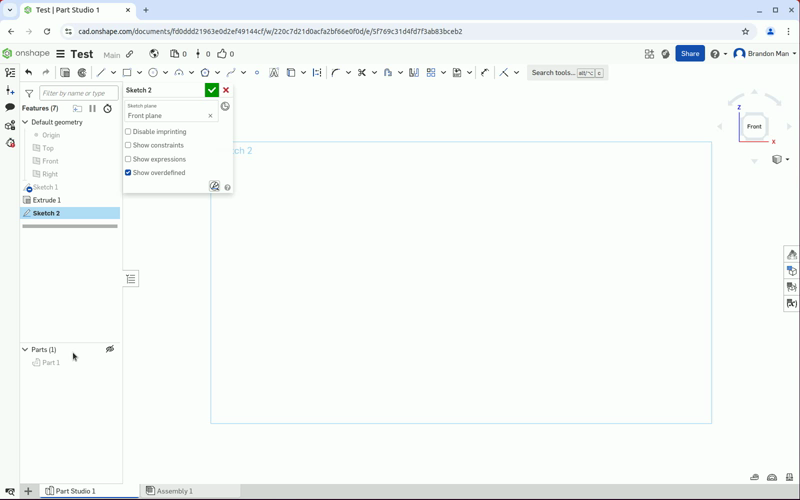
key_down(shift)
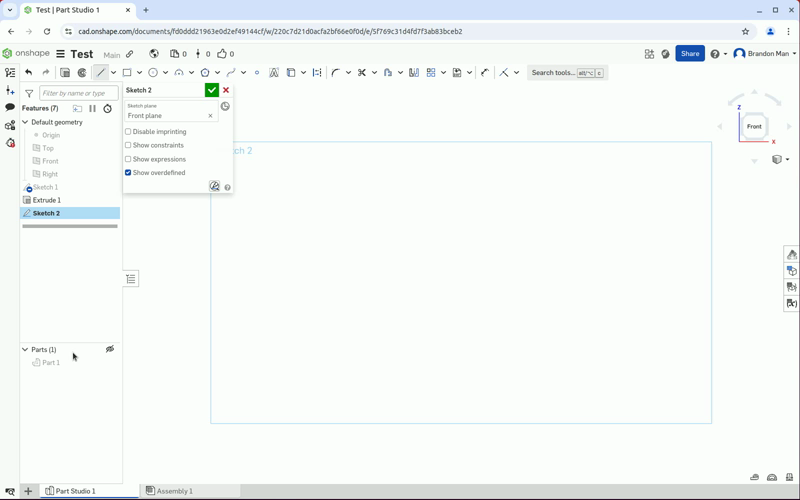
mouse_move(348, 291)
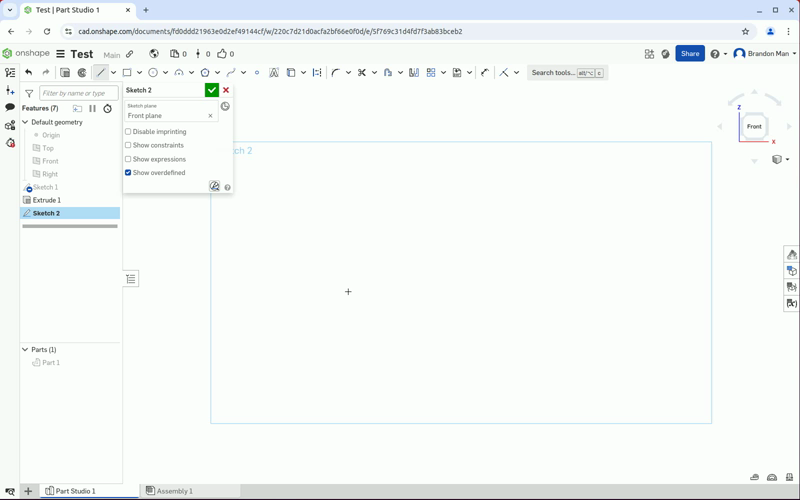
click(348, 291)
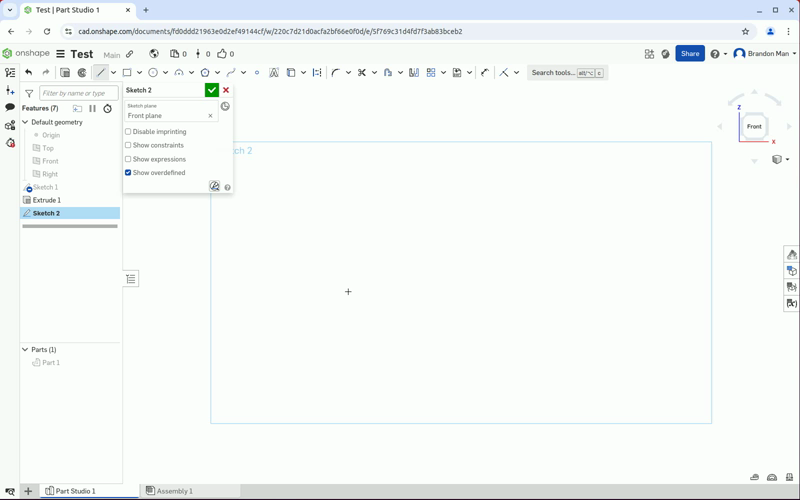
key_up(shift)
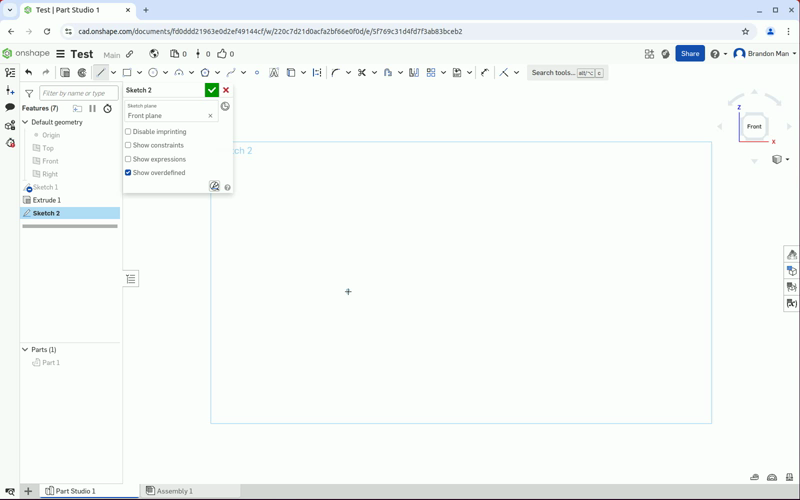
key_down(shift)
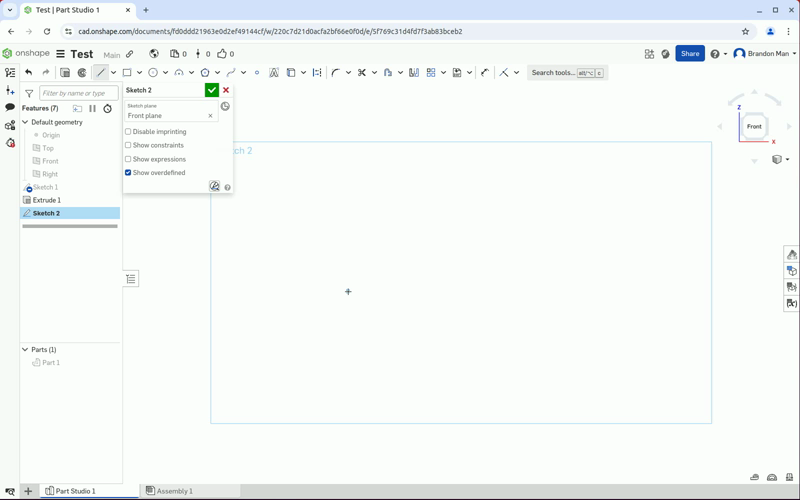
mouse_move(378, 291)
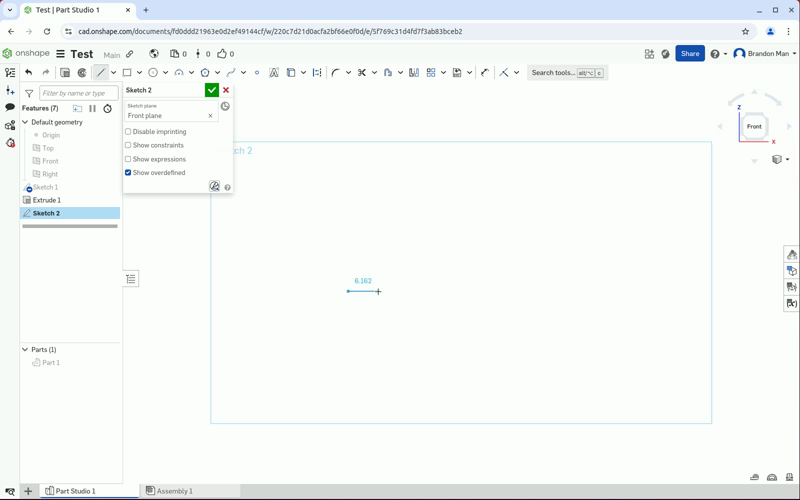
mouse_move(353, 291)
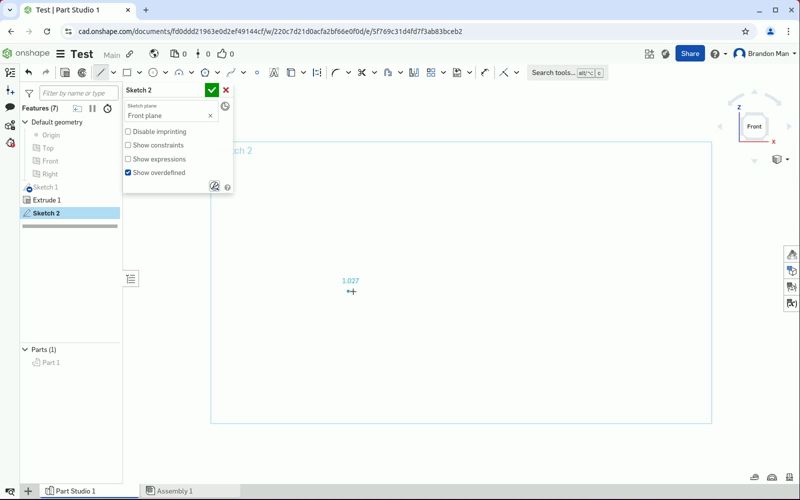
scroll(6)
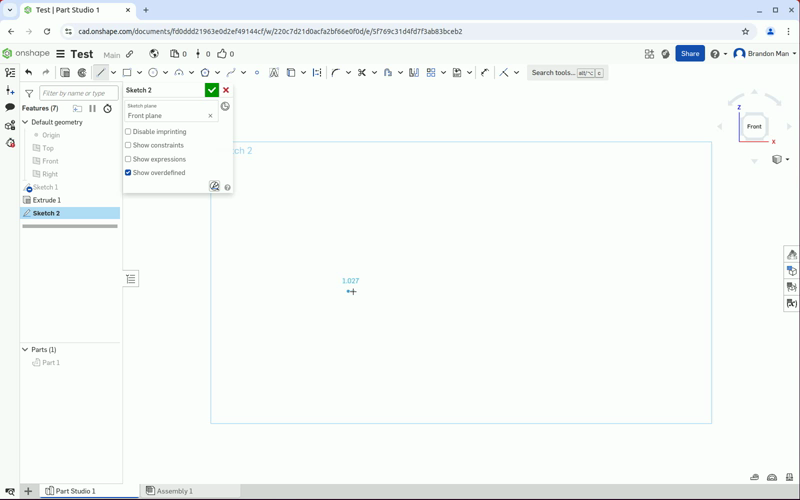
scroll(6)
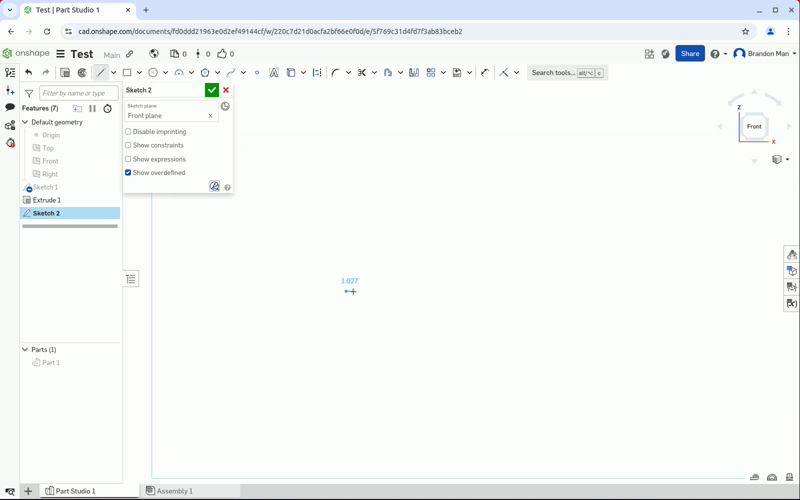
scroll(6)
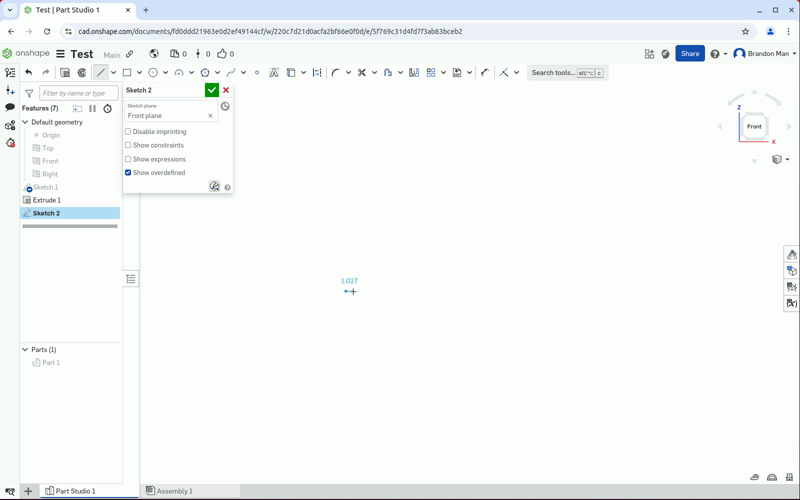
scroll(6)
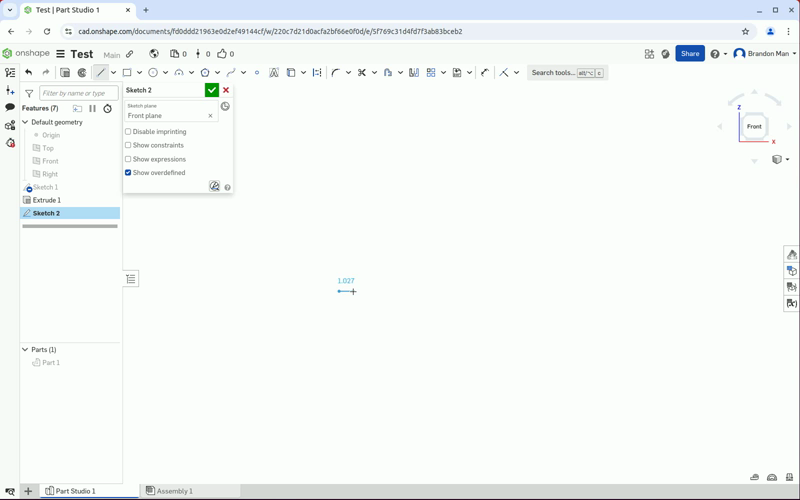
scroll(6)
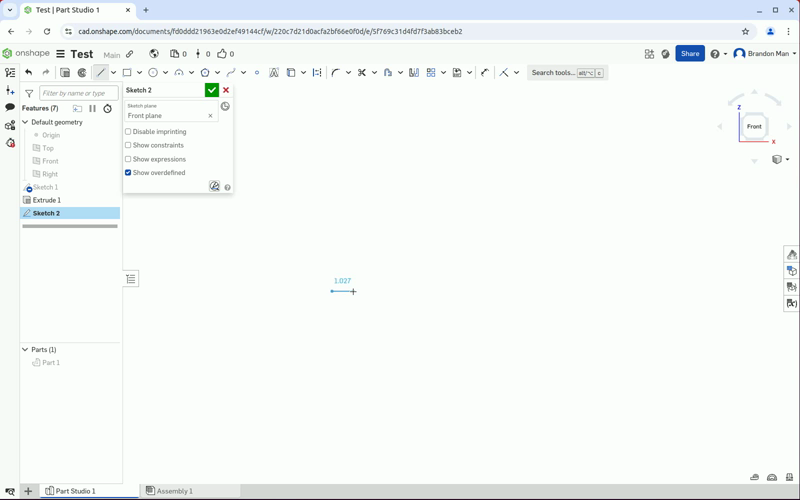
scroll(6)
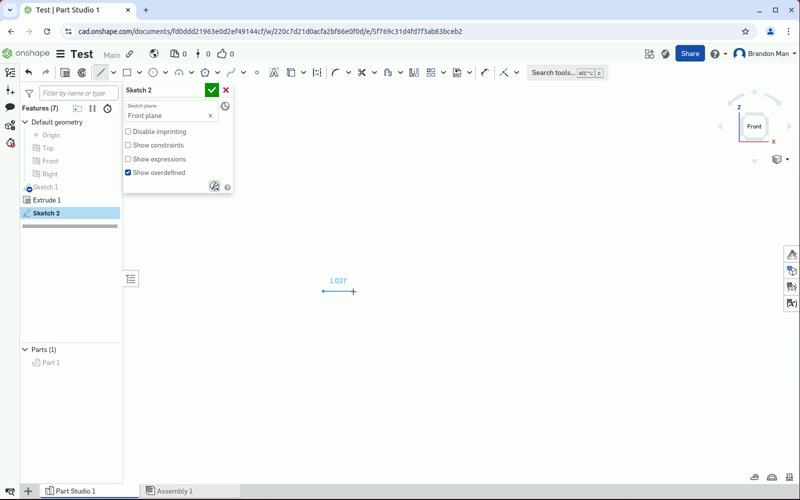
scroll(6)
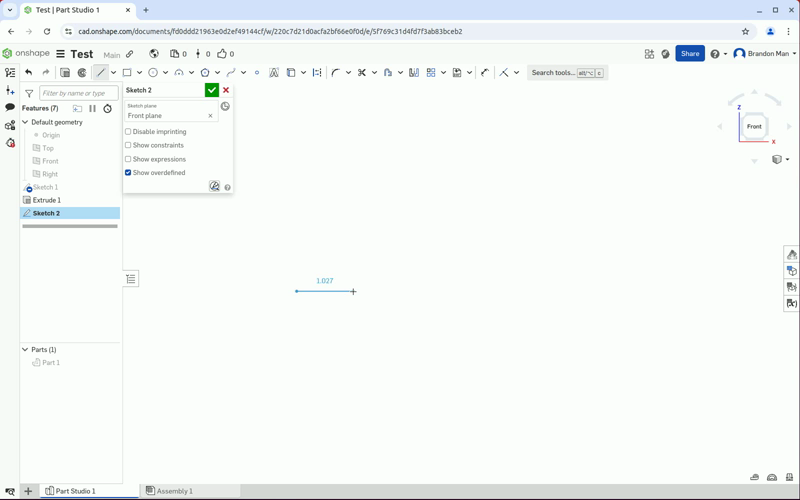
click(353, 291)
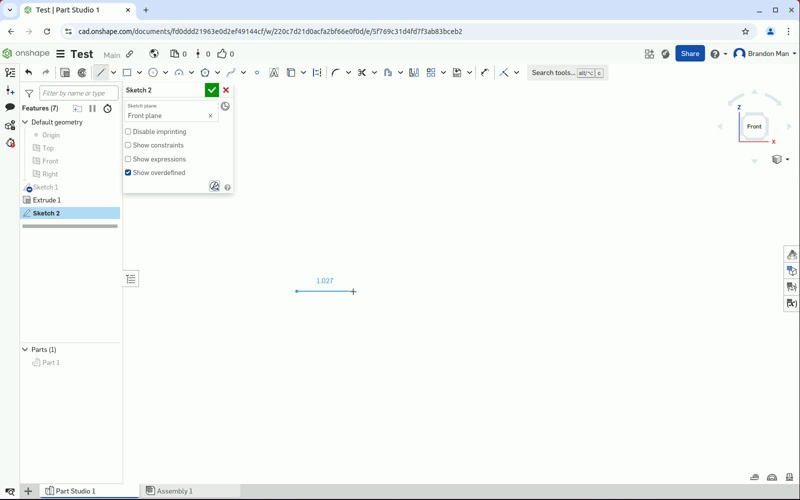
scroll(-6)
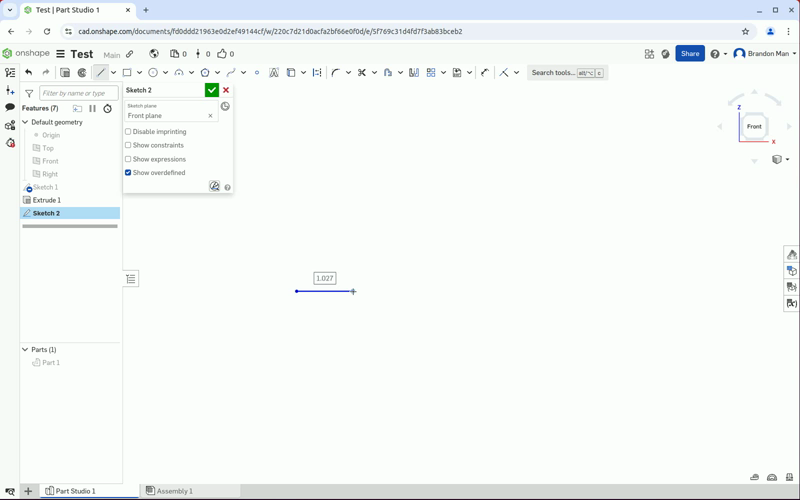
scroll(-6)
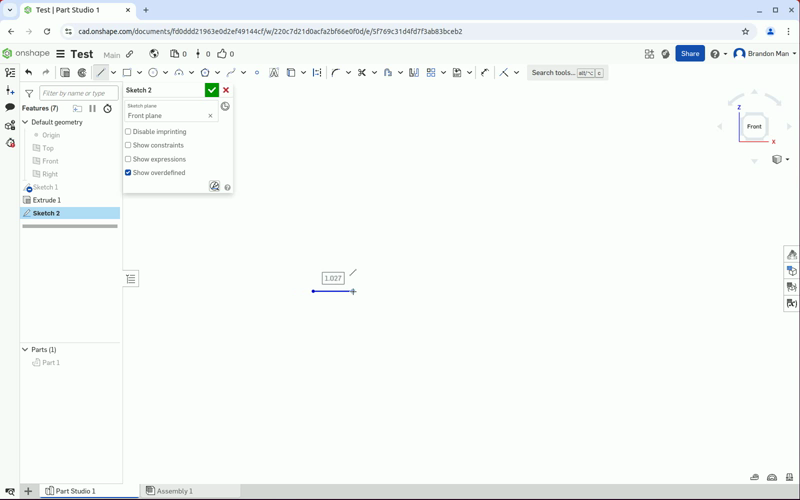
scroll(-6)
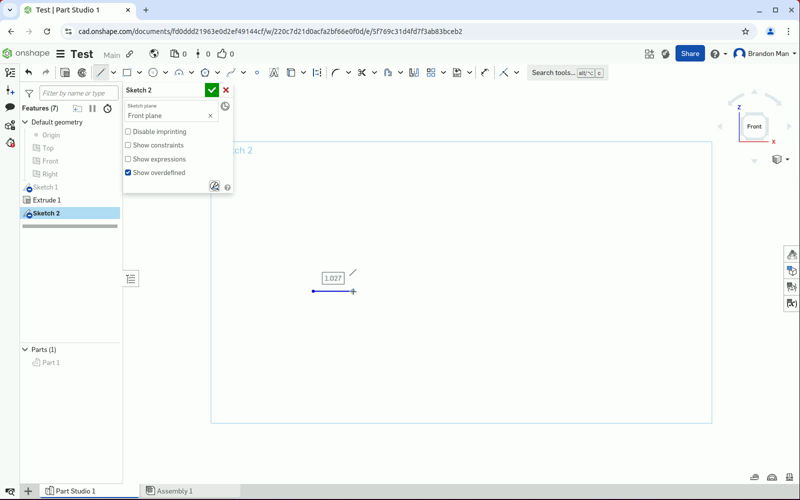
scroll(-6)
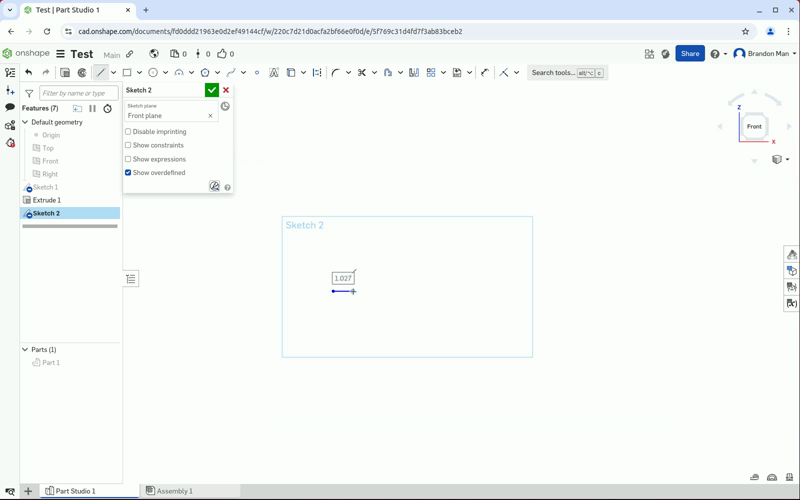
scroll(-6)
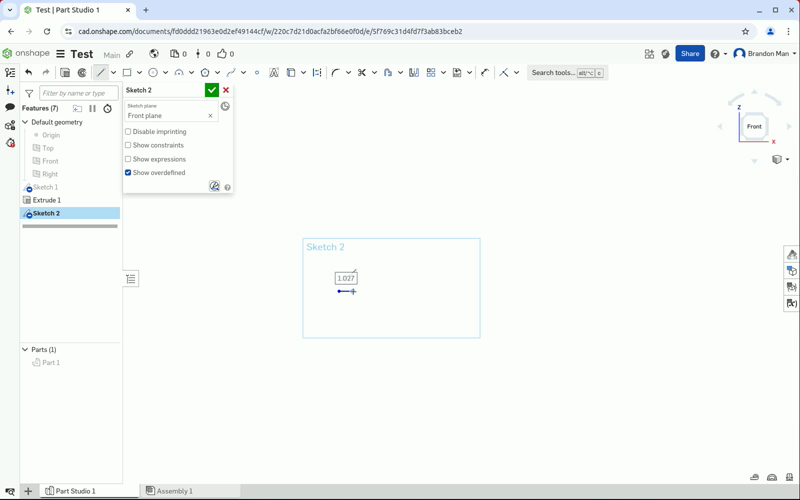
scroll(-6)
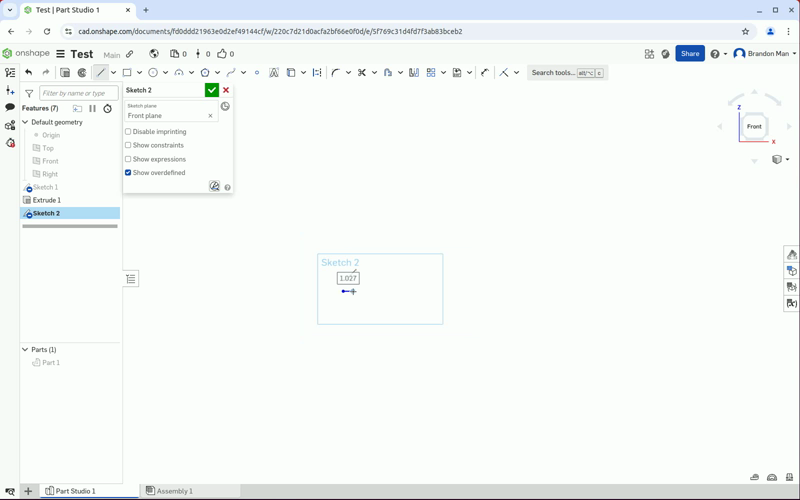
scroll(-6)
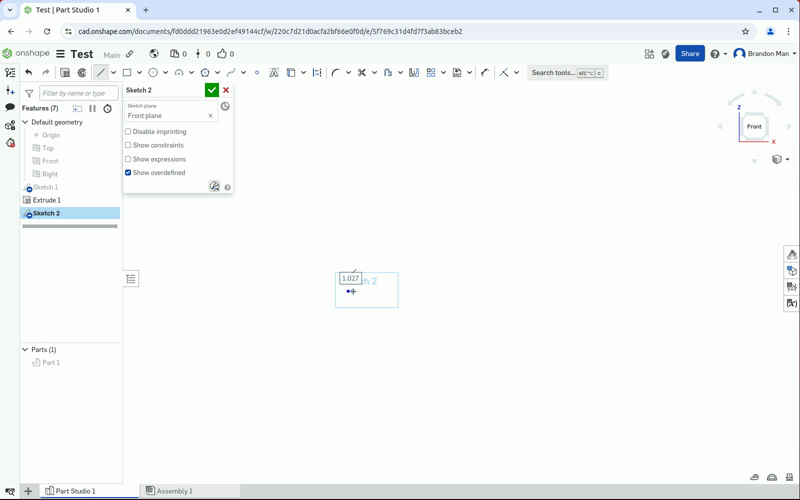
key_up(shift)
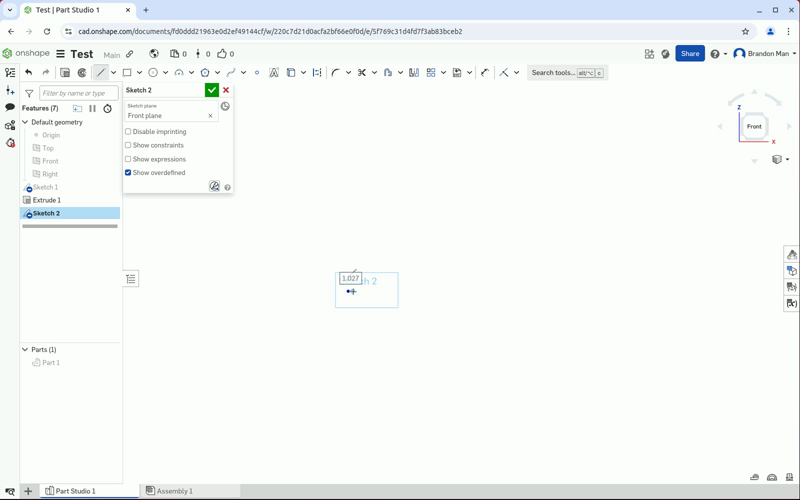
key_down(shift)
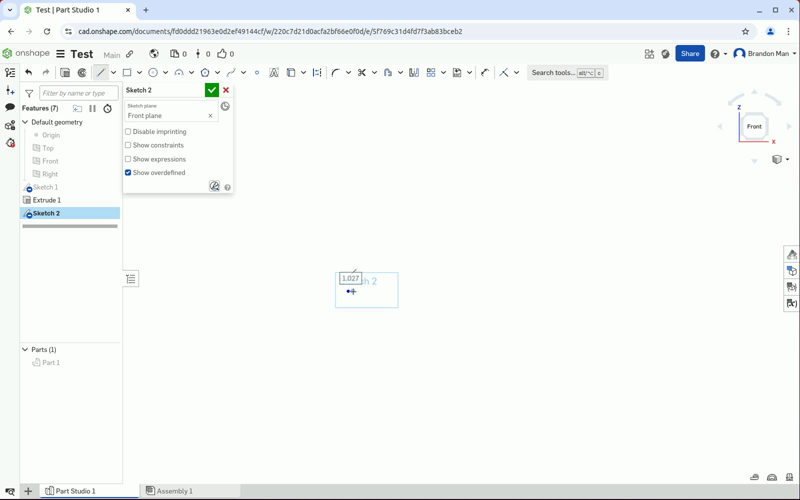
mouse_move(383, 291)
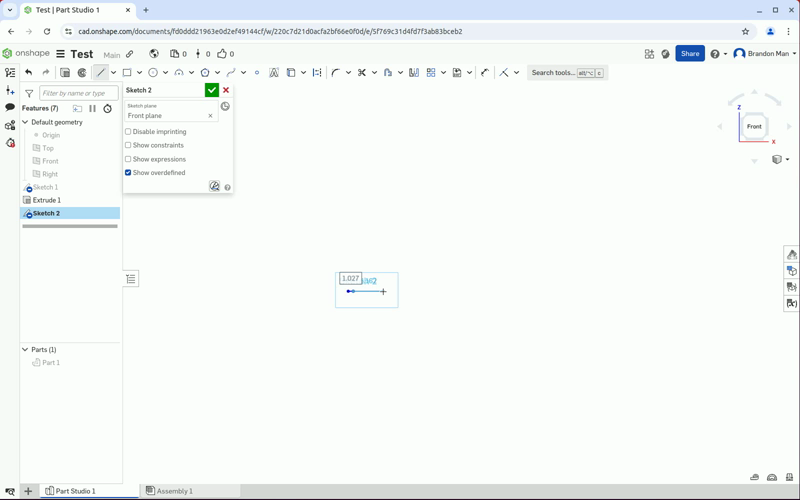
mouse_move(353, 272)
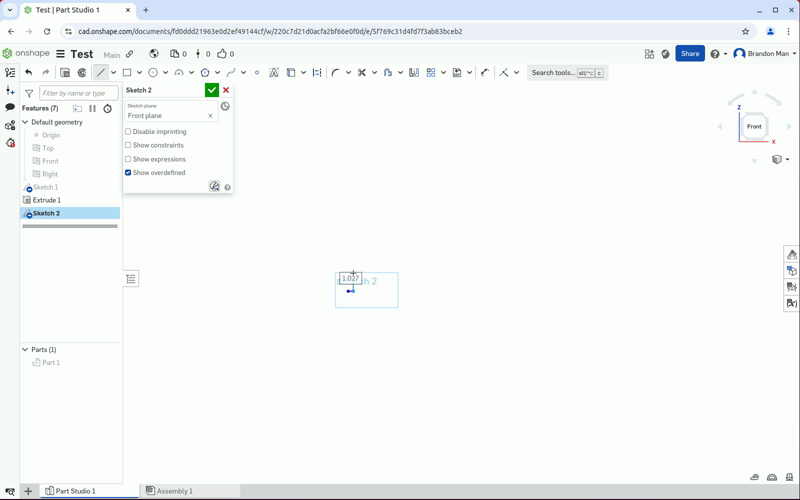
click(353, 272)
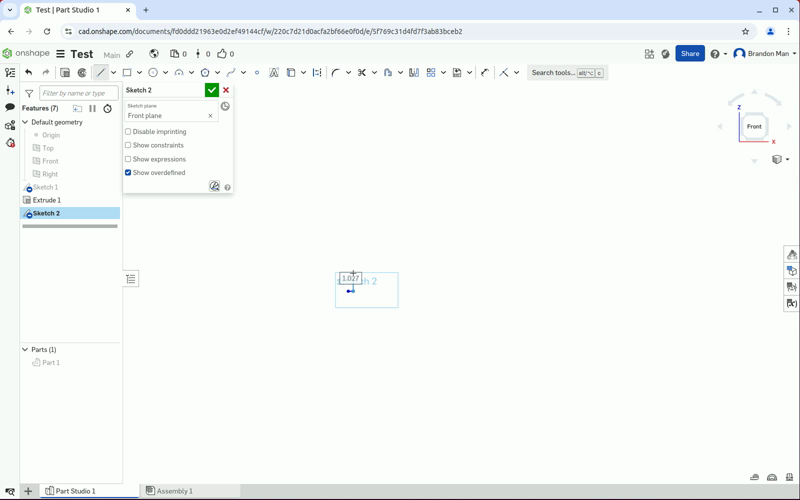
key_up(shift)
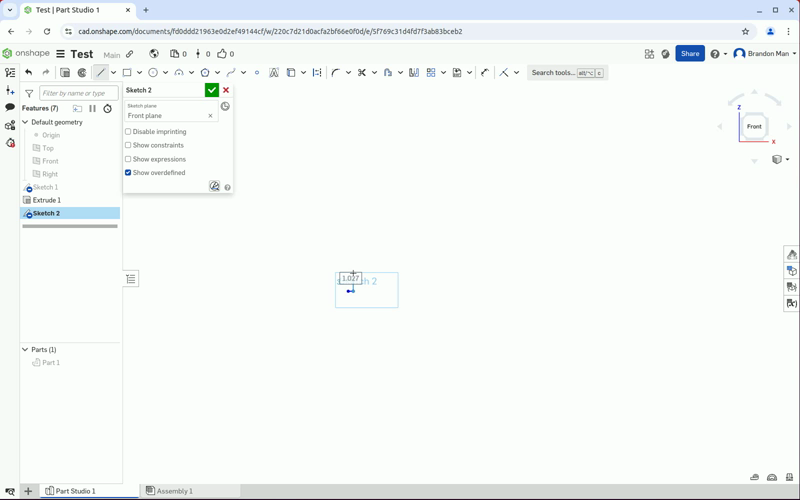
key_down(shift)
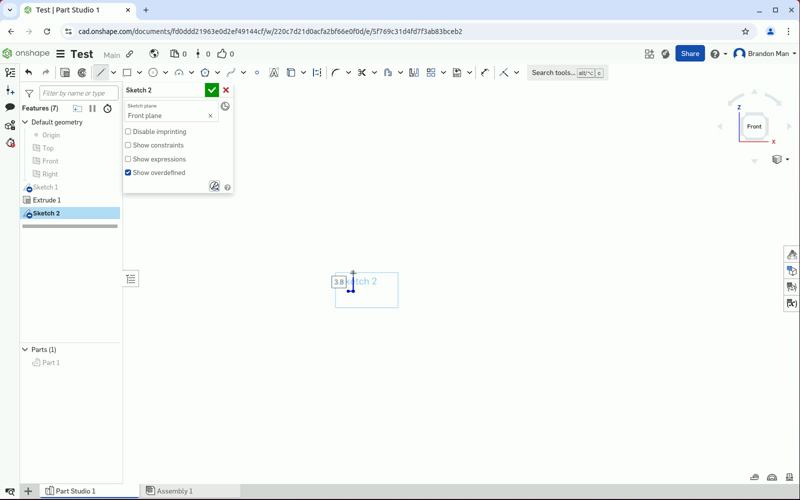
mouse_move(383, 272)
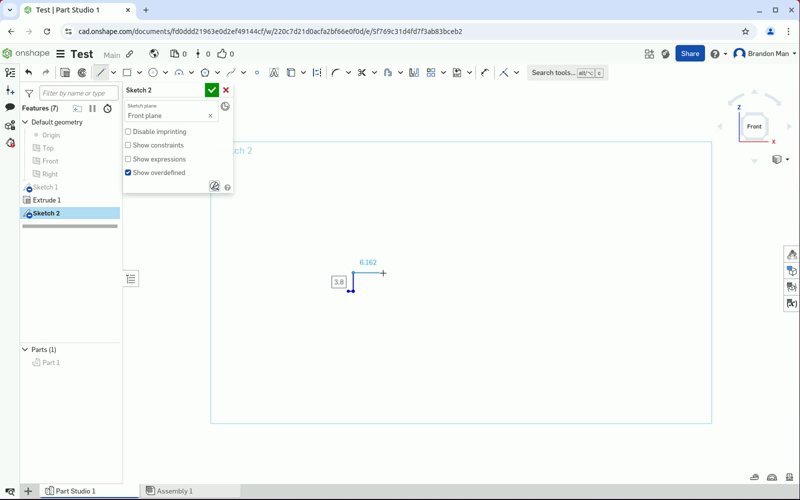
mouse_move(348, 272)
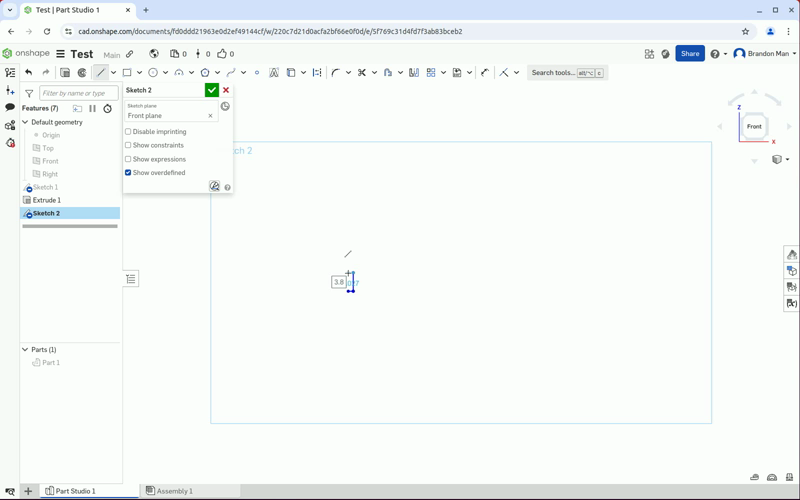
scroll(6)
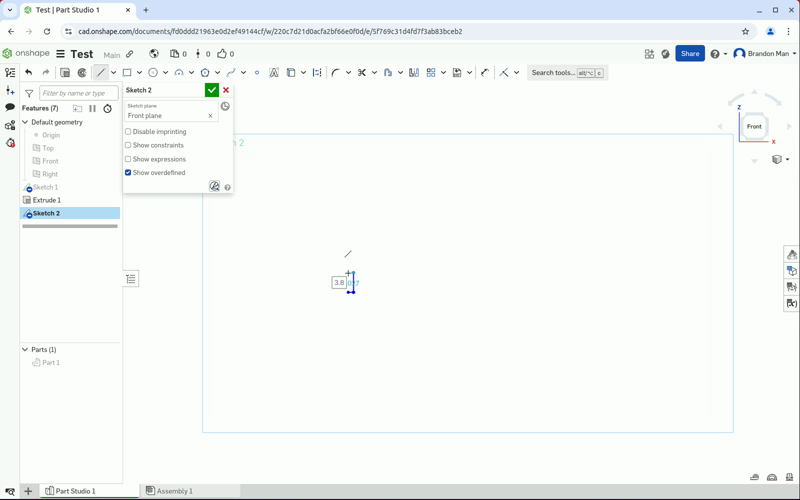
scroll(6)
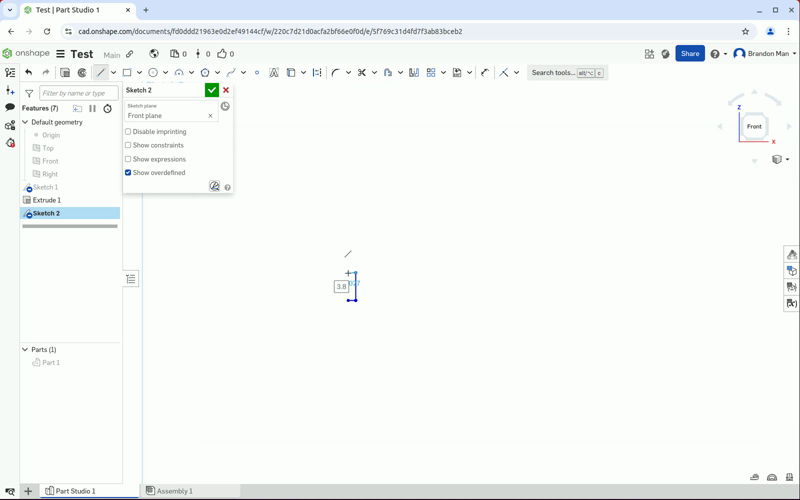
scroll(6)
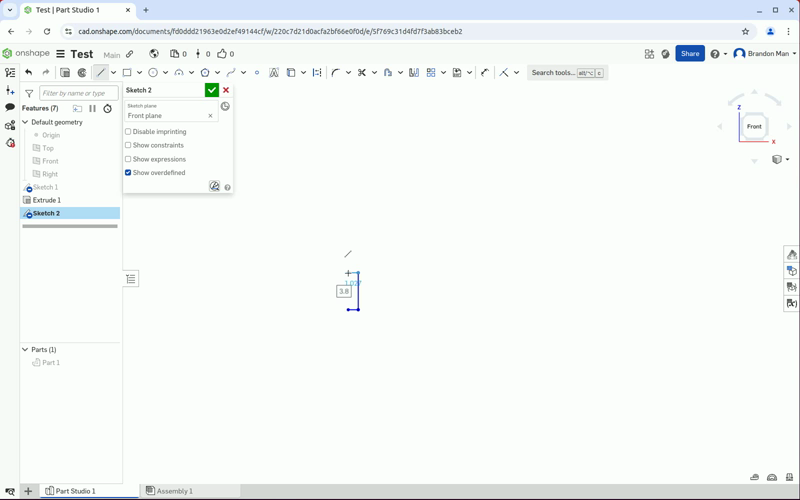
scroll(6)
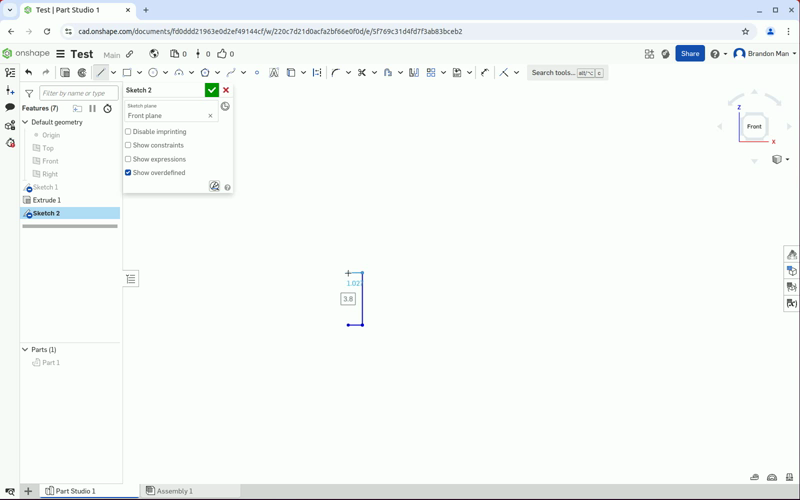
scroll(6)
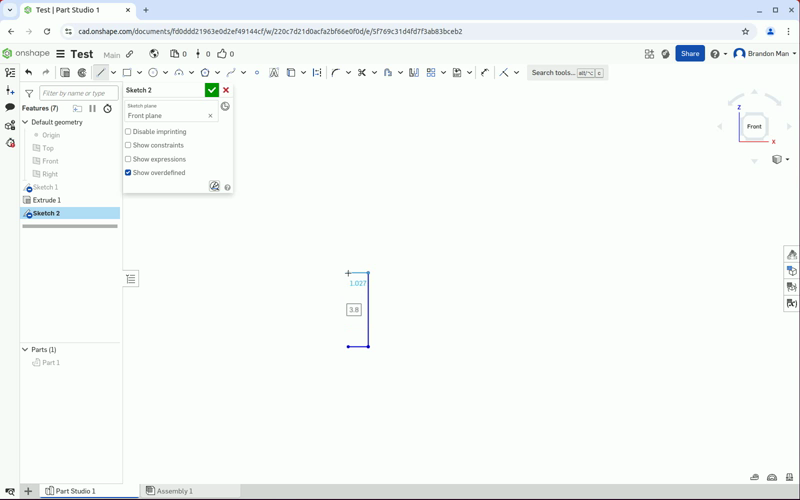
scroll(6)
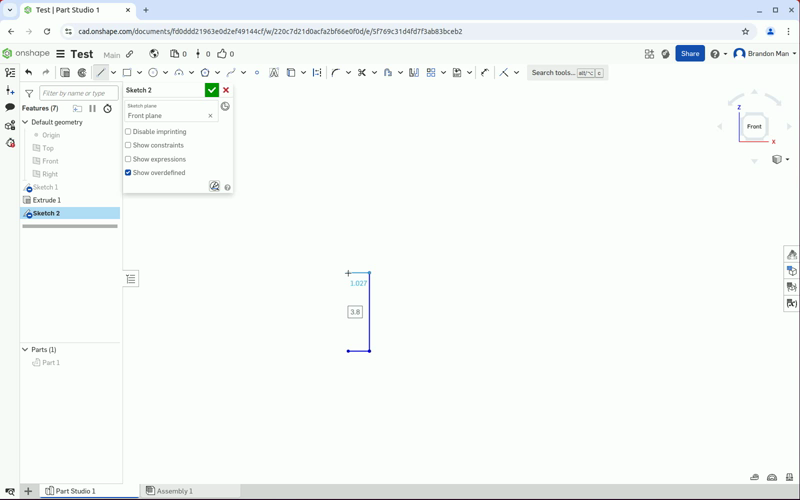
scroll(6)
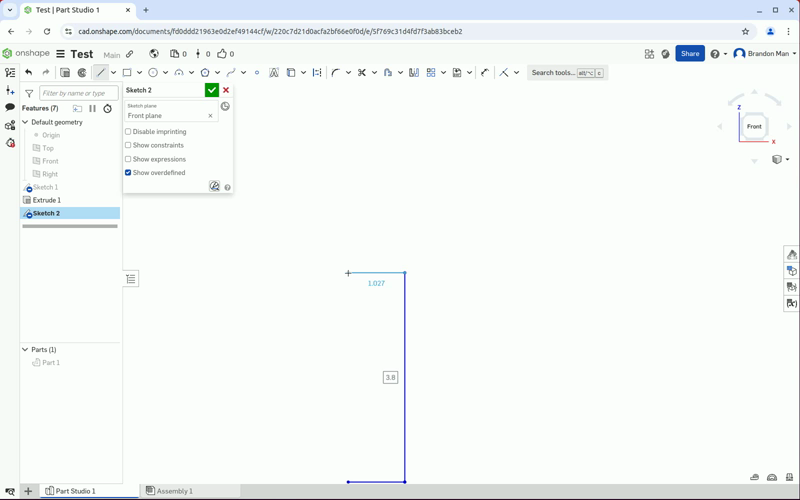
click(348, 272)
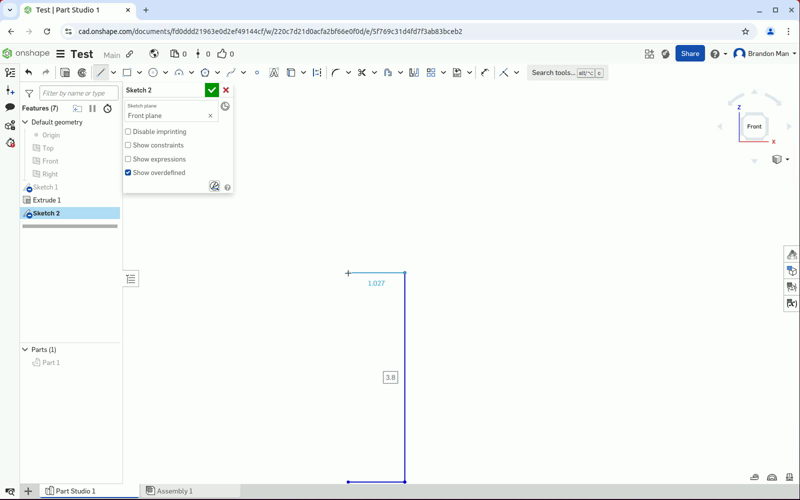
scroll(-6)
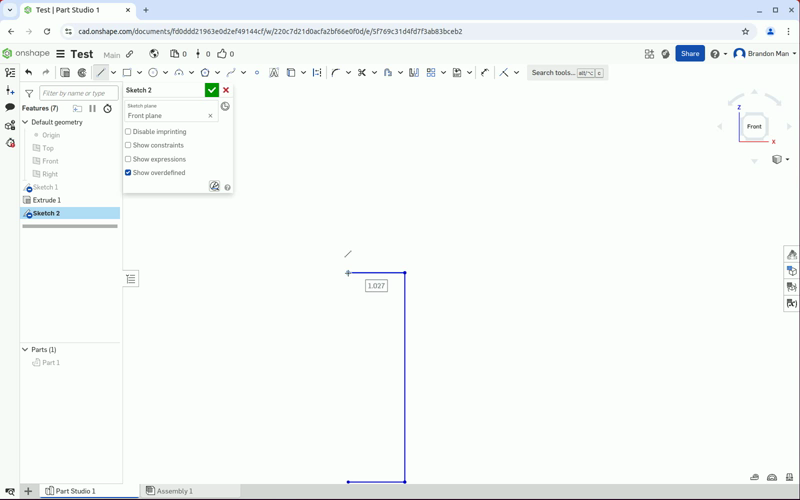
scroll(-6)
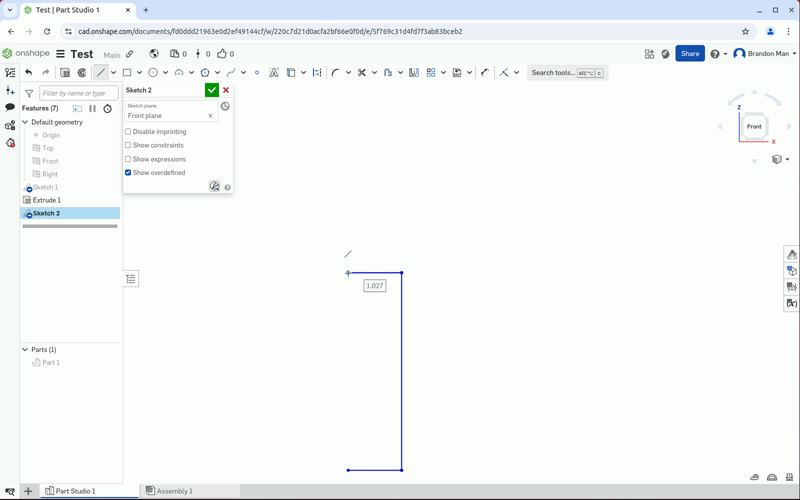
scroll(-6)
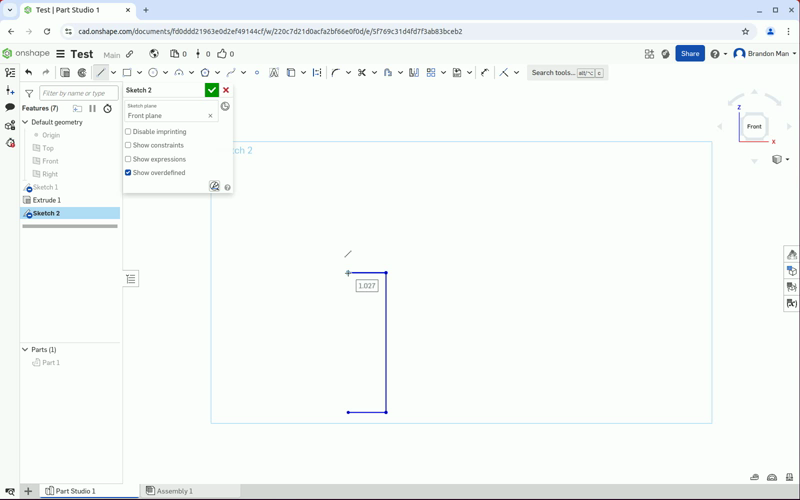
scroll(-6)
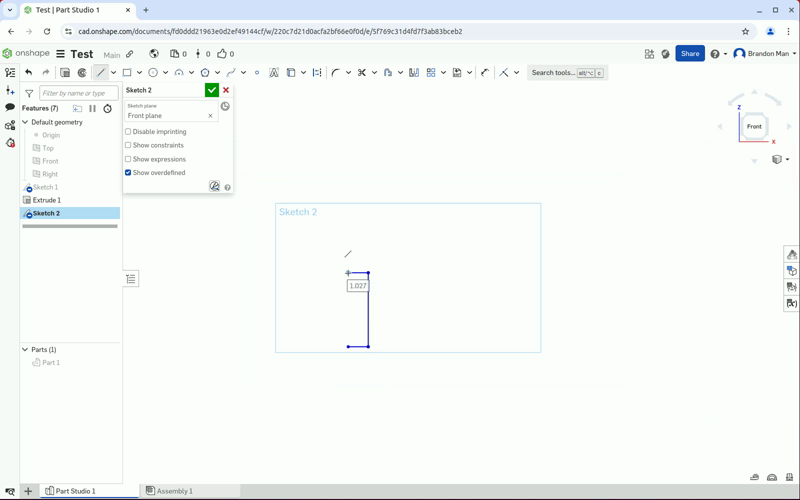
scroll(-6)
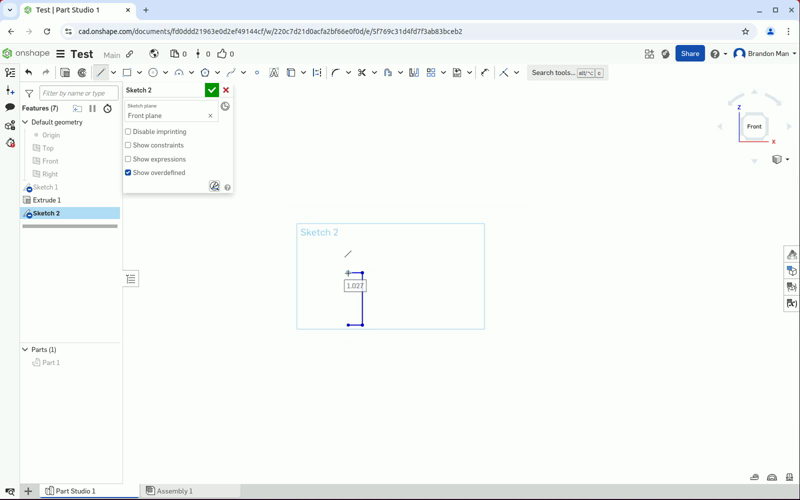
scroll(-6)
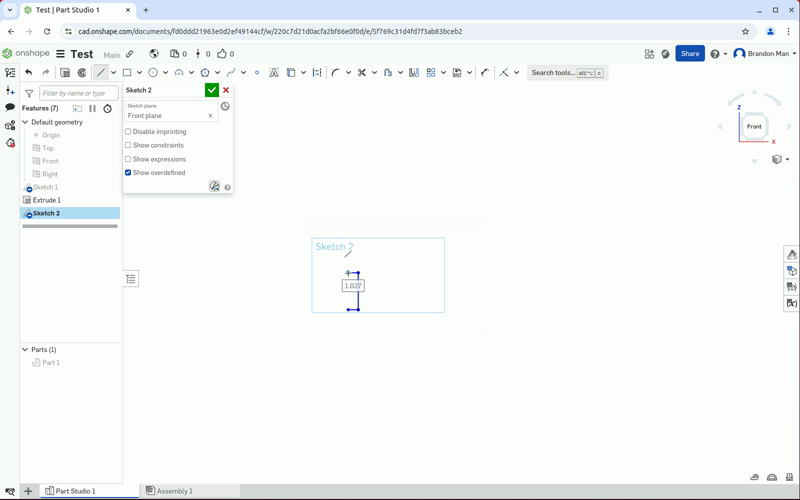
scroll(-6)
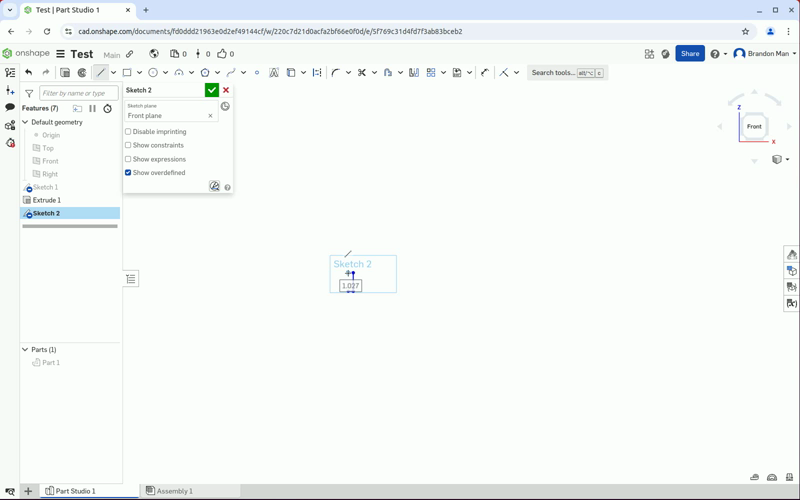
key_up(shift)
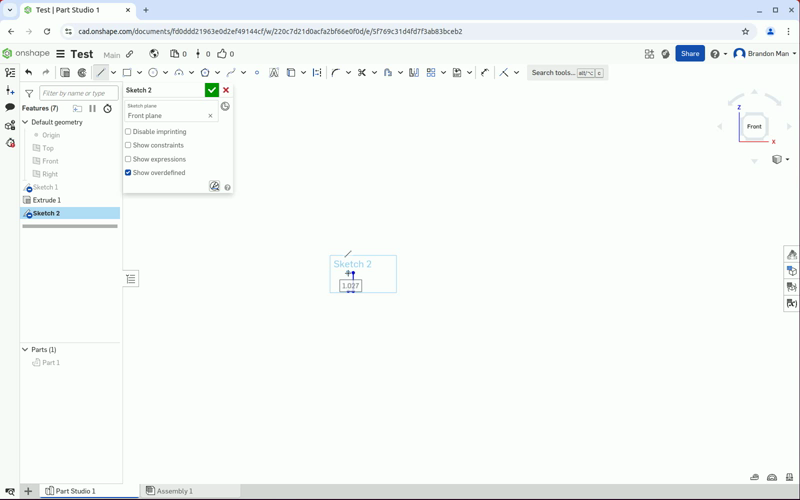
mouse_move(378, 272)
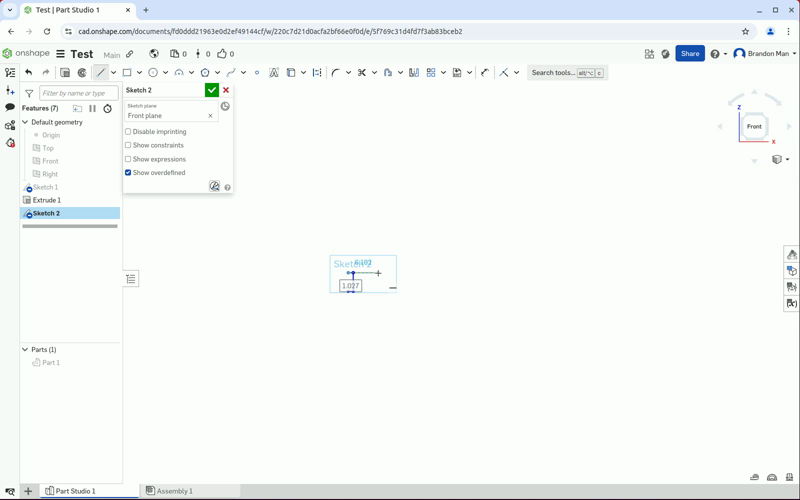
key_down(shift)
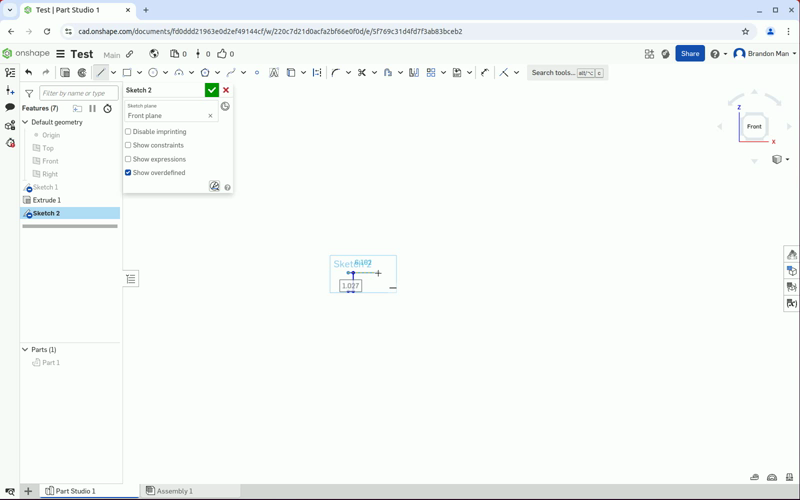
mouse_move(348, 291)
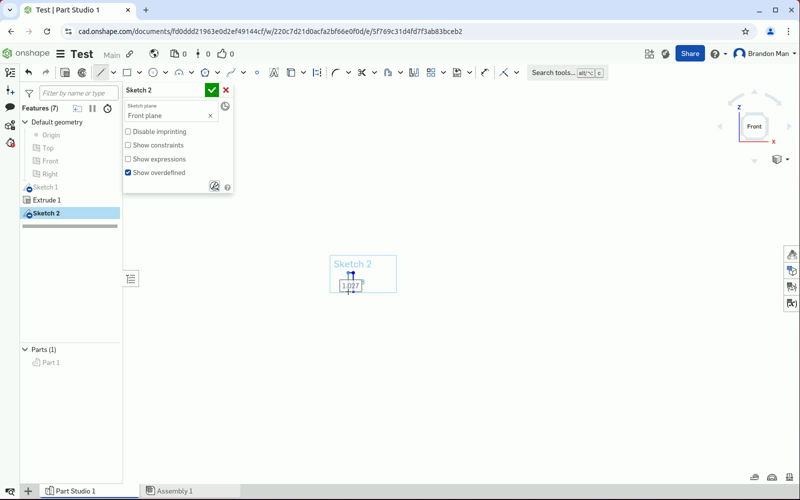
key_up(shift)
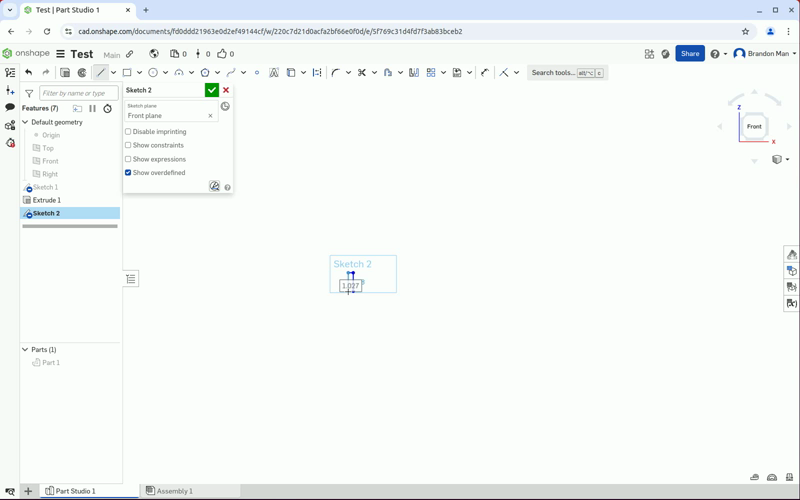
click(348, 291)
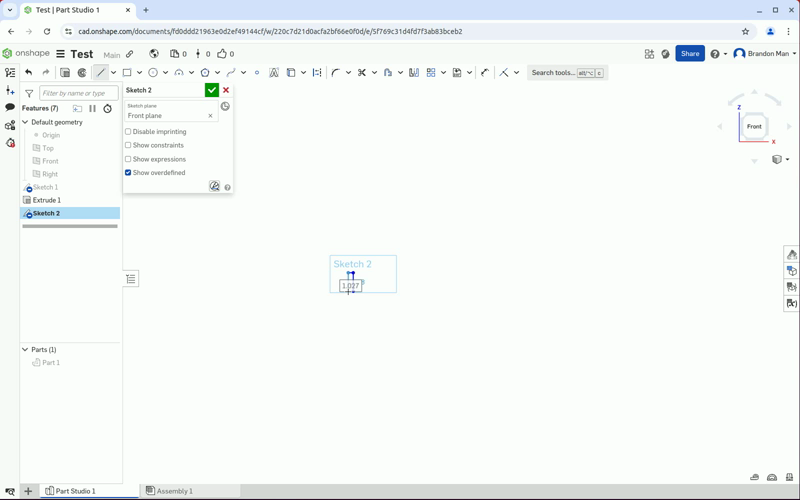
key(esc)
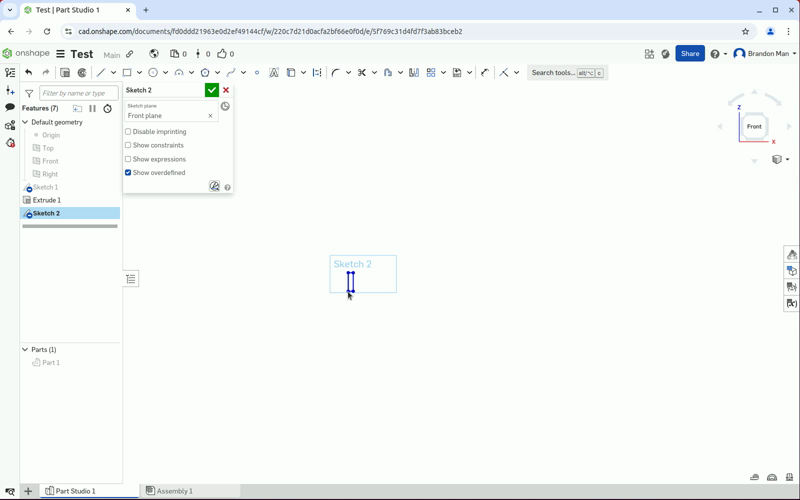
mouse_move(351, 286)
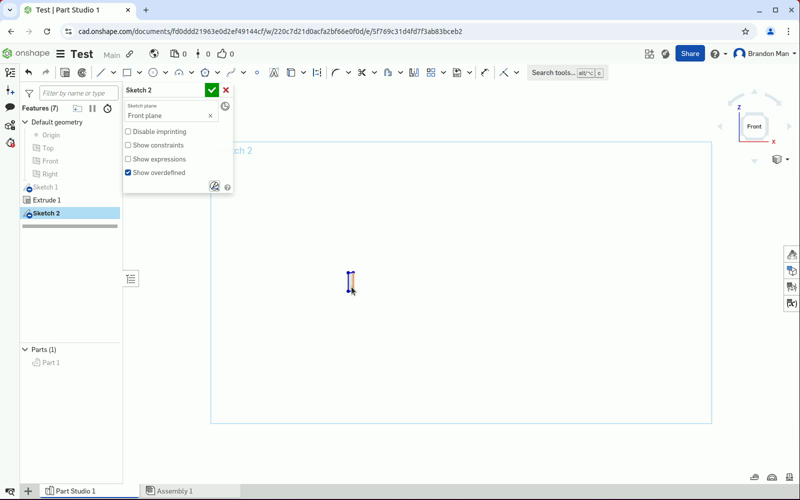
scroll(6)
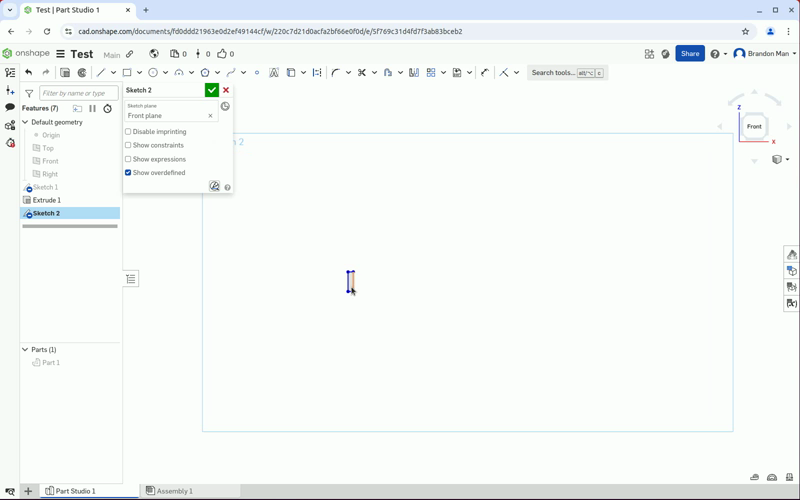
scroll(6)
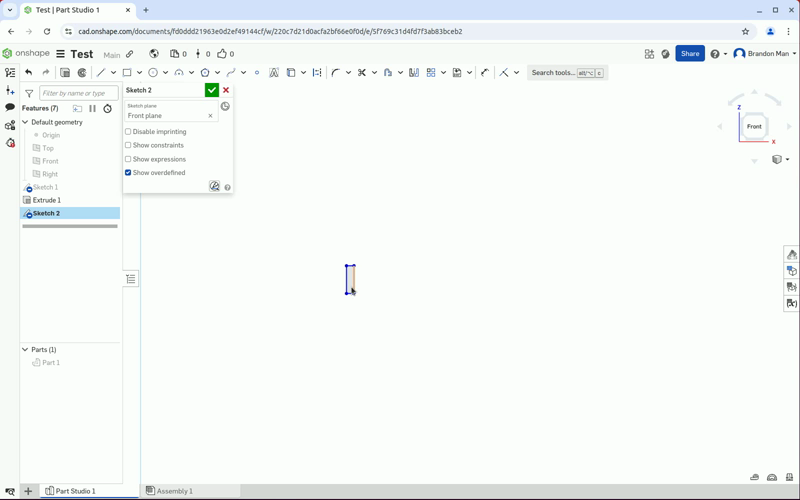
scroll(6)
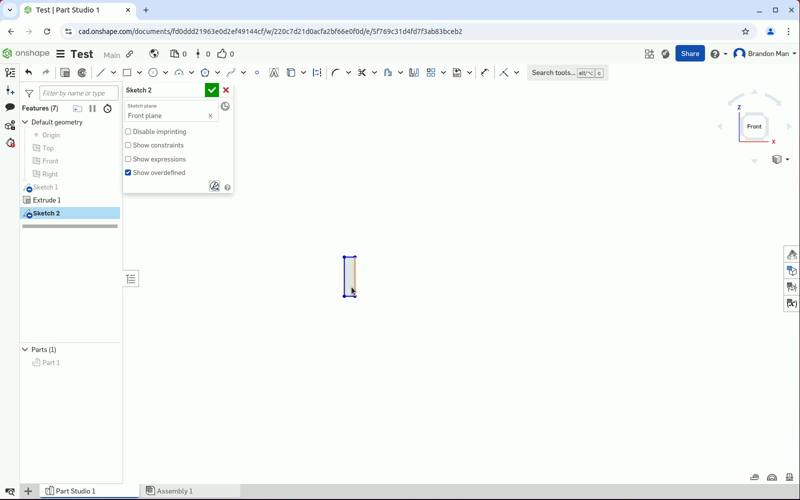
scroll(6)
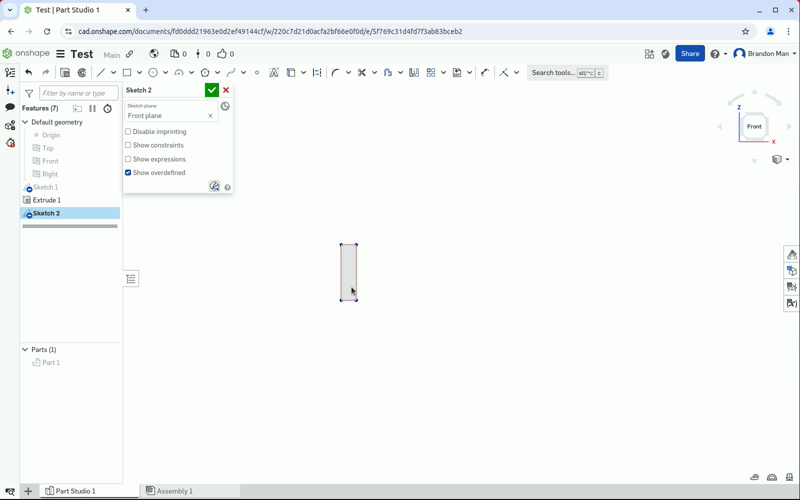
scroll(6)
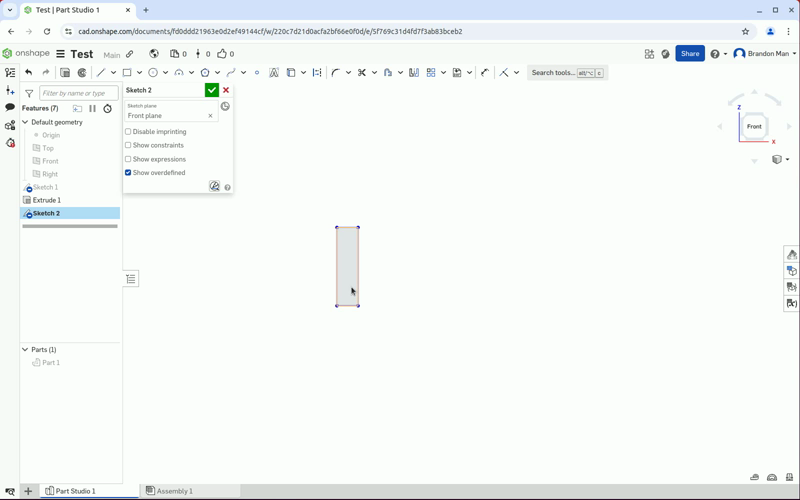
scroll(6)
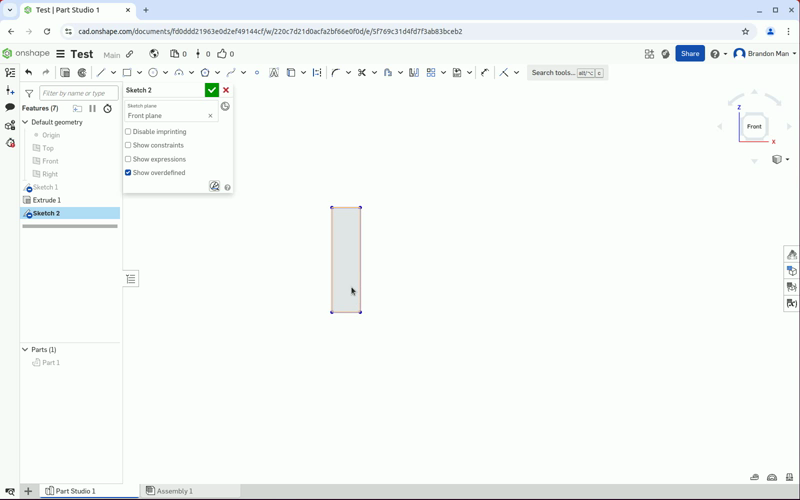
scroll(6)
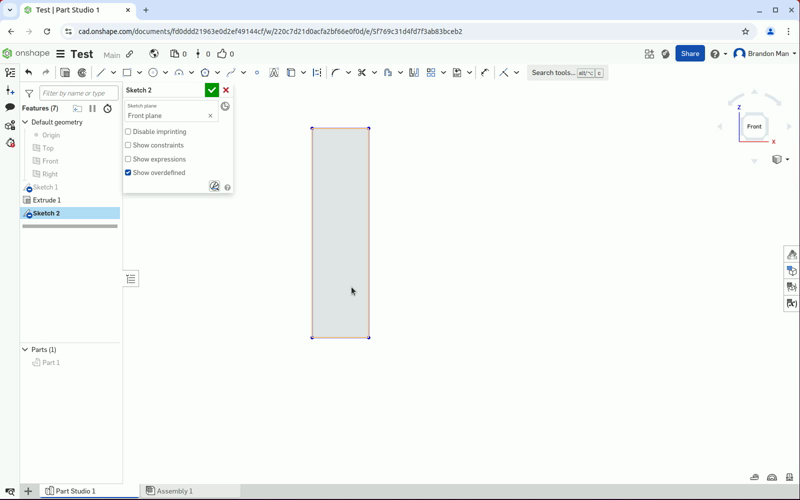
click(351, 286)
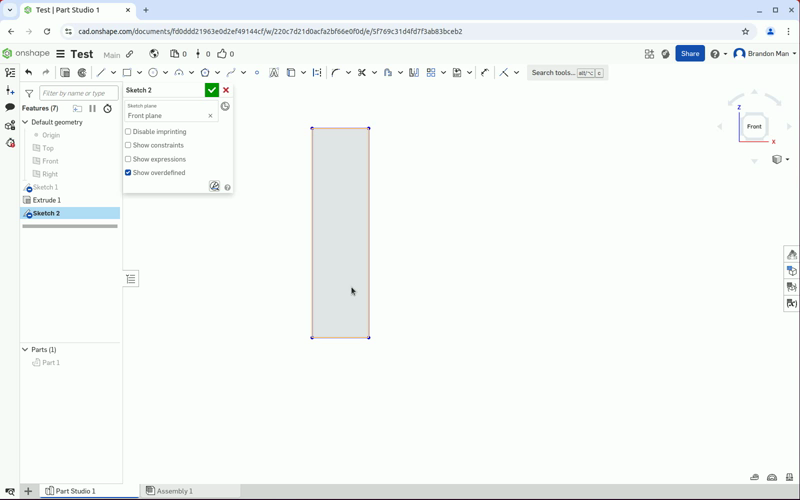
scroll(-6)
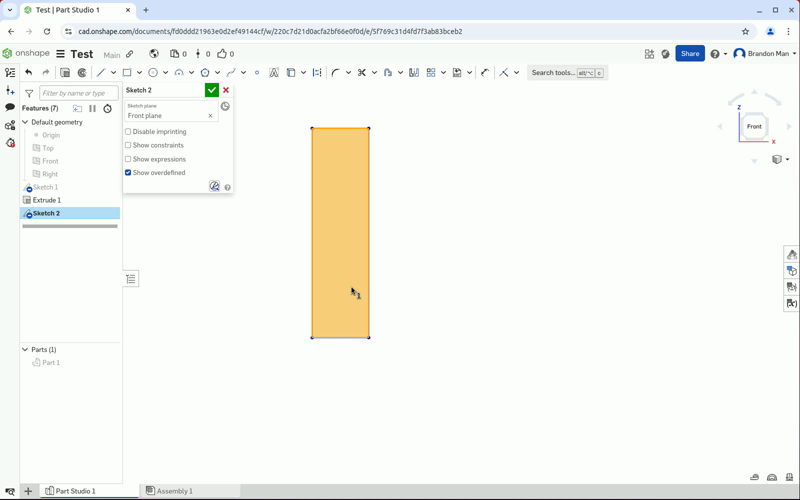
scroll(-6)
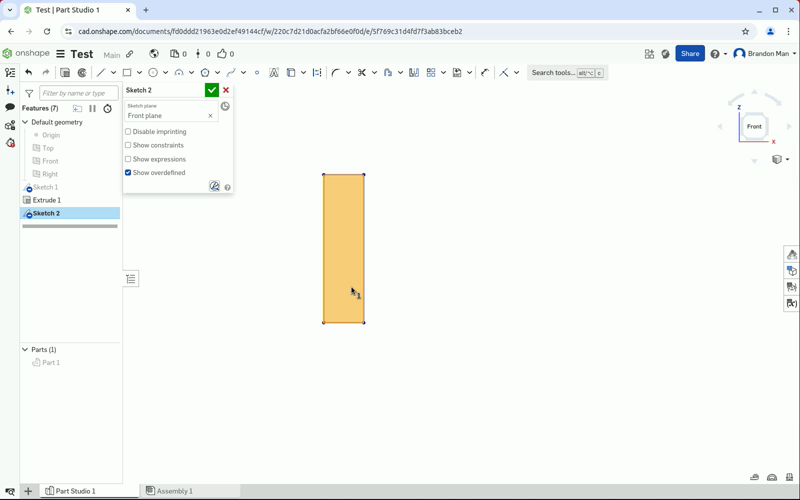
scroll(-6)
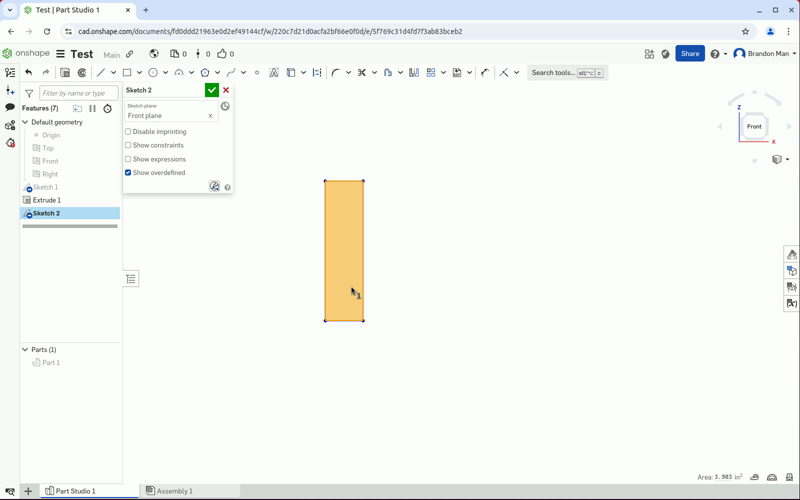
scroll(-6)
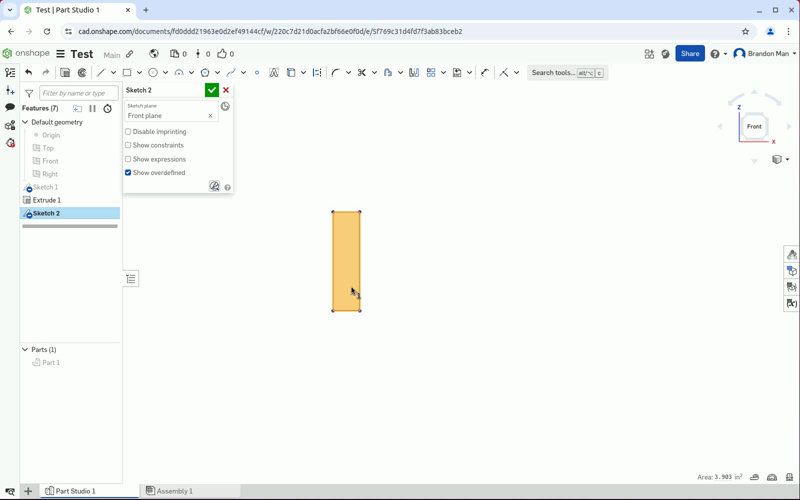
scroll(-6)
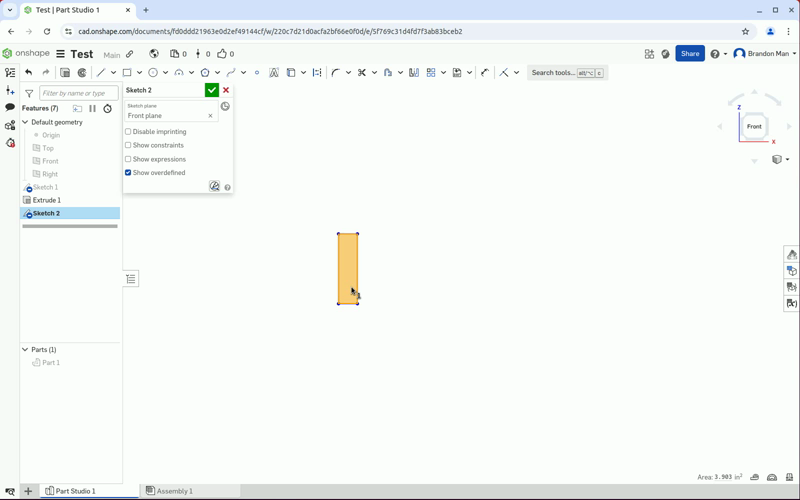
scroll(-6)
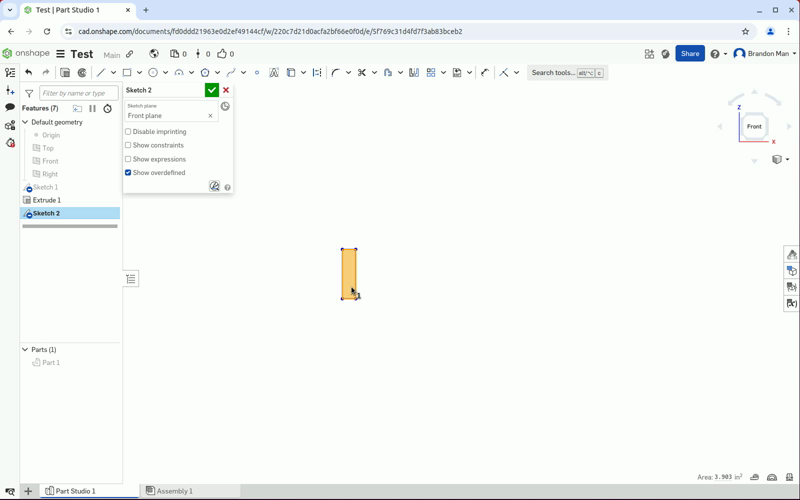
scroll(-6)
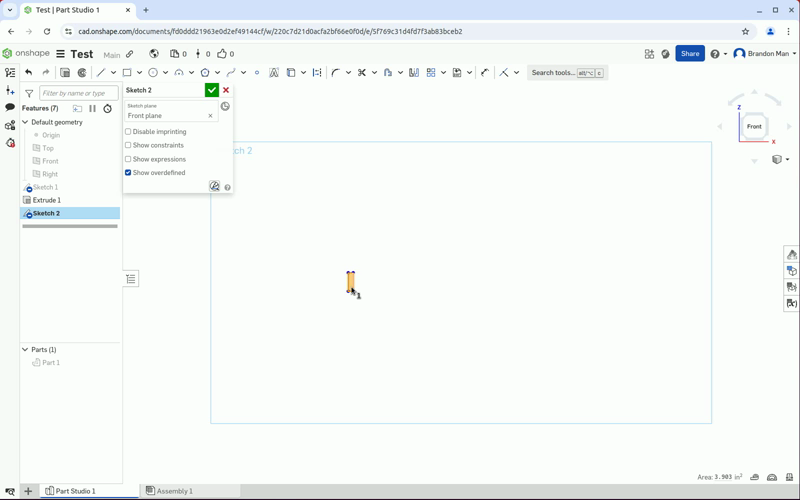
mouse_move(73, 352)
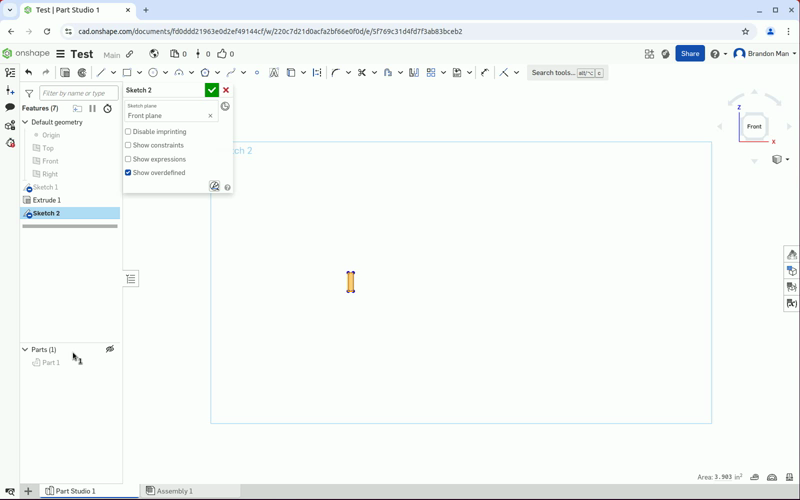
key(shift+y)
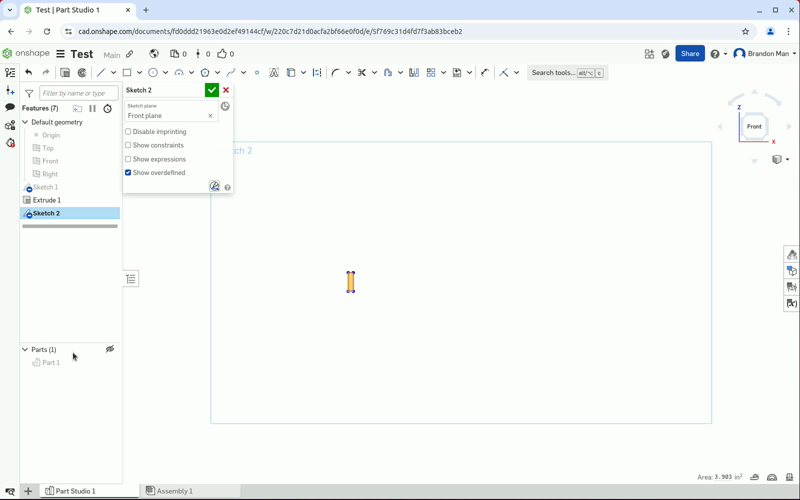
key(shift+e)
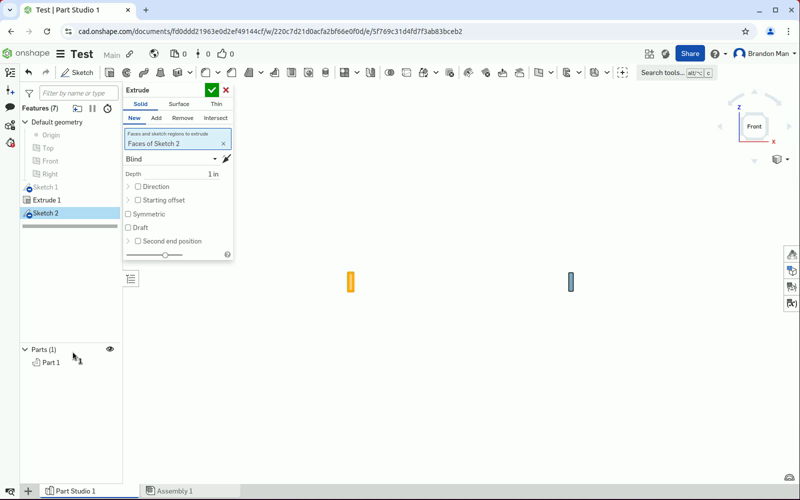
mouse_move(143, 106)
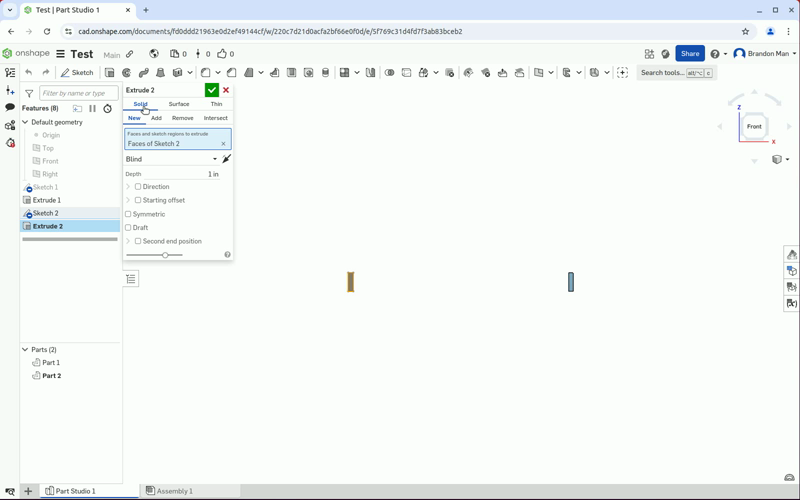
click(143, 106)
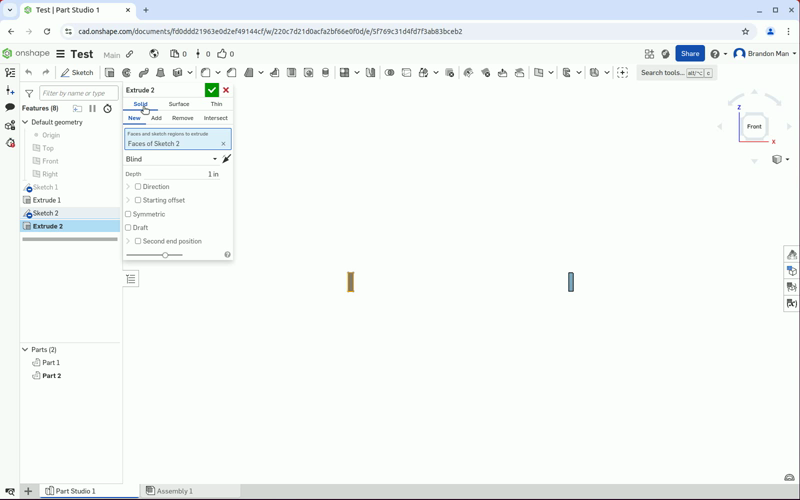
mouse_move(137, 120)
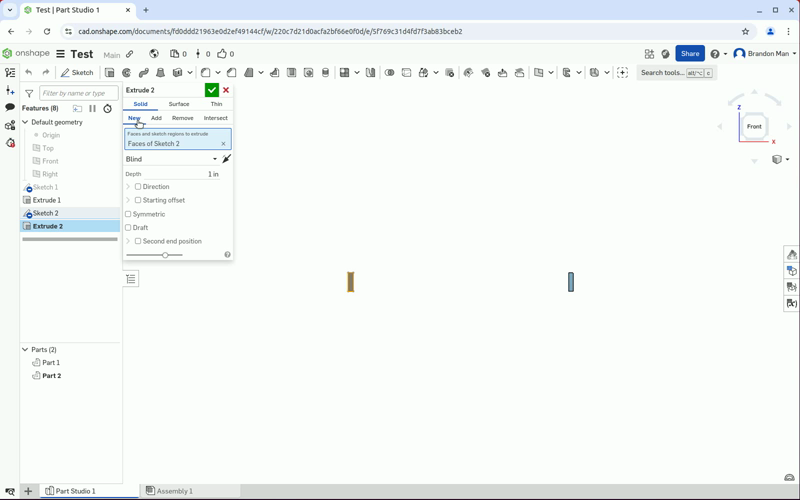
click(137, 120)
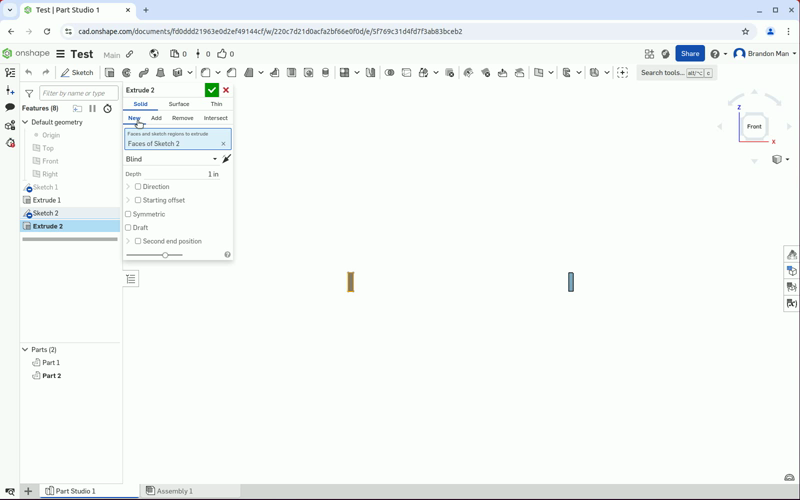
key(tab, 4)
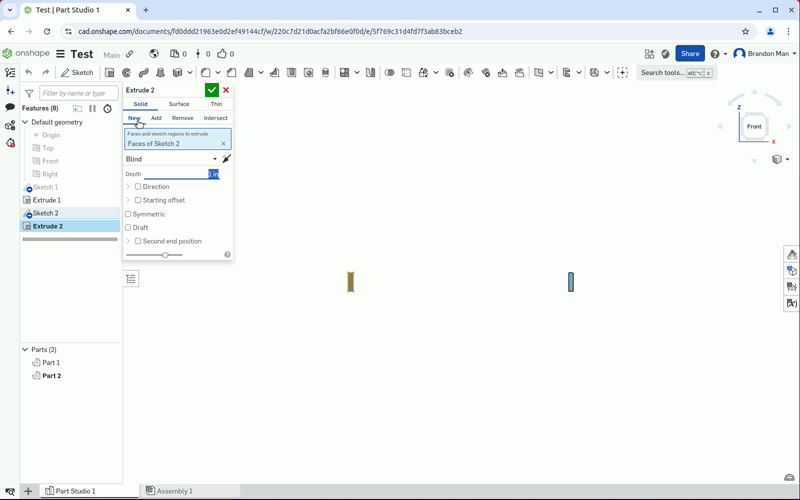
text(46.216)
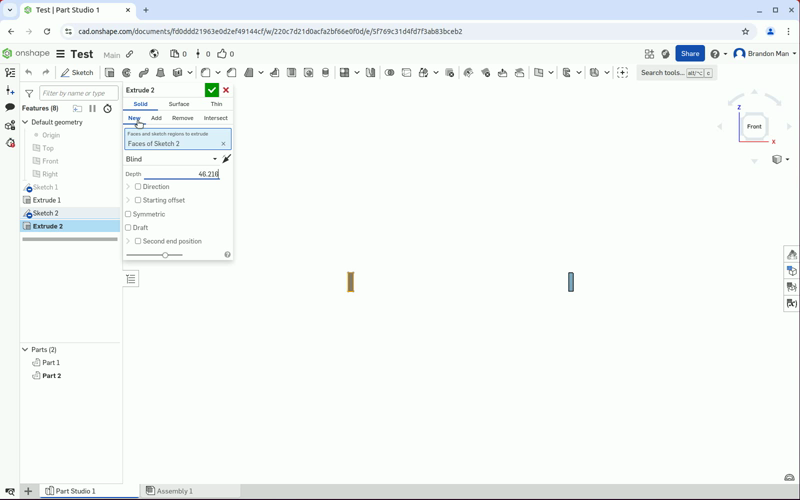
key(tab, 3)
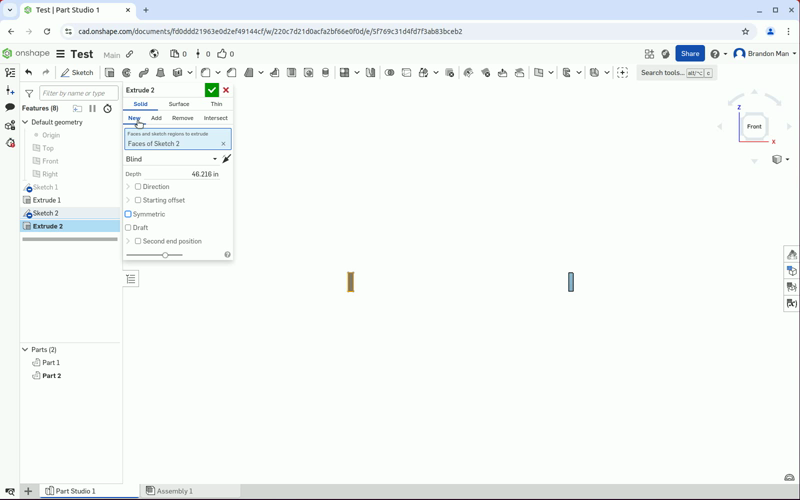
key(space)
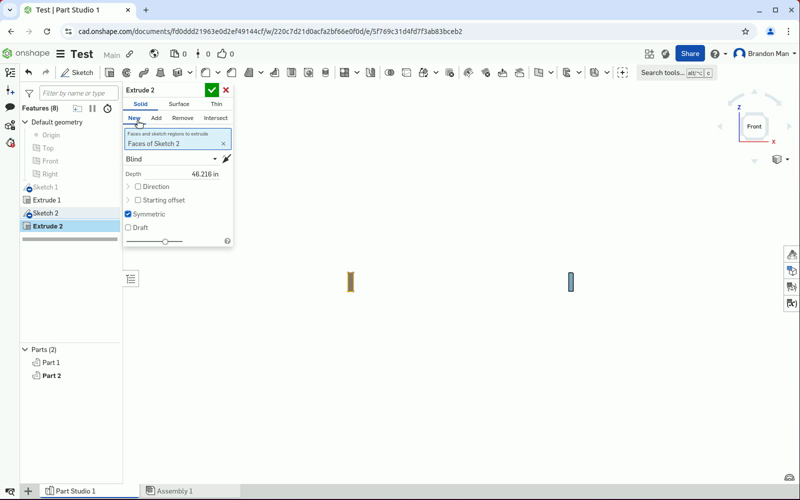
key(enter)
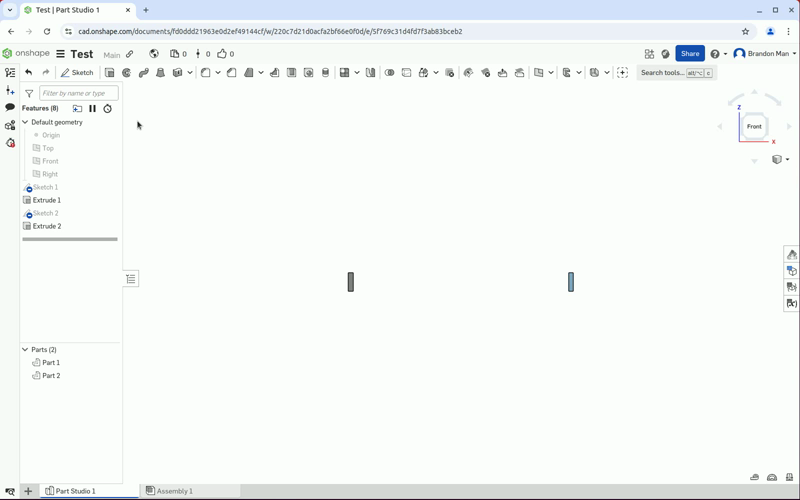
key(shift+h)
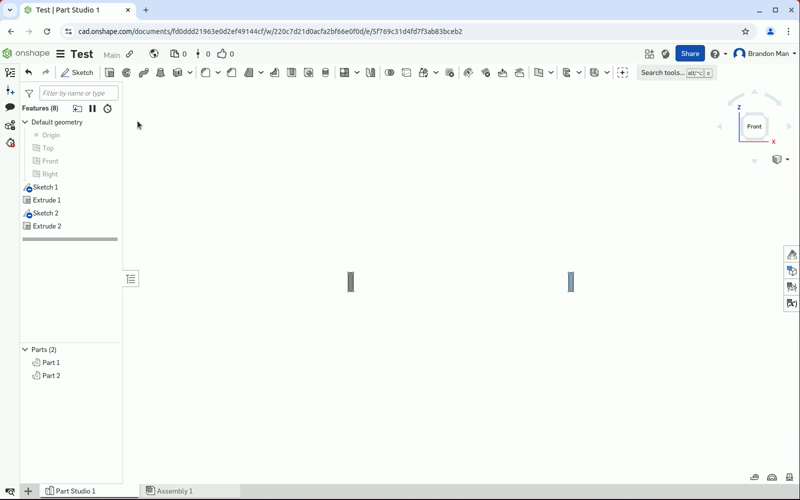
key(shift+h)
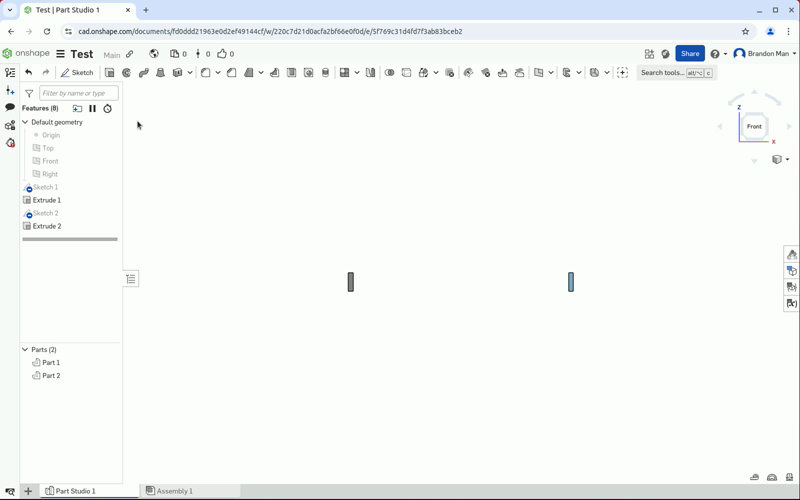
mouse_move(73, 189)
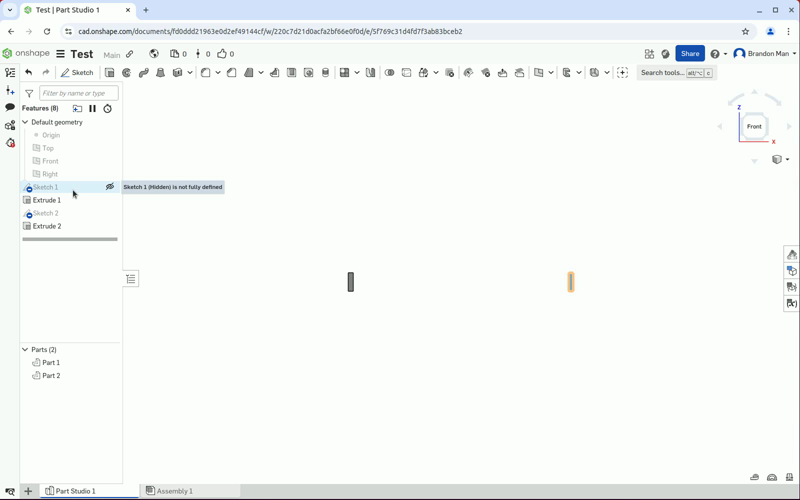
click(73, 189)
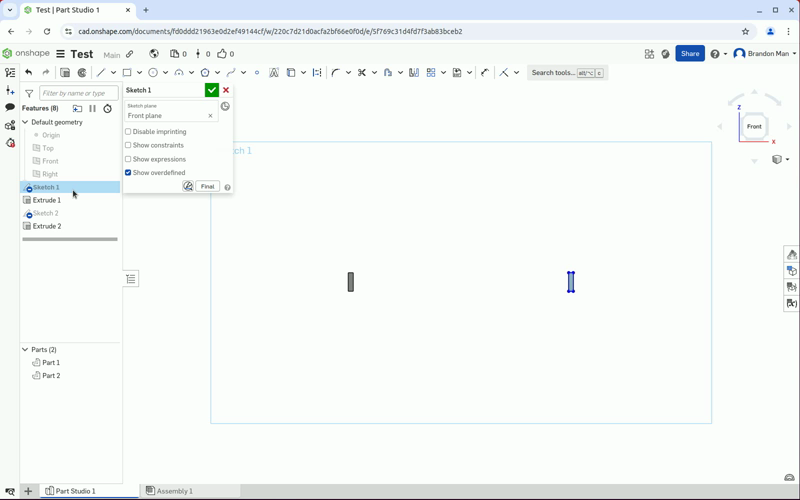
mouse_move(229, 92)
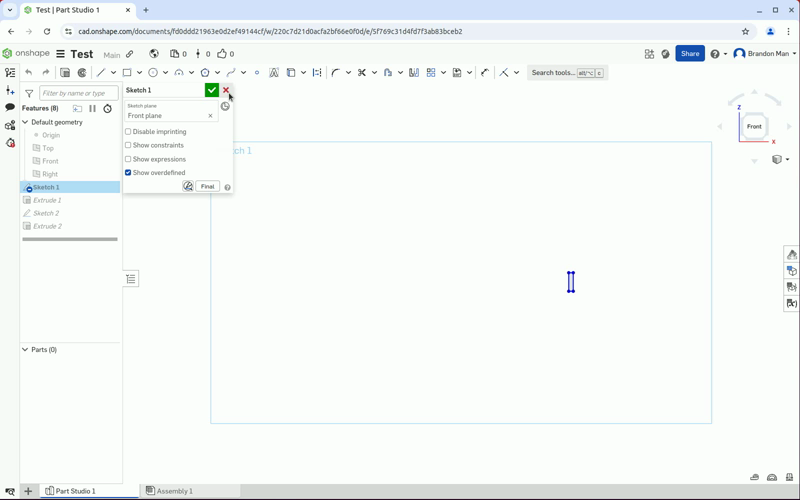
click(229, 92)
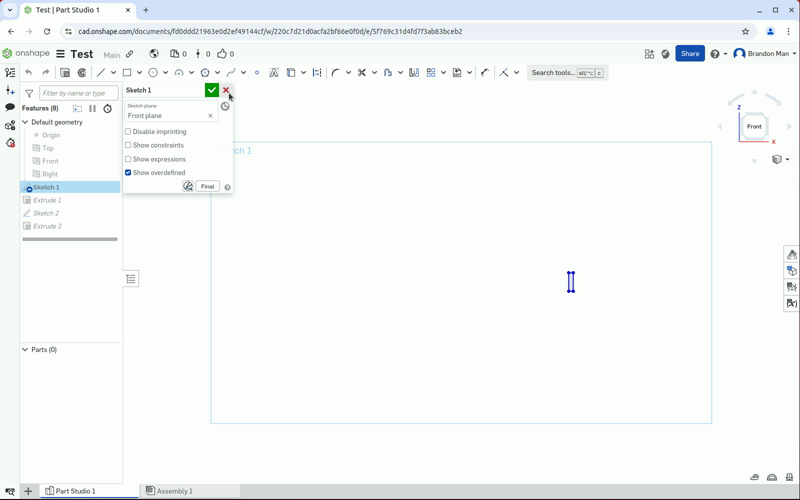
key(shift+s)
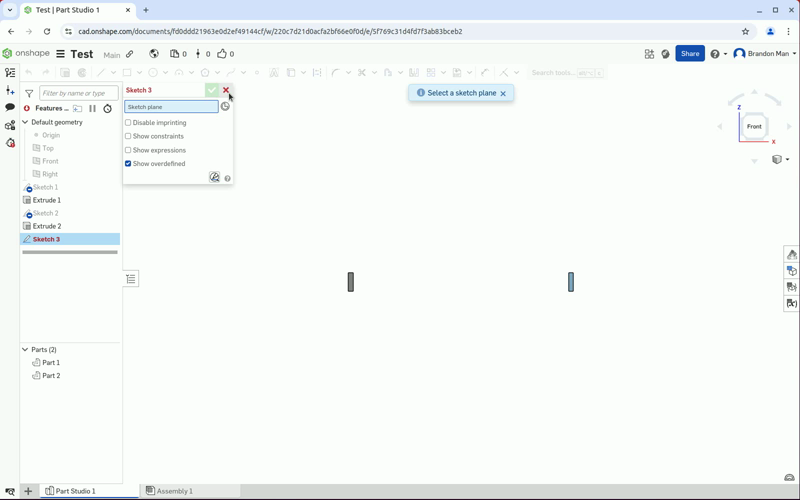
mouse_move(73, 163)
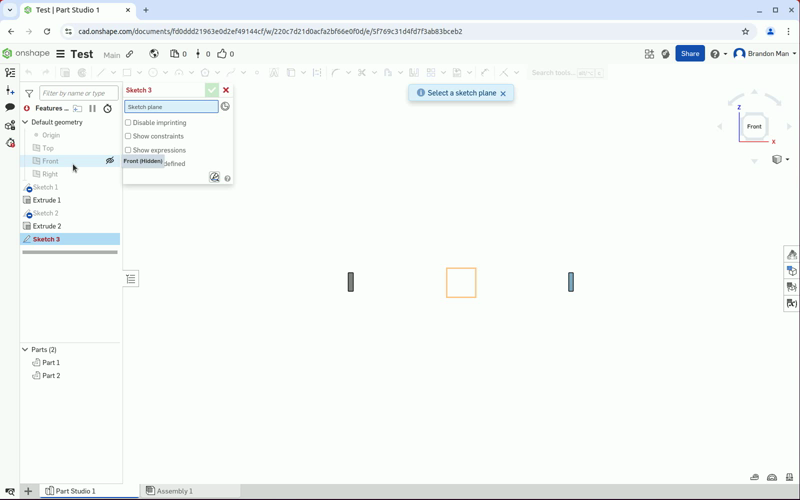
click(73, 163)
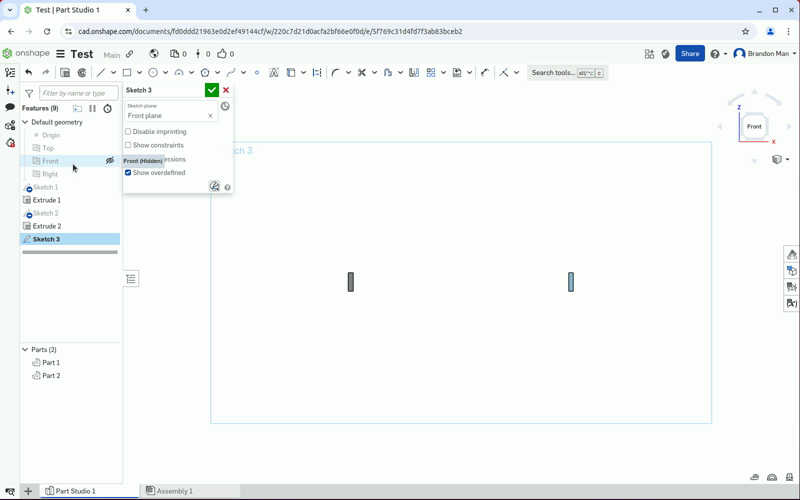
mouse_move(73, 352)
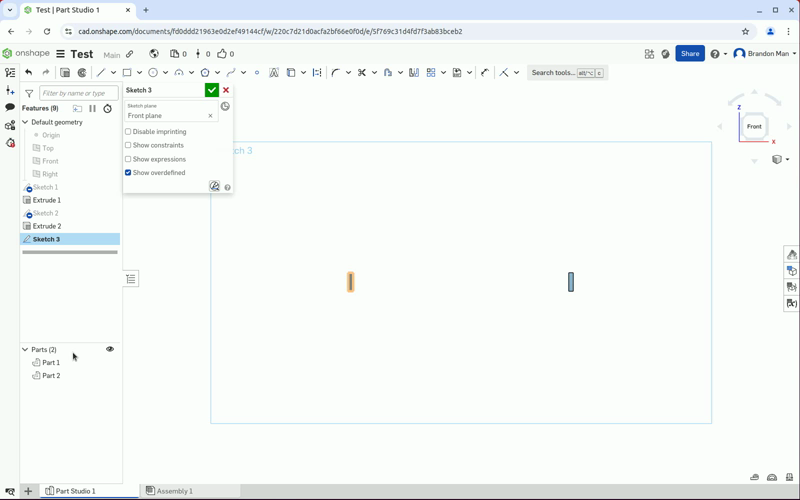
key(y)
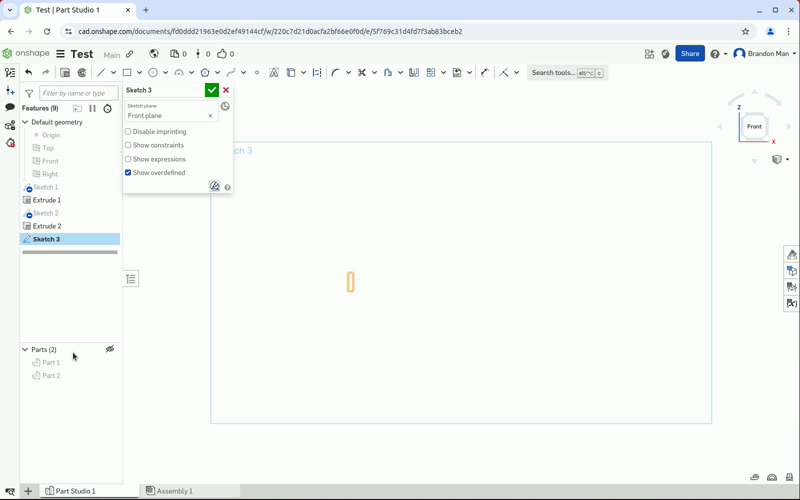
key(l)
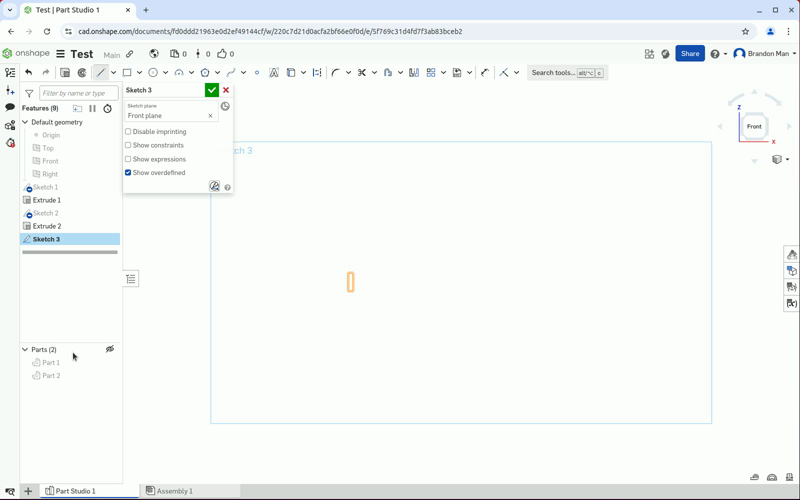
key_down(shift)
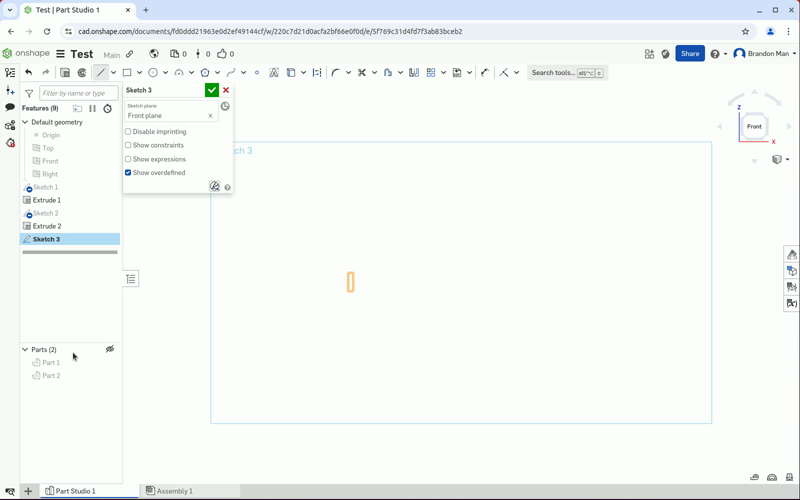
mouse_move(352, 291)
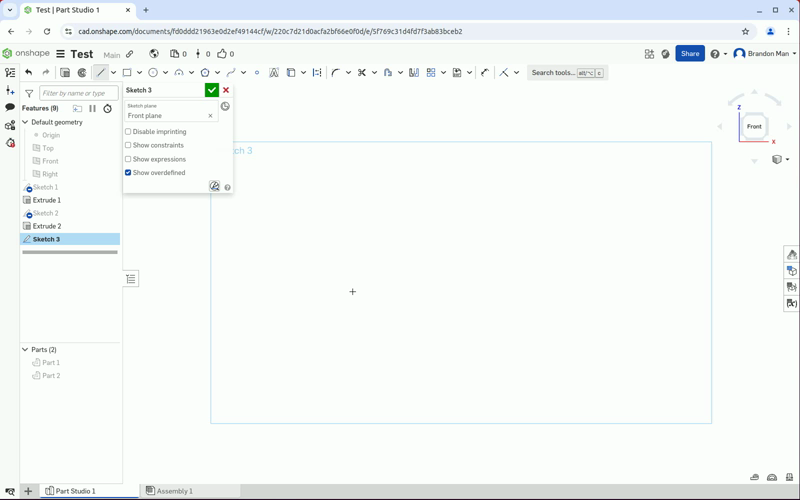
click(352, 291)
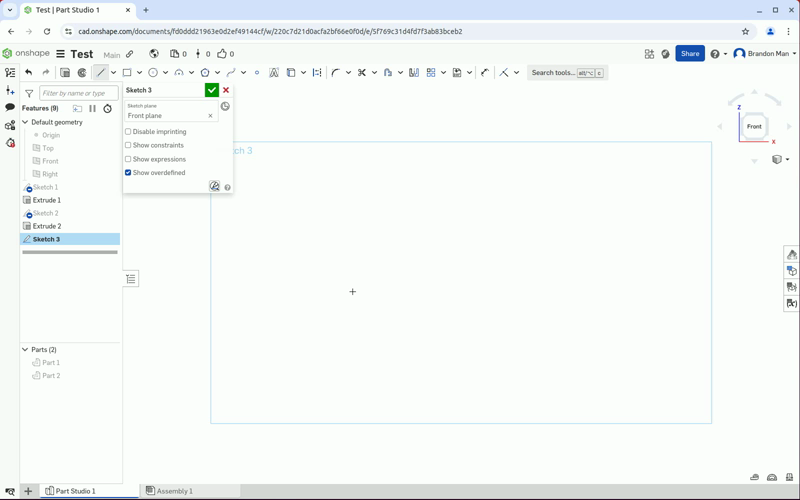
key_up(shift)
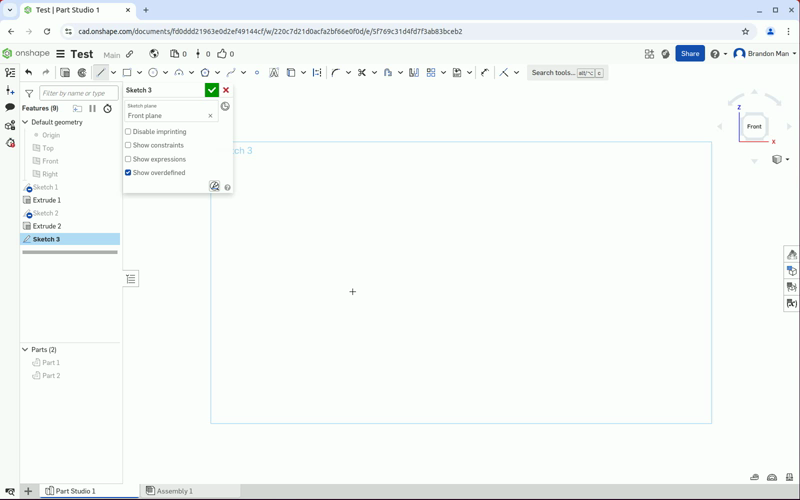
key_down(shift)
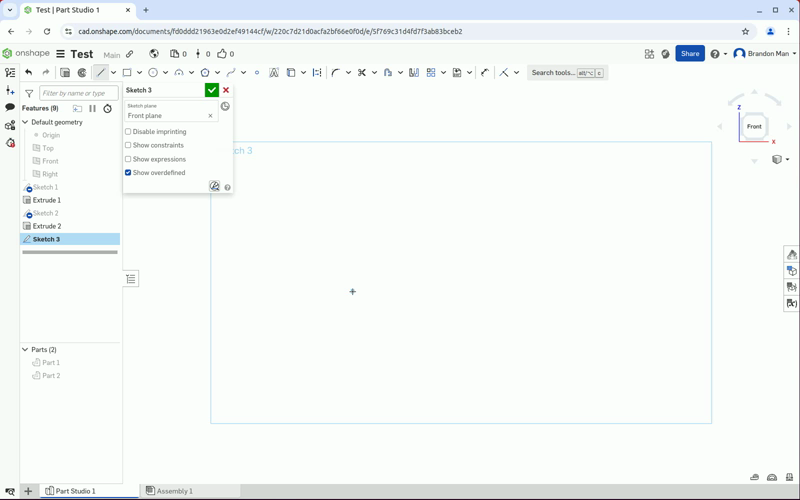
mouse_move(568, 291)
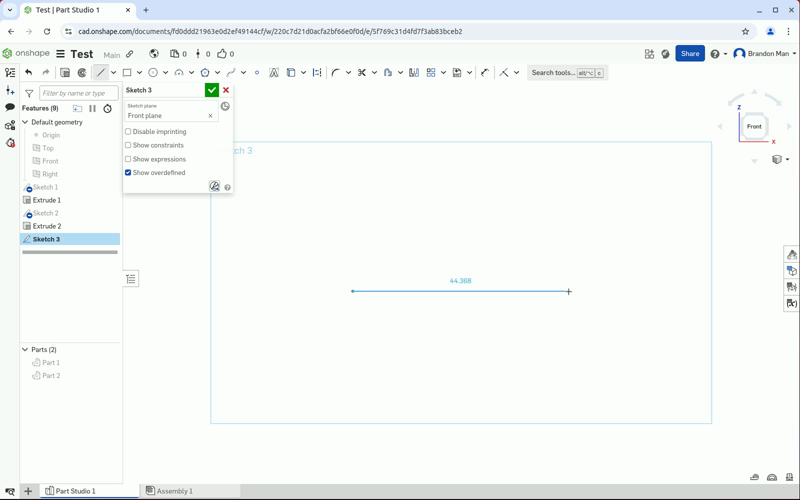
click(568, 291)
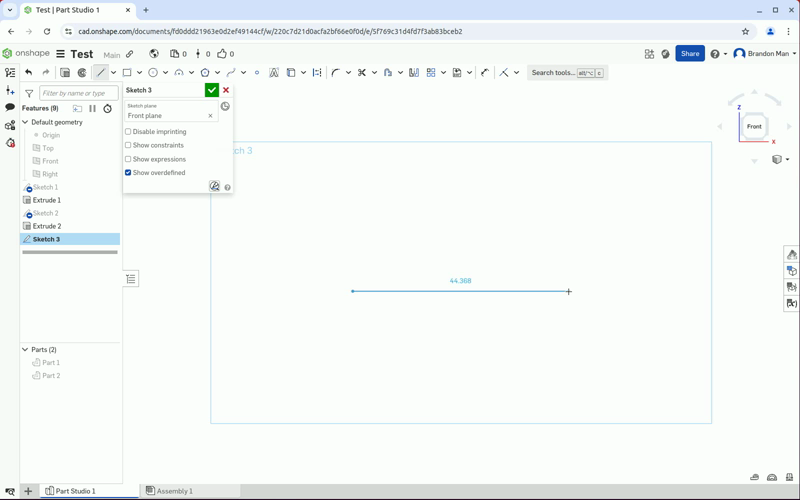
key_up(shift)
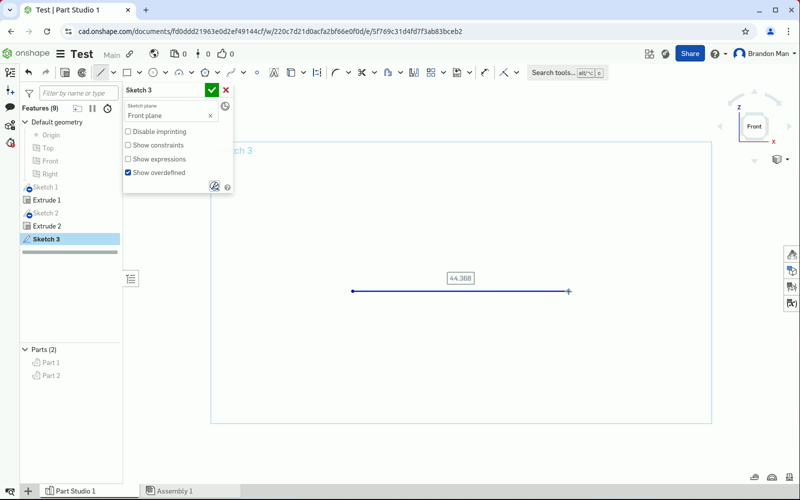
key_down(shift)
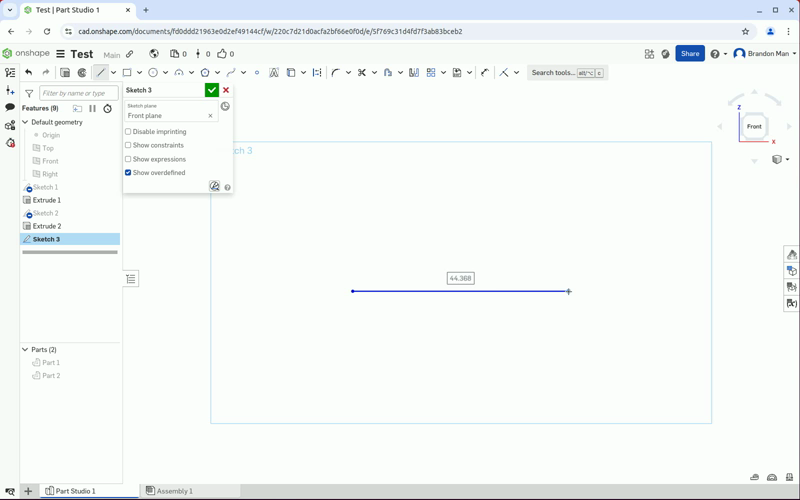
mouse_move(589, 291)
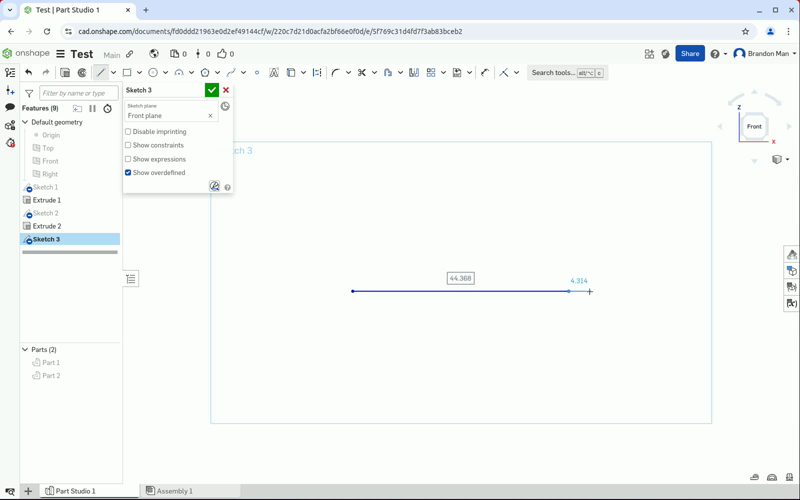
mouse_move(568, 273)
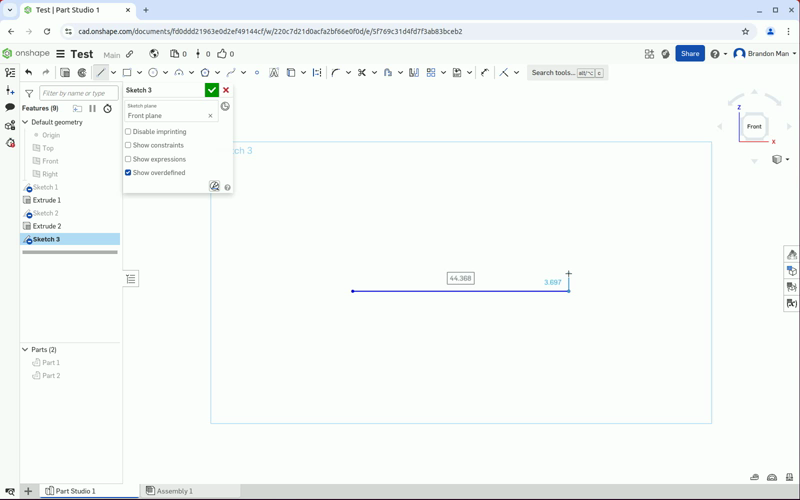
click(568, 273)
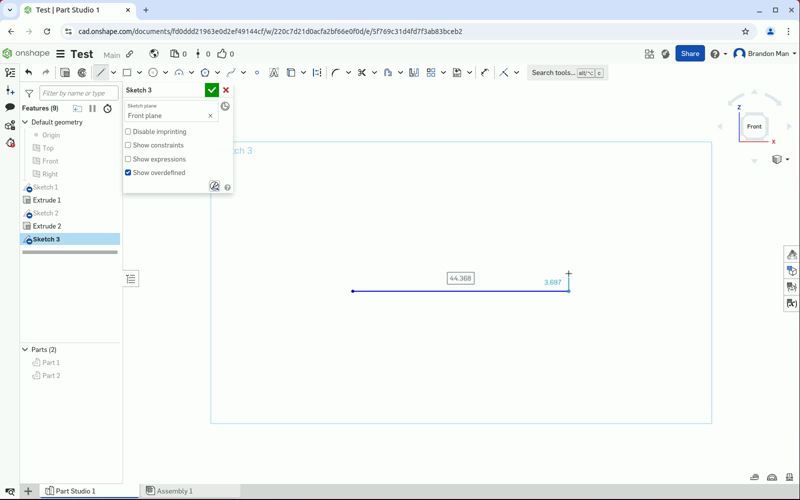
key_up(shift)
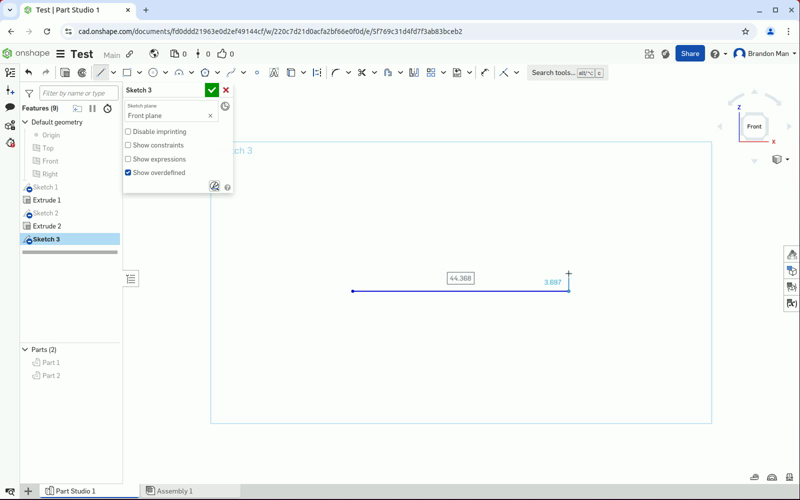
key_down(shift)
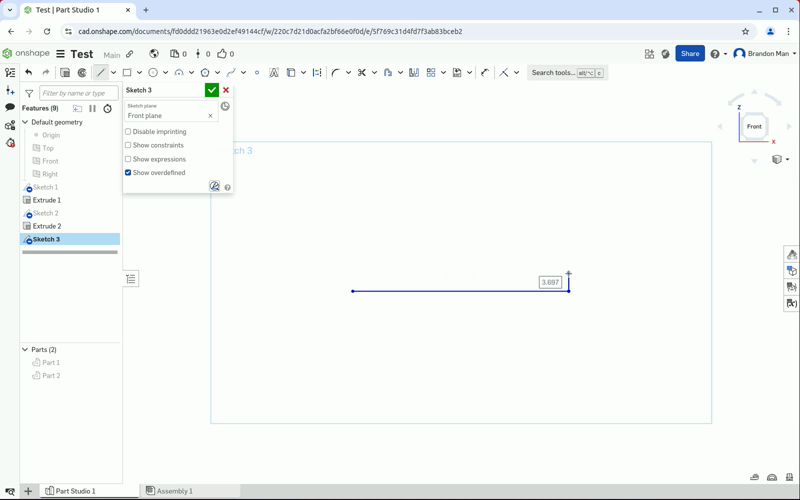
mouse_move(352, 273)
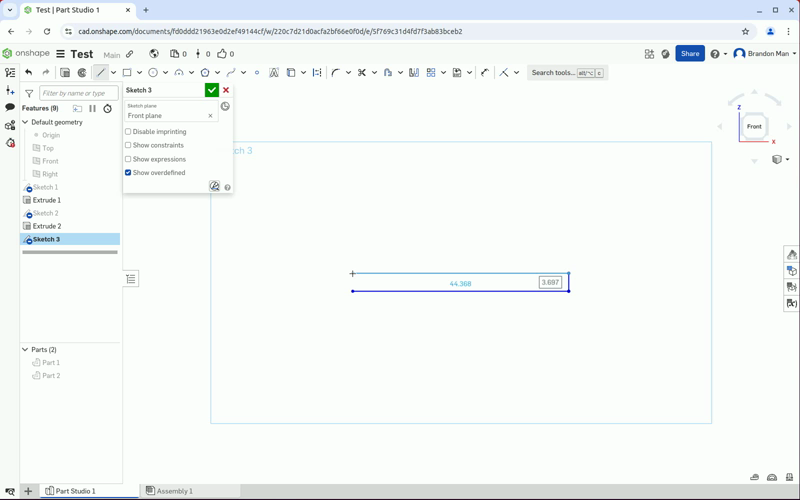
click(352, 273)
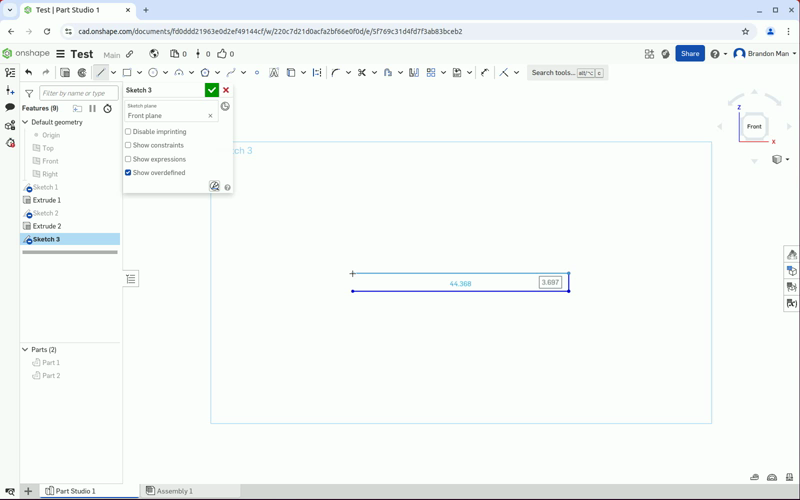
key_up(shift)
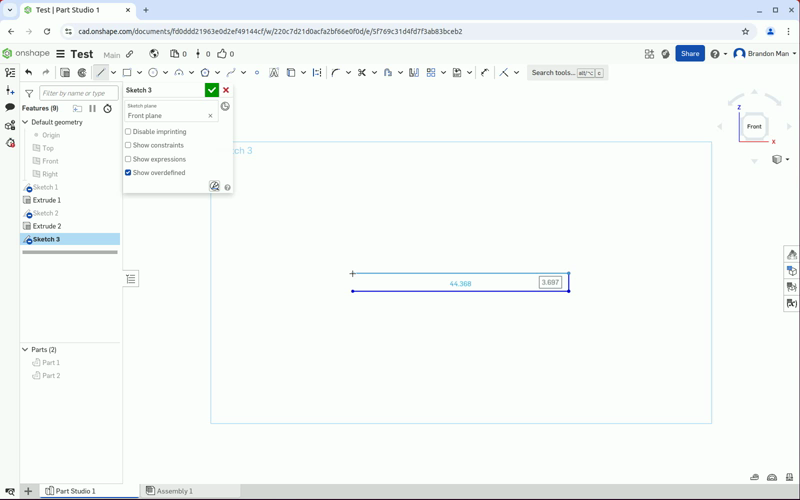
mouse_move(382, 273)
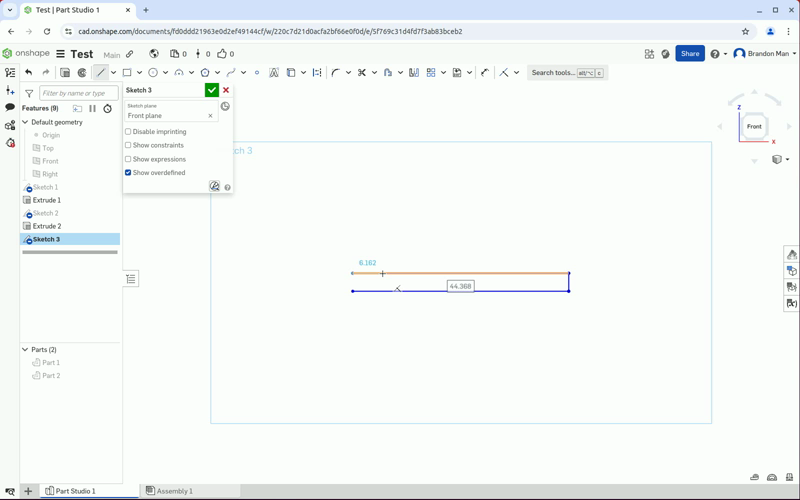
key_down(shift)
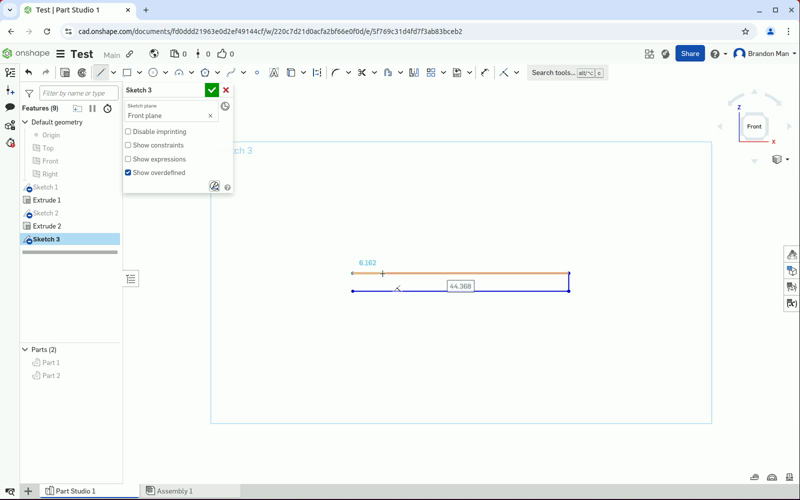
mouse_move(352, 291)
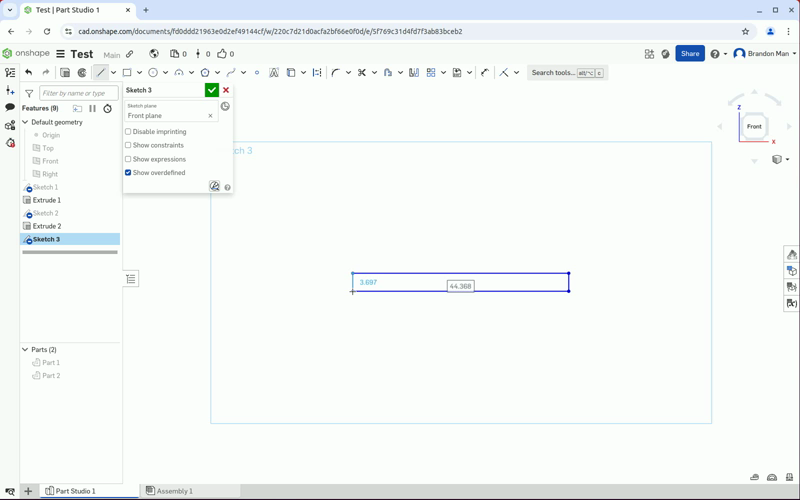
key_up(shift)
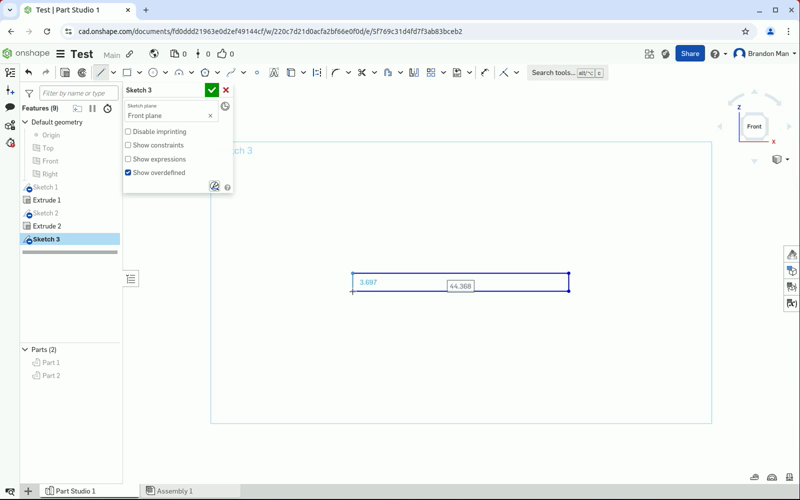
click(352, 291)
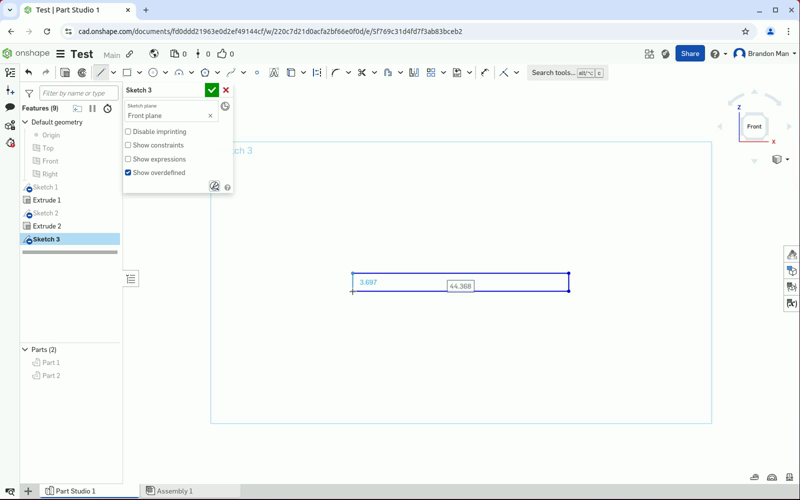
key(esc)
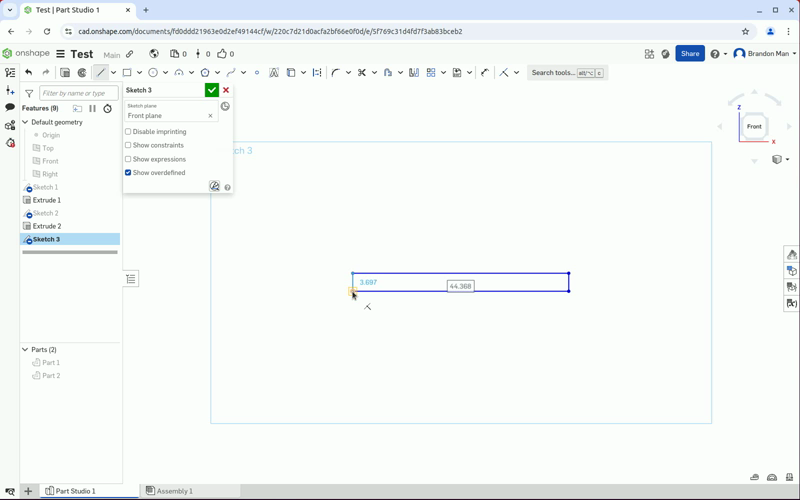
mouse_move(380, 278)
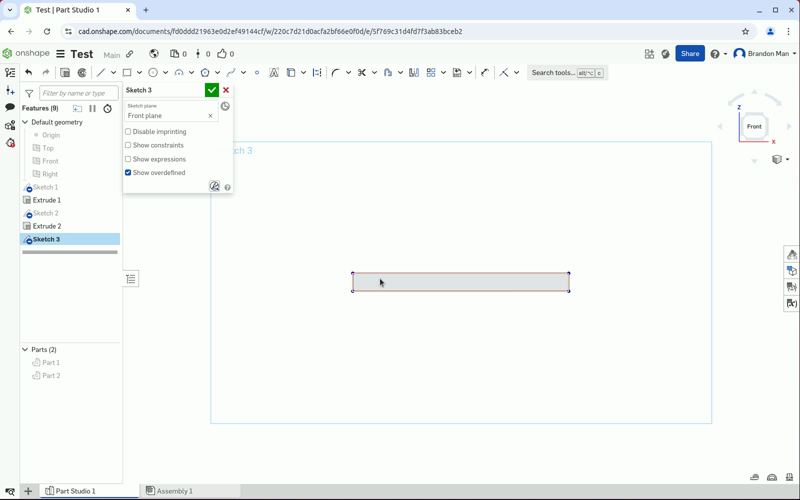
click(380, 278)
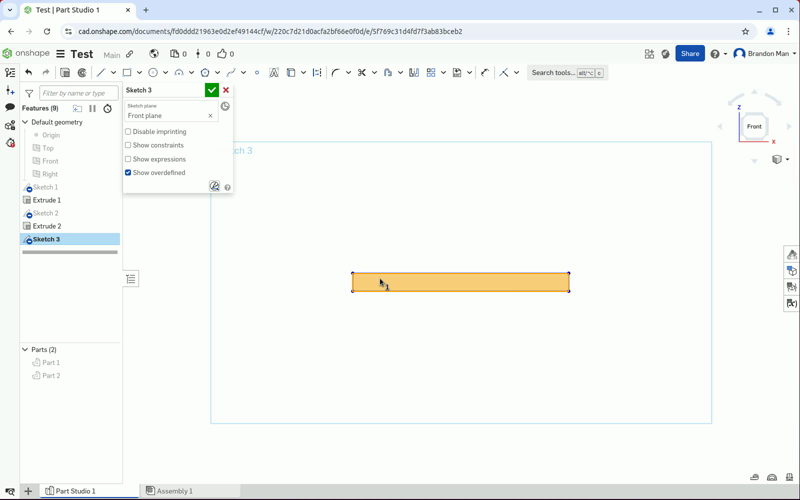
mouse_move(73, 352)
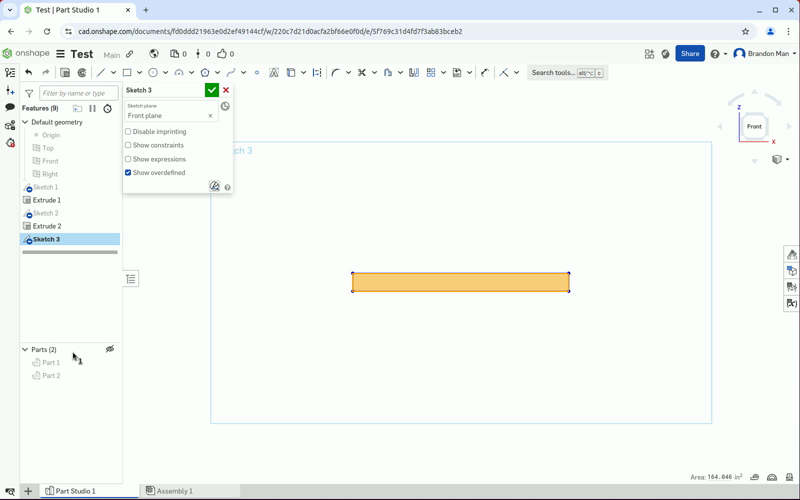
key(shift+y)
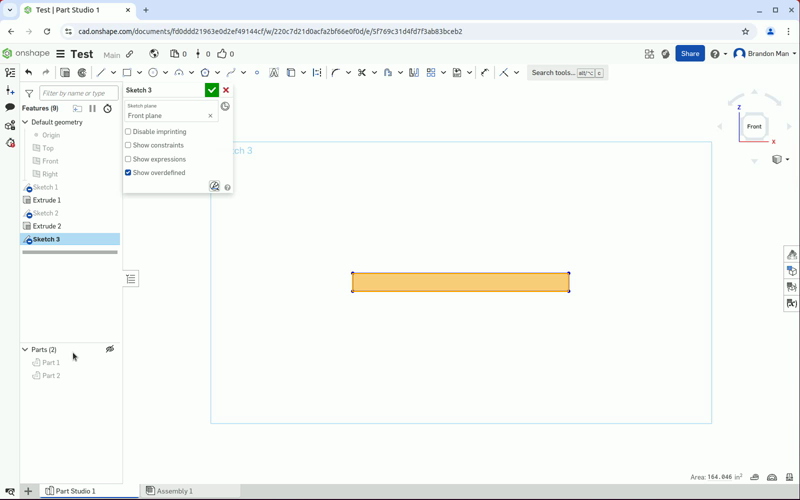
key(shift+e)
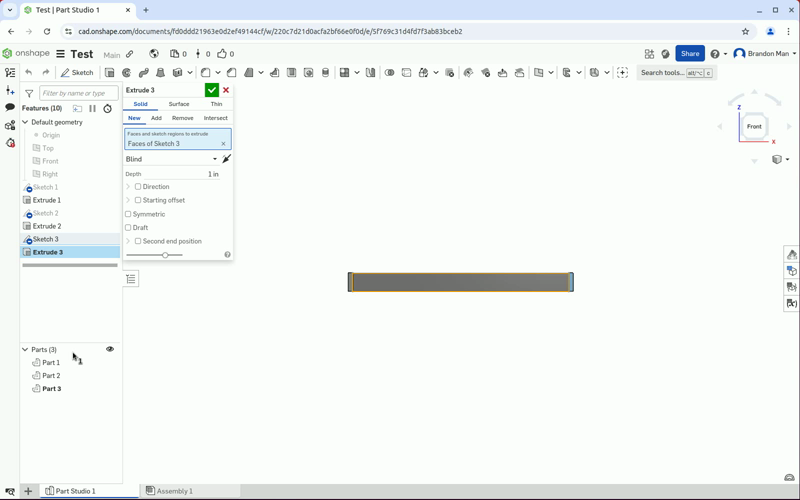
mouse_move(143, 106)
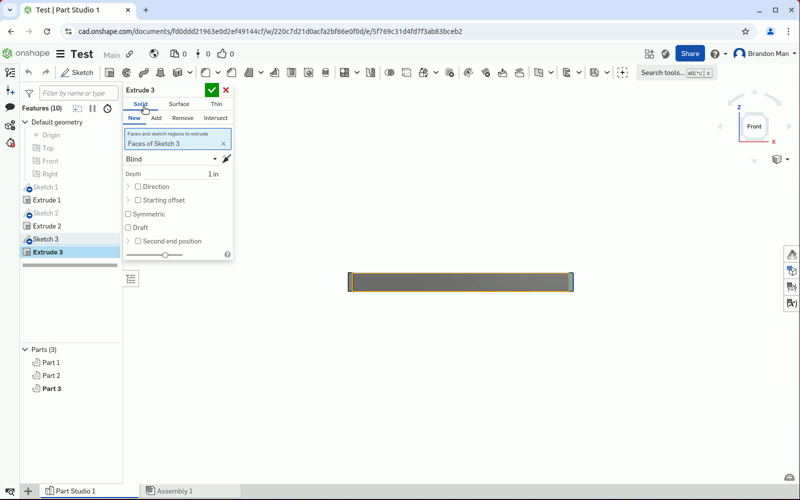
click(143, 106)
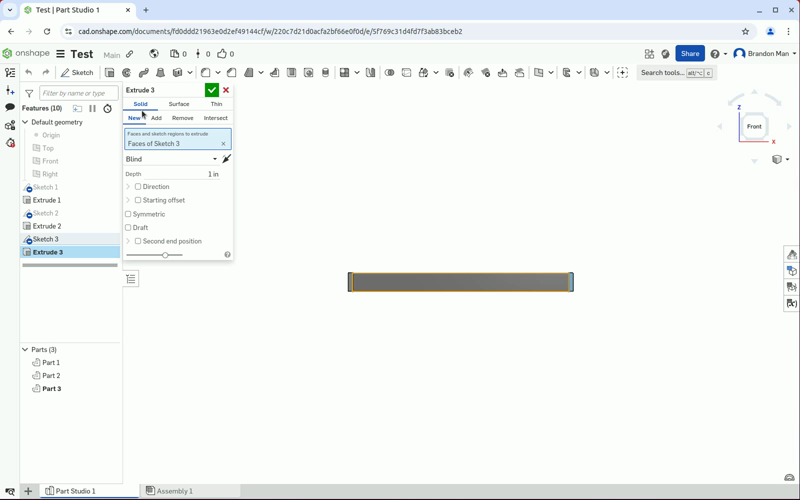
mouse_move(137, 120)
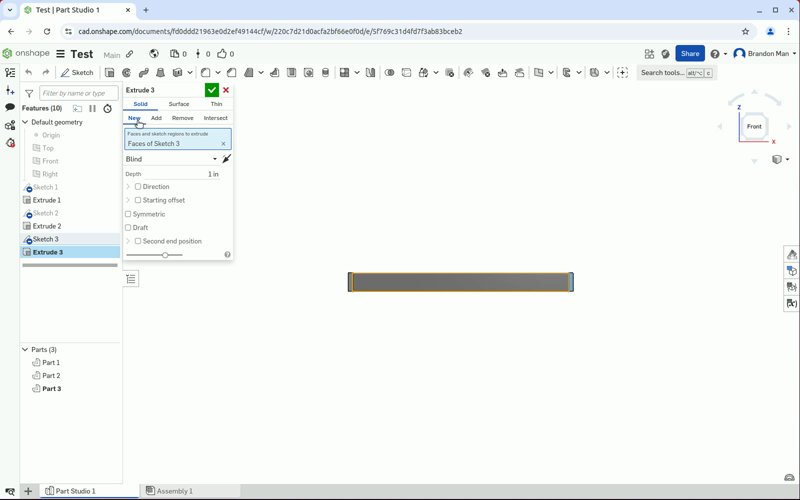
click(137, 120)
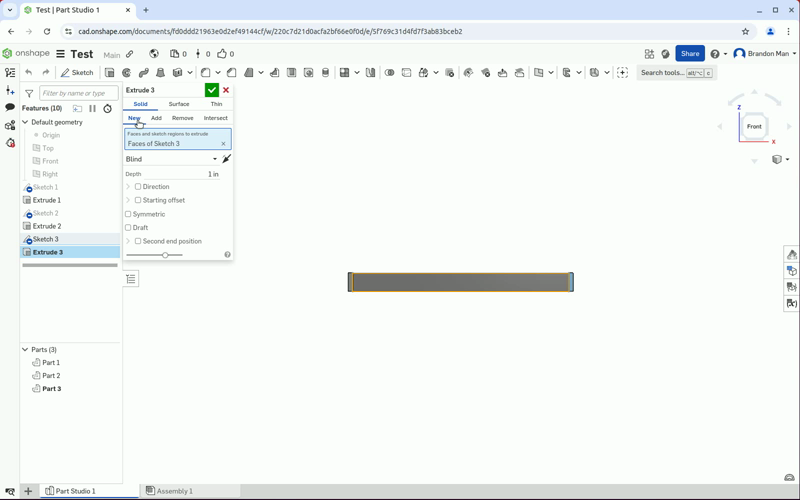
key(tab, 4)
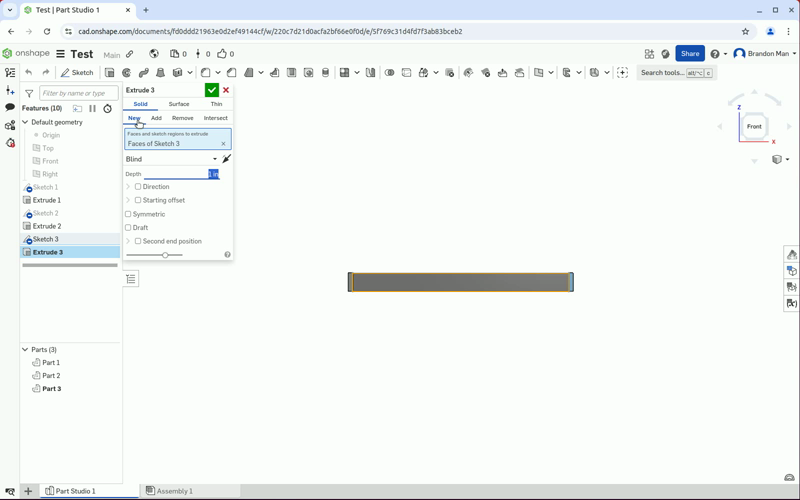
text(46.216)
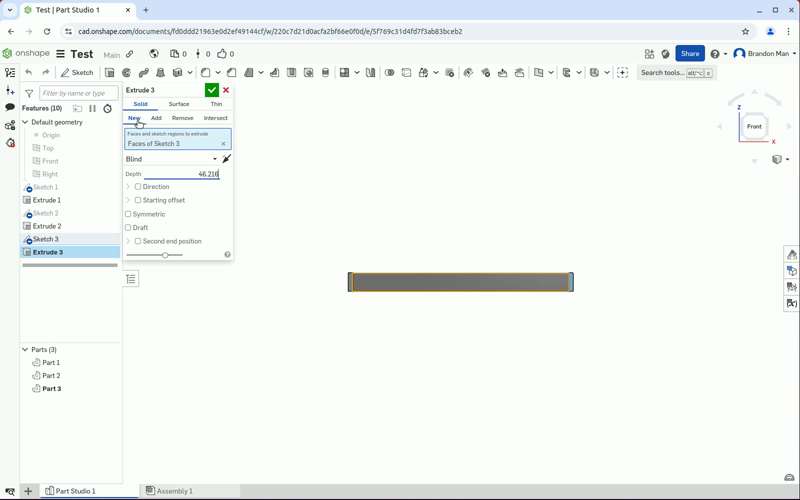
key(tab, 3)
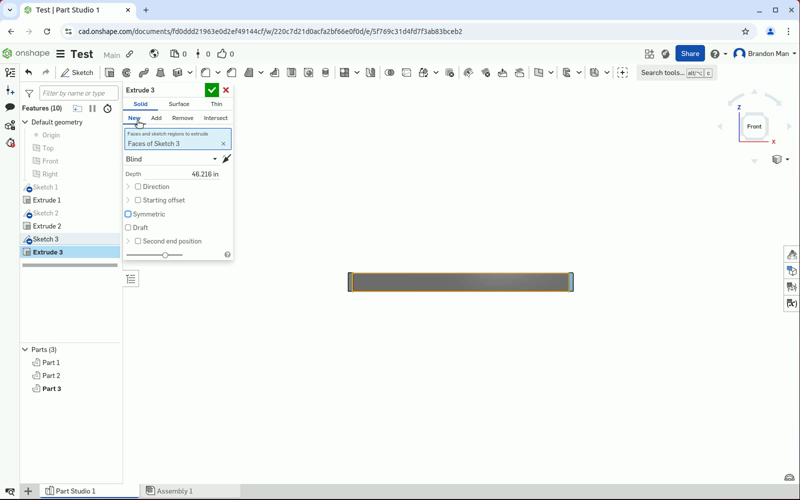
key(space)
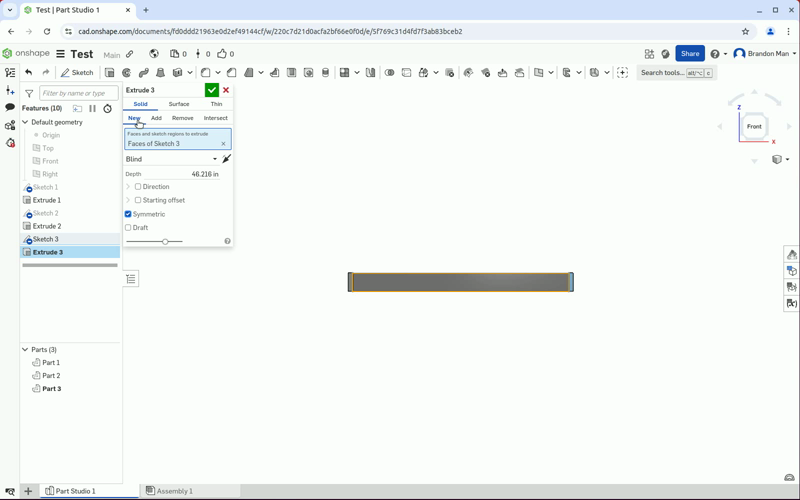
key(enter)
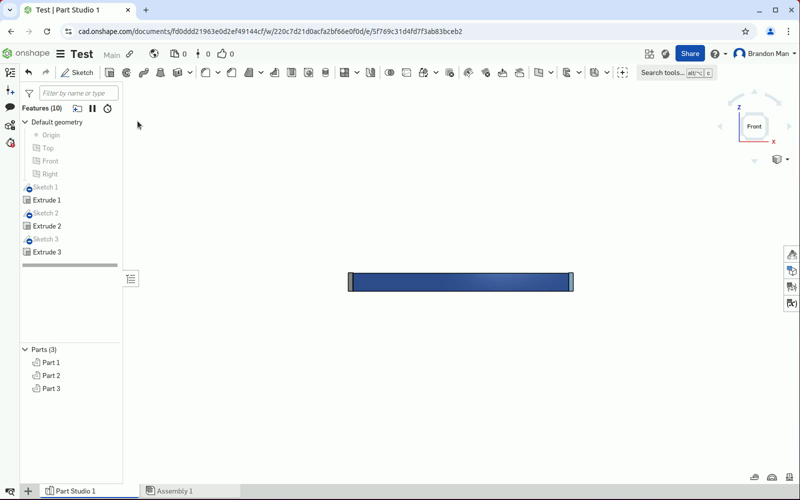
key(shift+h)
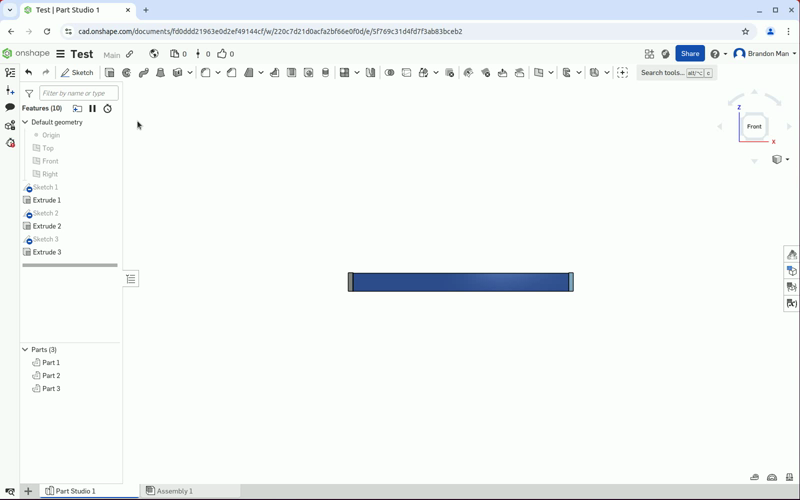
key(shift+h)
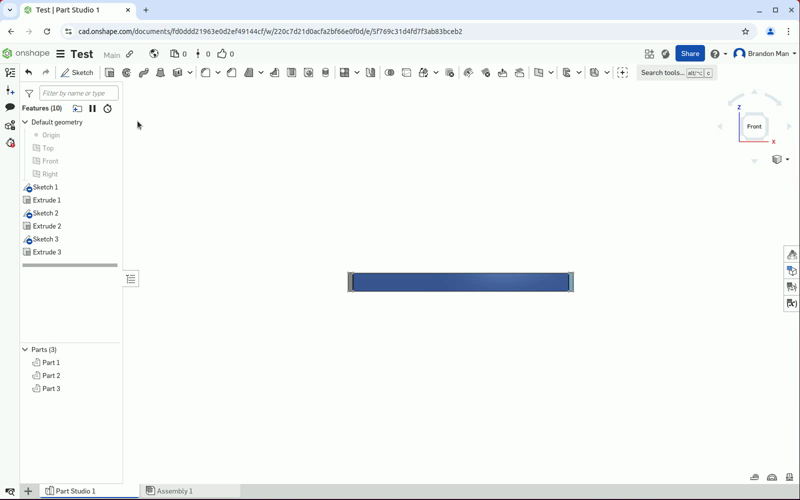
key(shift+7)
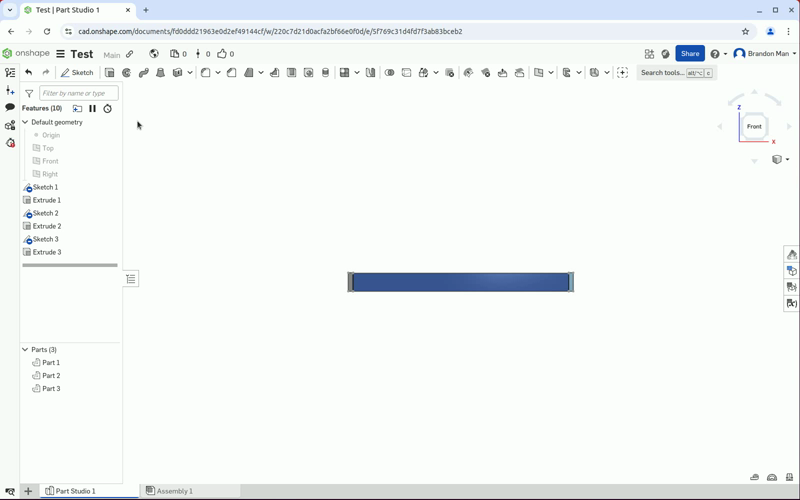
key(left, 2)
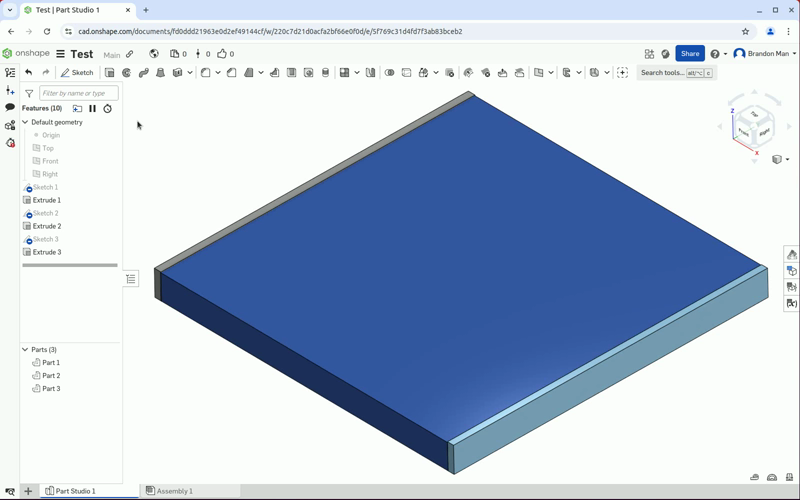
key(down, 2)
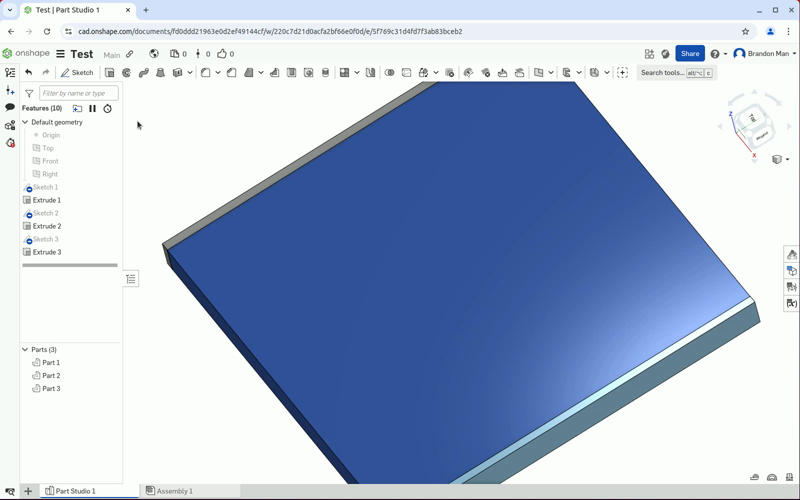
key(up, 2)
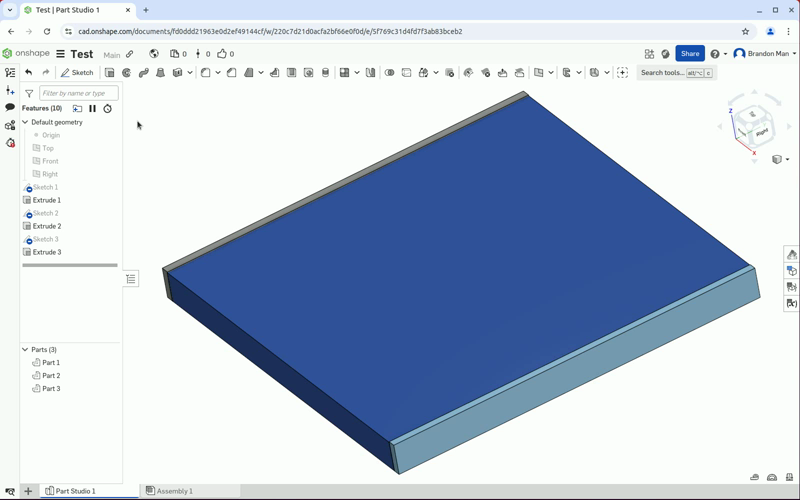
key(right, 2)
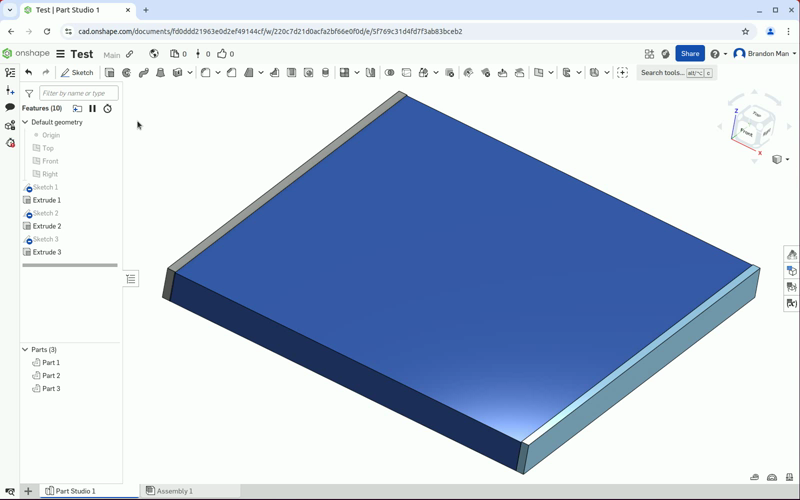
mouse_move(73, 189)
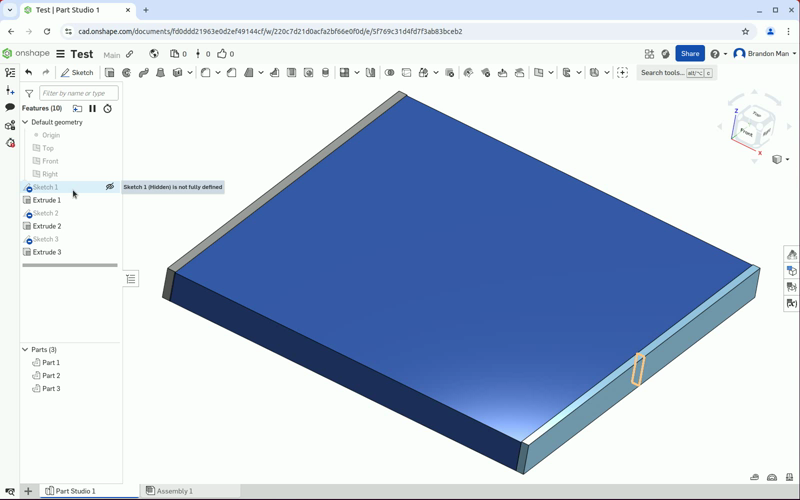
click(73, 189)